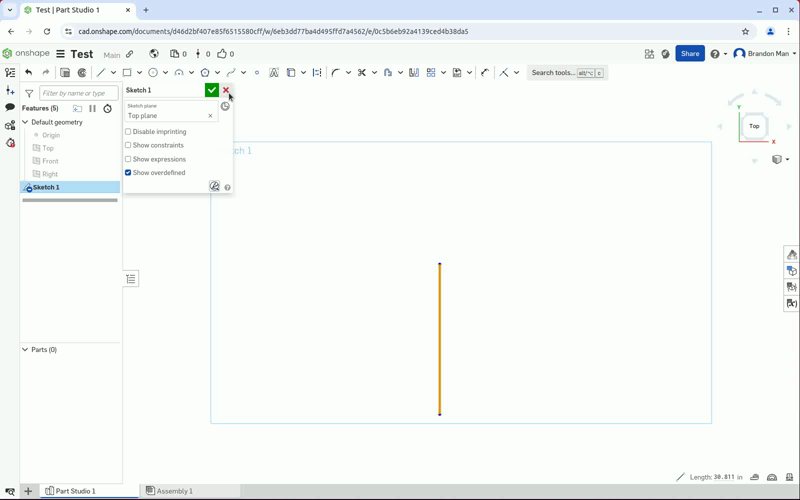
key(shift+h)
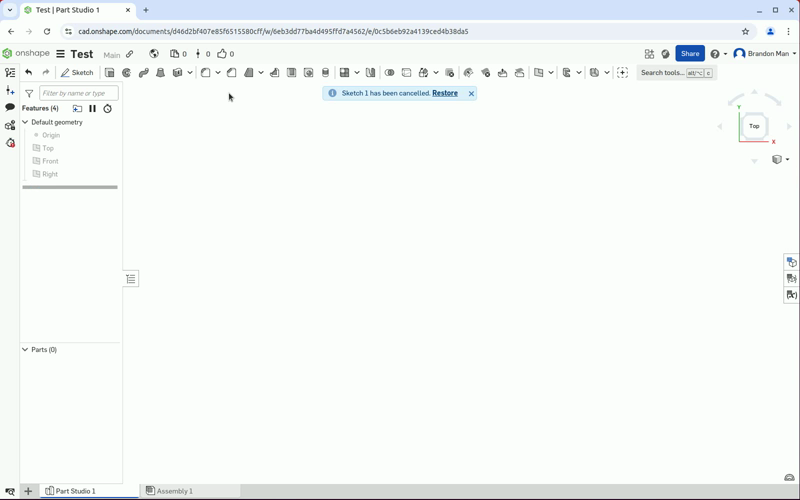
mouse_move(73, 352)
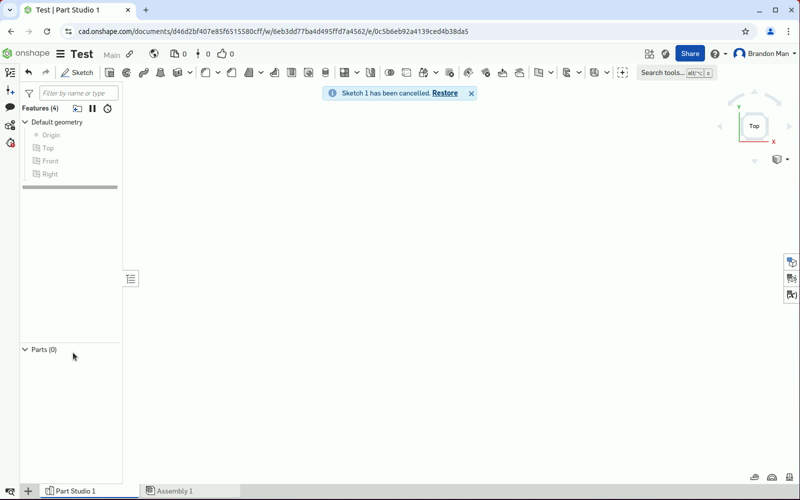
key(y)
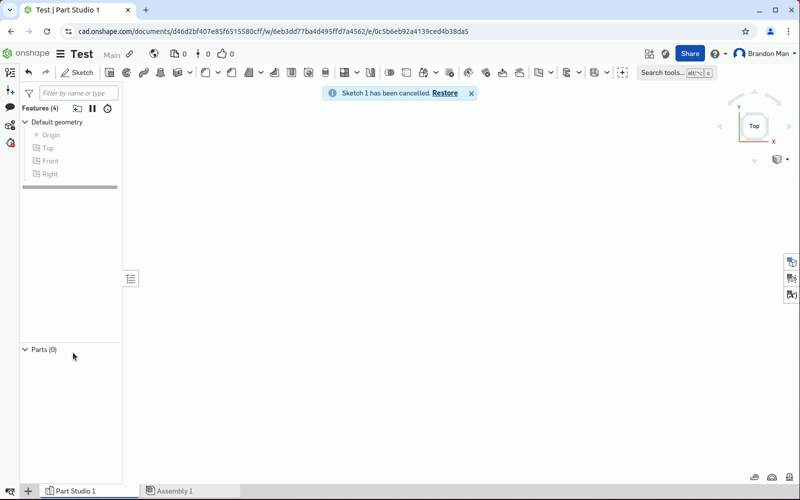
key(shift+p)
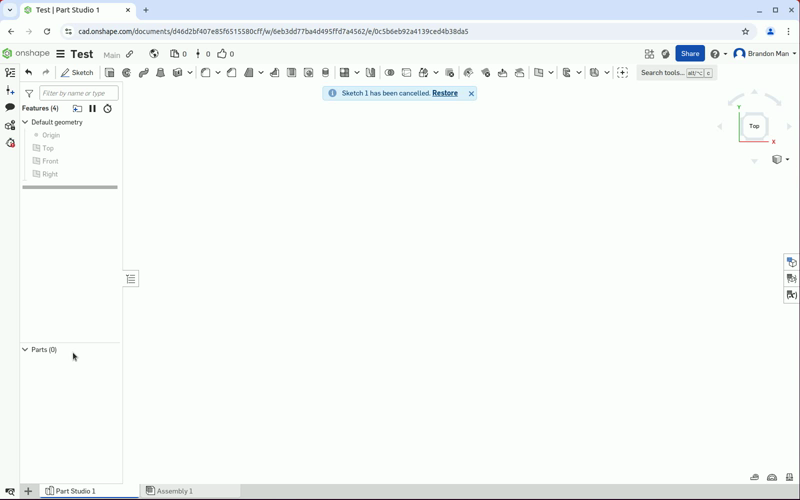
key(space)
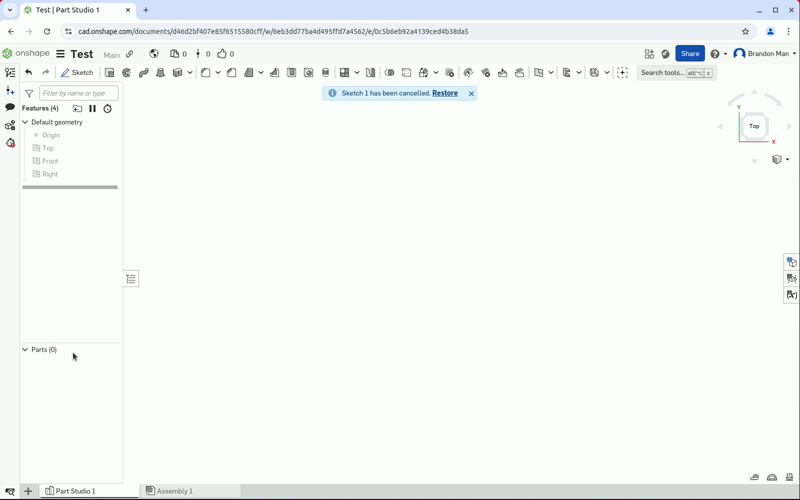
key_down(shift)
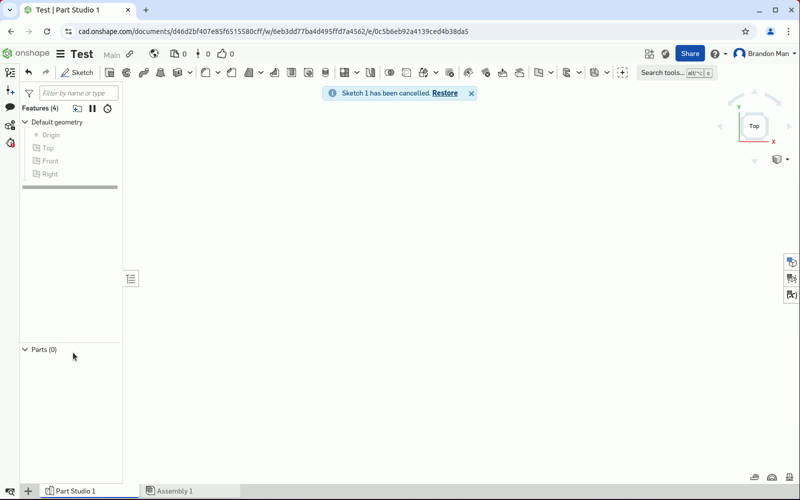
key(up)
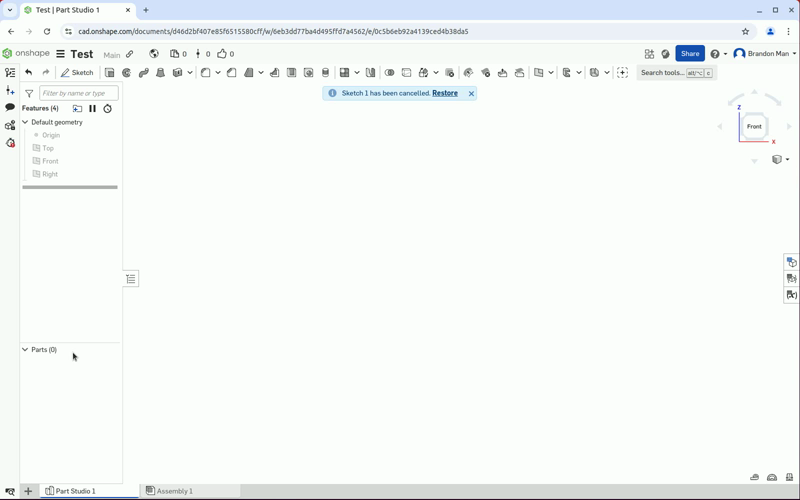
key_up(shift)
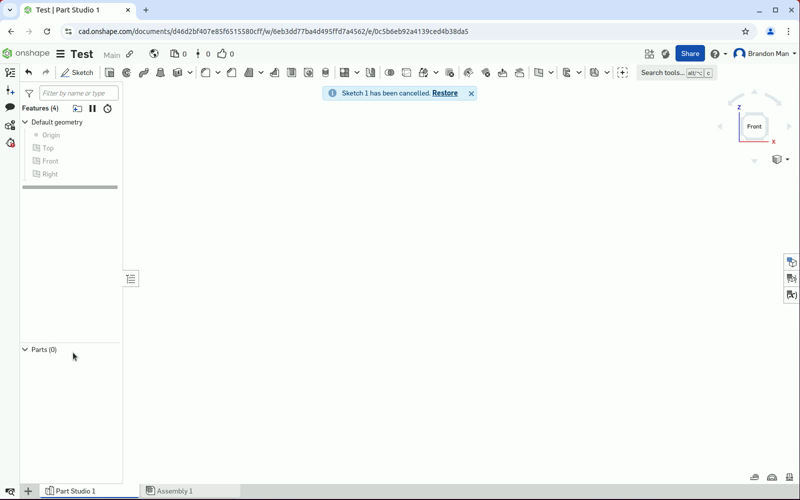
mouse_move(73, 352)
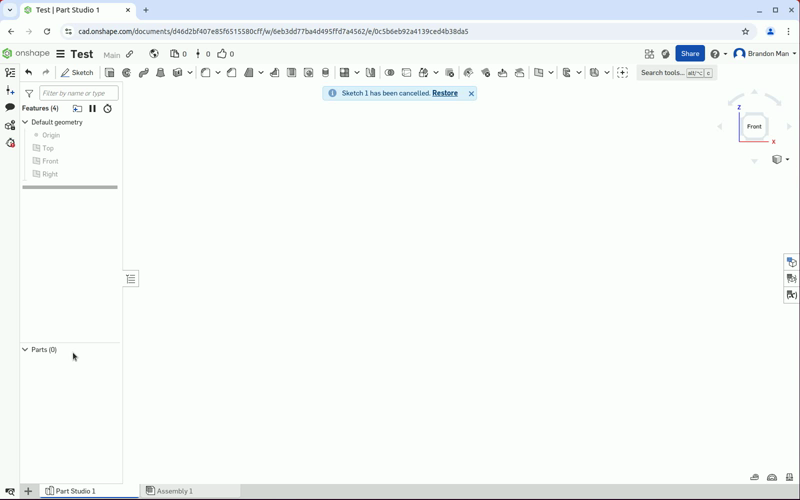
key(shift+y)
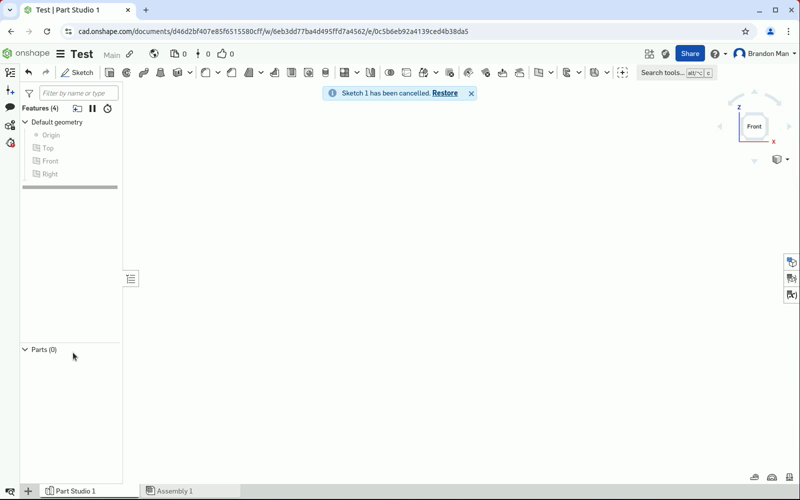
key(shift+s)
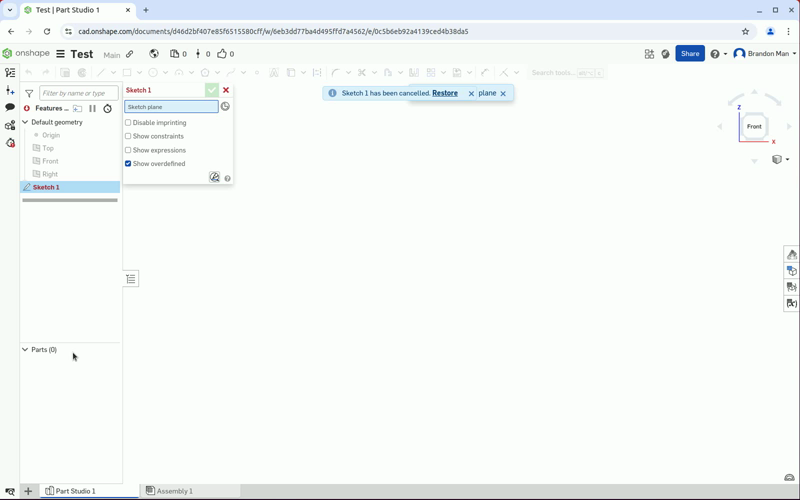
mouse_move(73, 163)
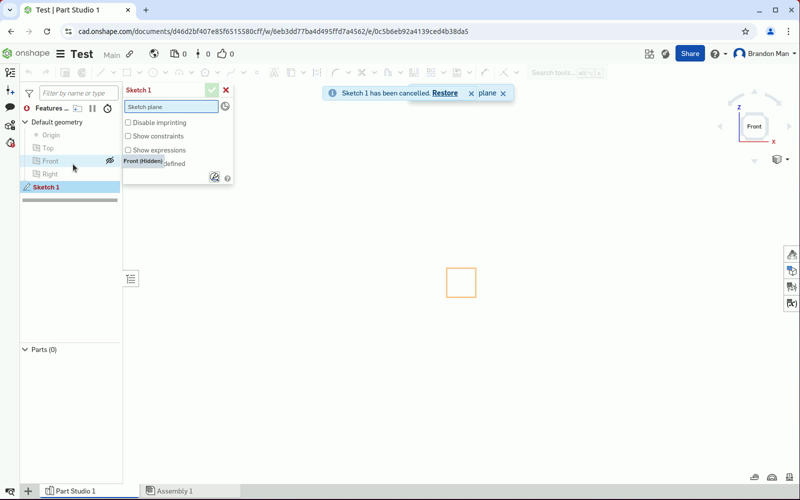
click(73, 163)
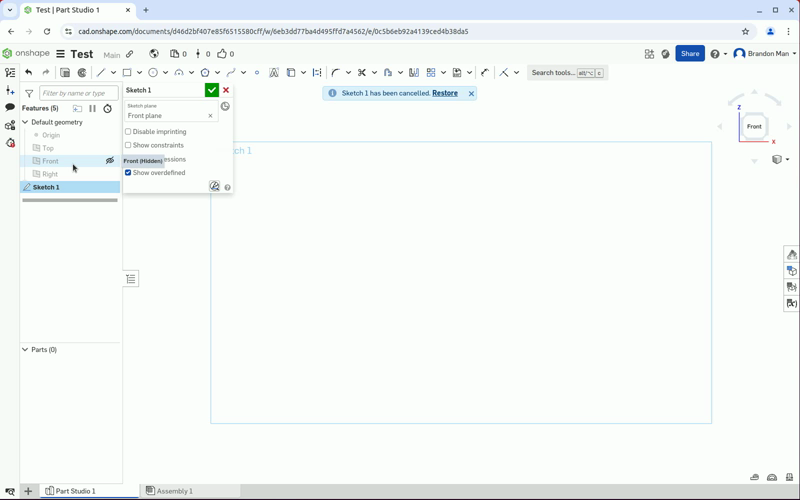
mouse_move(73, 352)
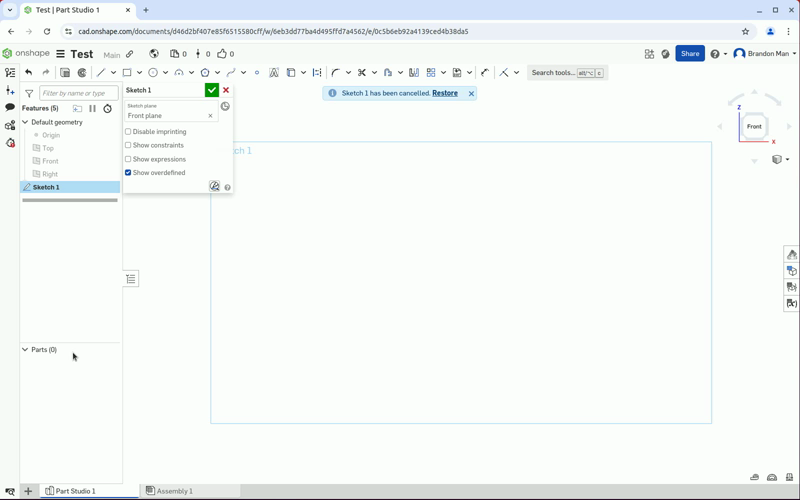
key(y)
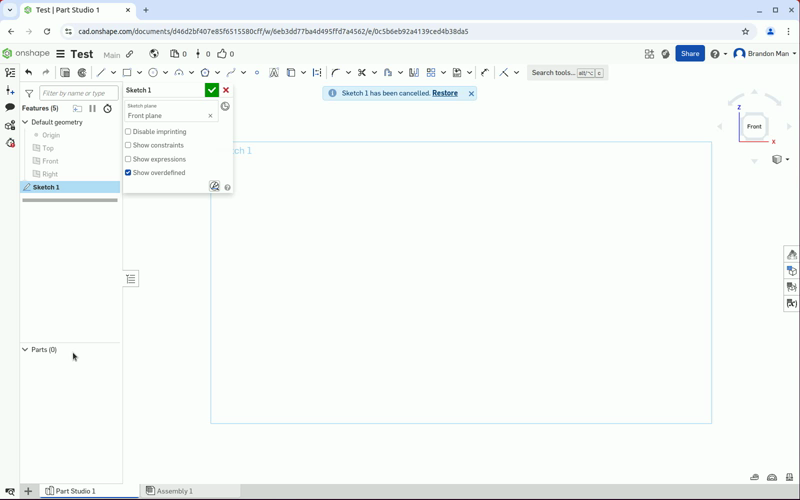
key(l)
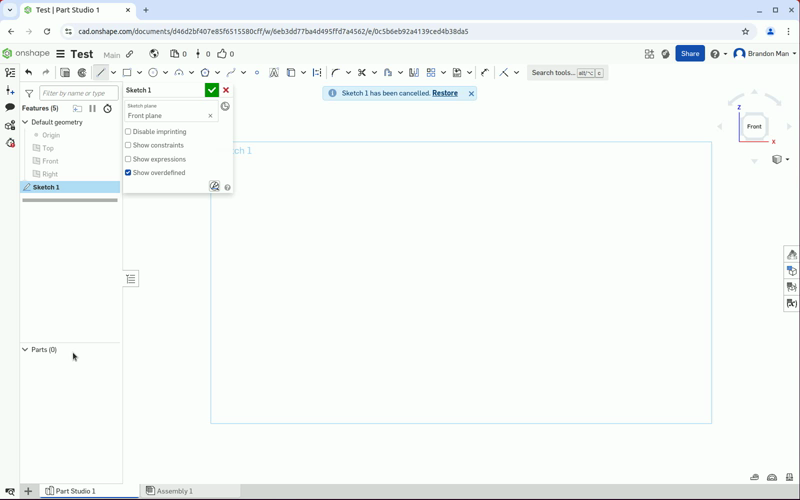
key_down(shift)
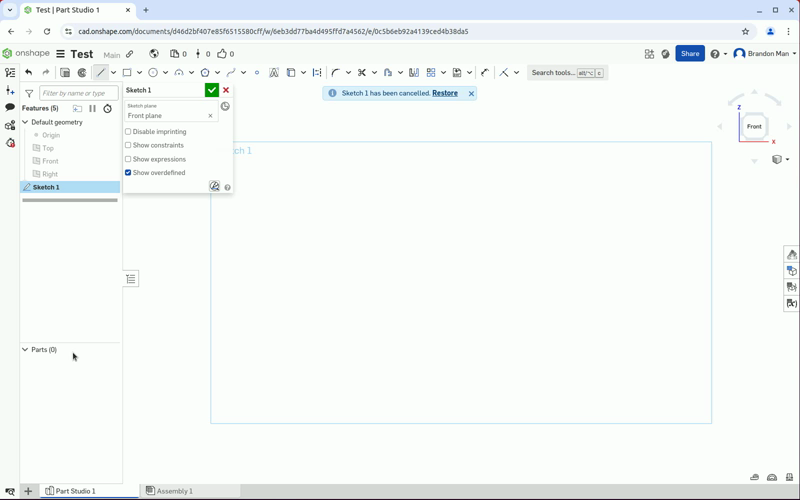
mouse_move(528, 305)
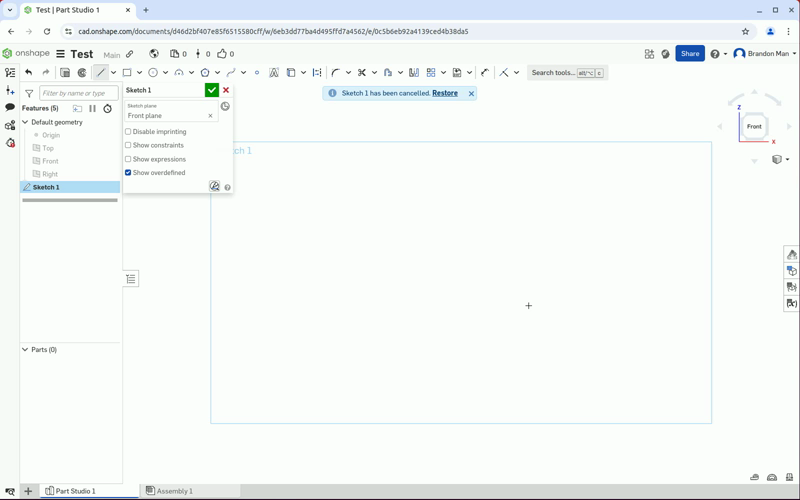
click(528, 305)
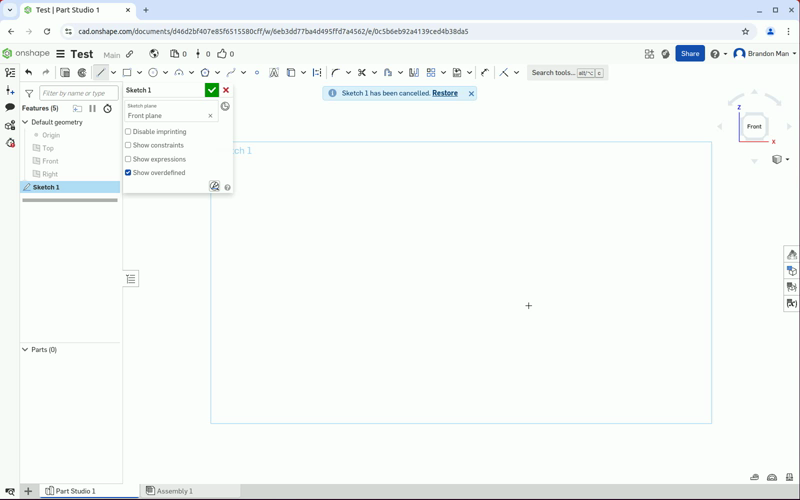
key_up(shift)
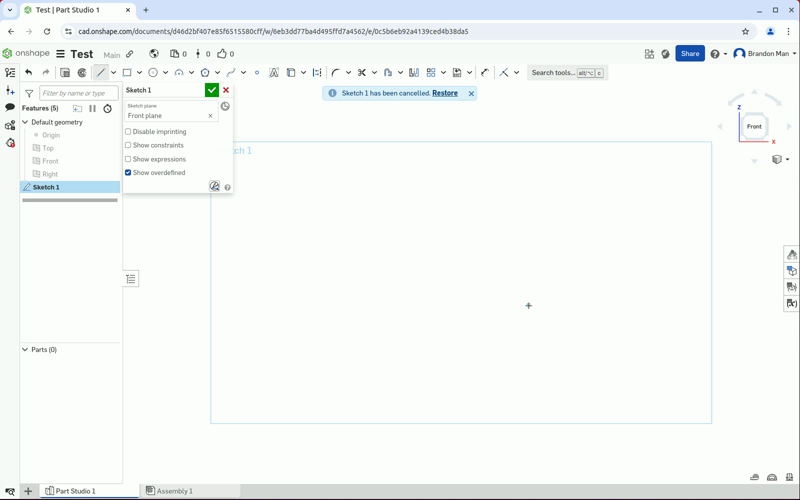
key_down(shift)
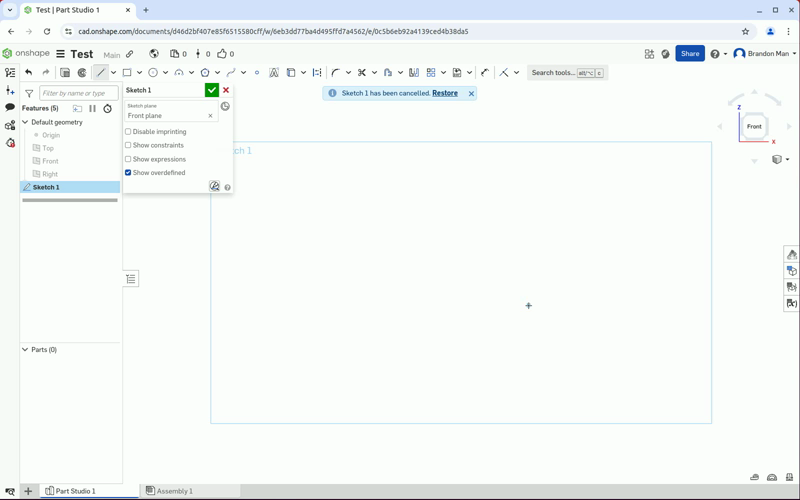
mouse_move(558, 305)
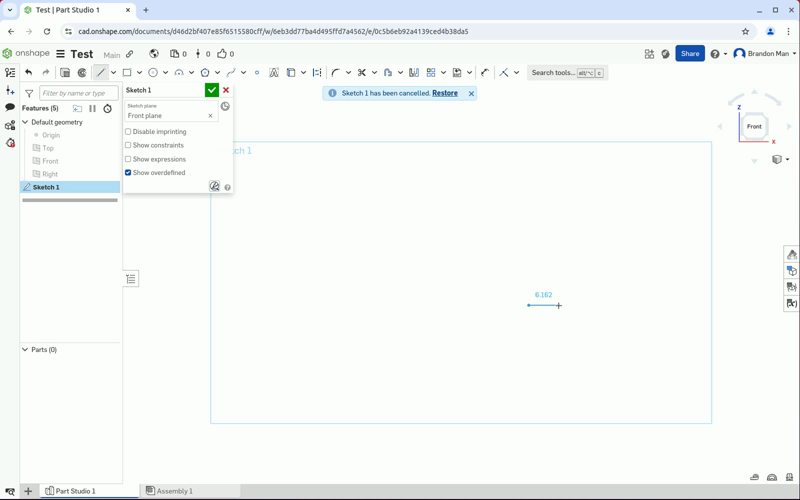
mouse_move(573, 305)
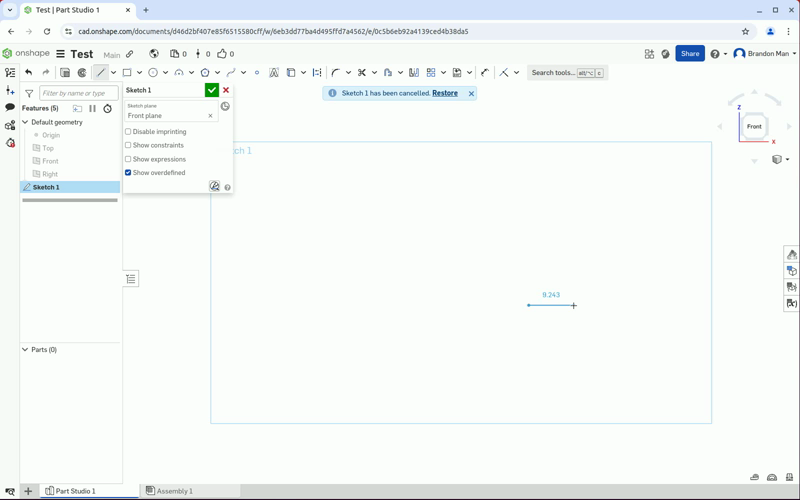
click(573, 305)
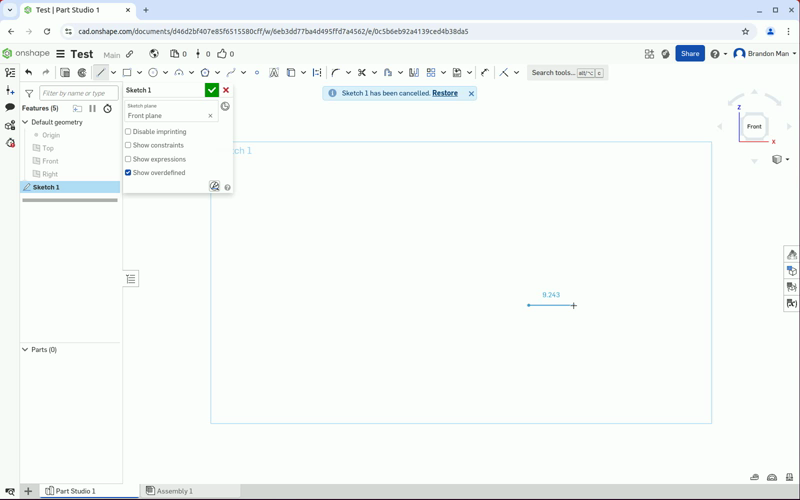
key_up(shift)
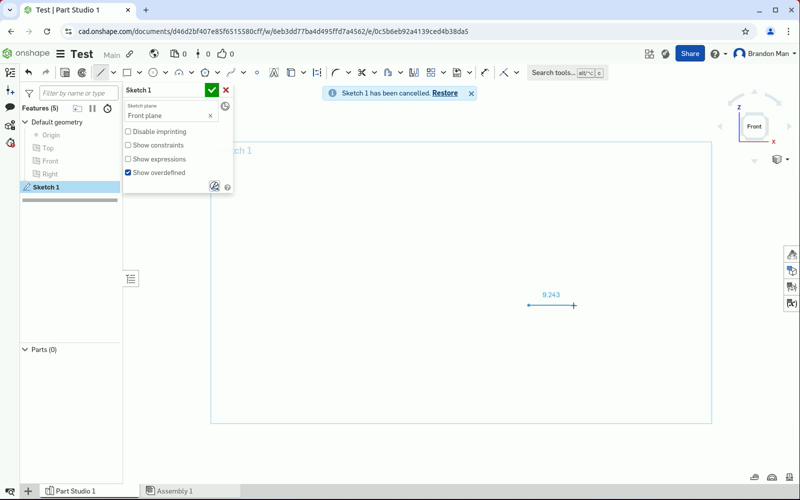
key_down(shift)
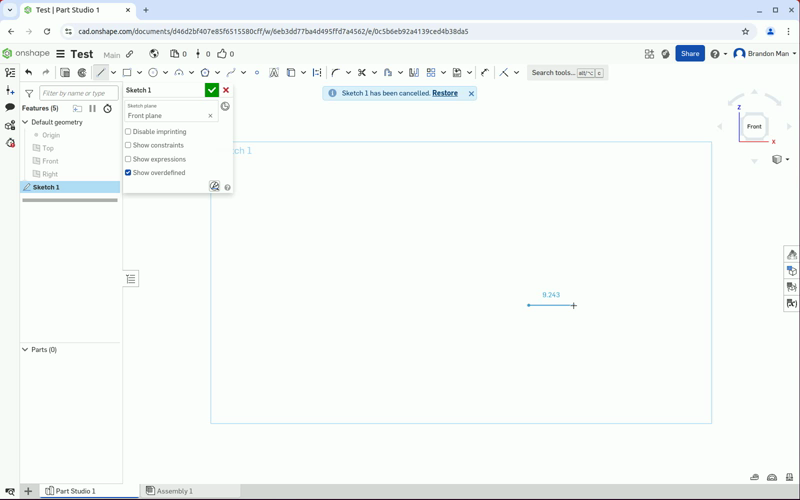
mouse_move(589, 305)
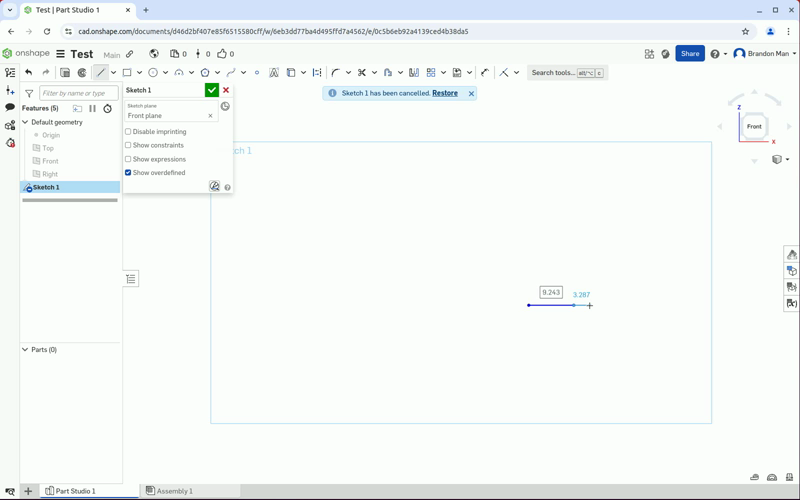
mouse_move(573, 259)
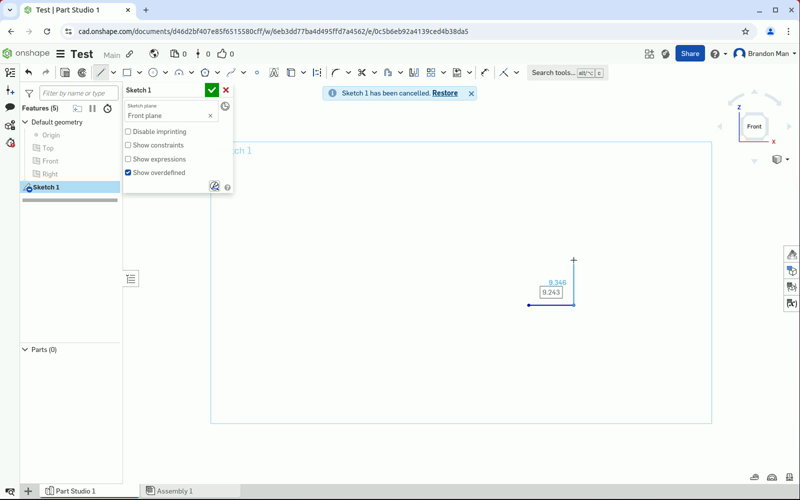
click(573, 259)
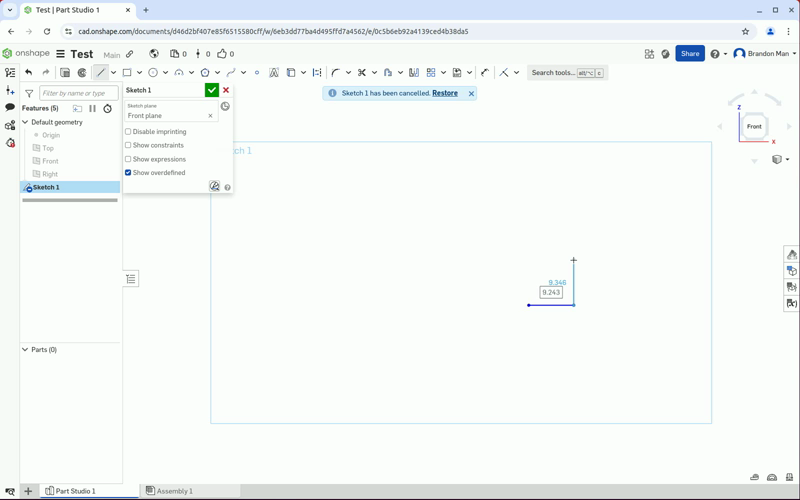
key_up(shift)
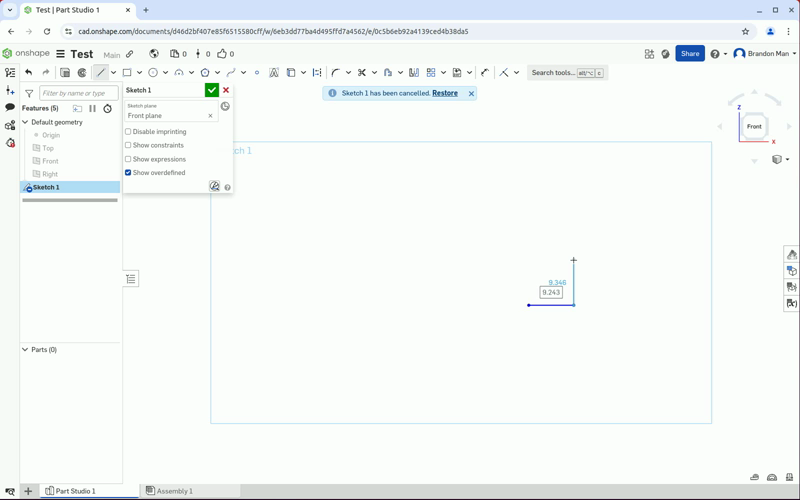
key_down(shift)
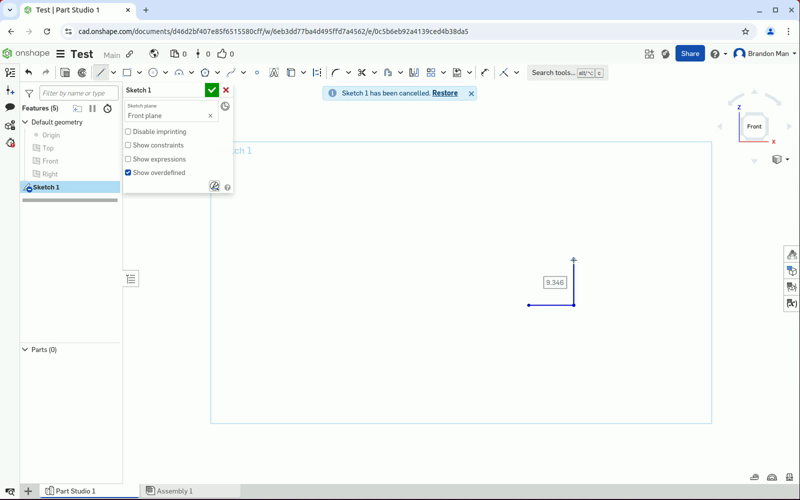
mouse_move(589, 259)
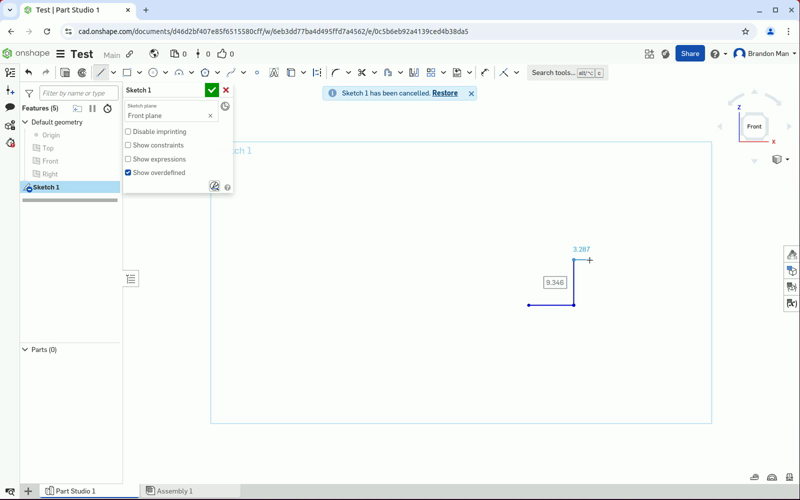
mouse_move(528, 259)
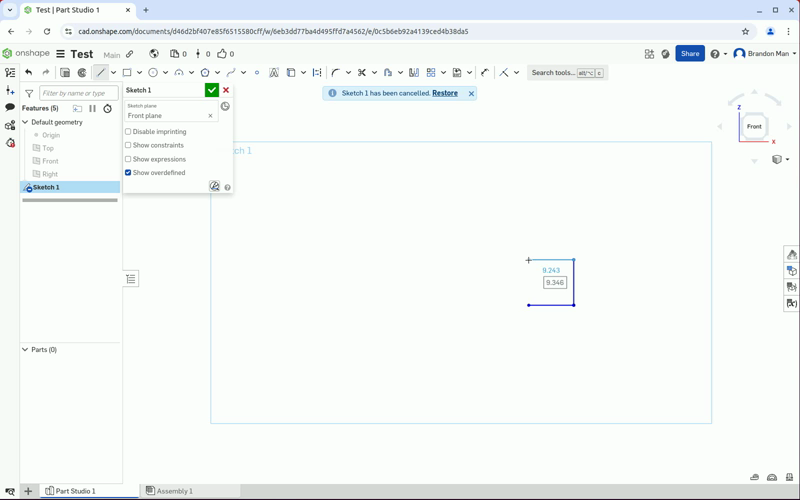
click(528, 259)
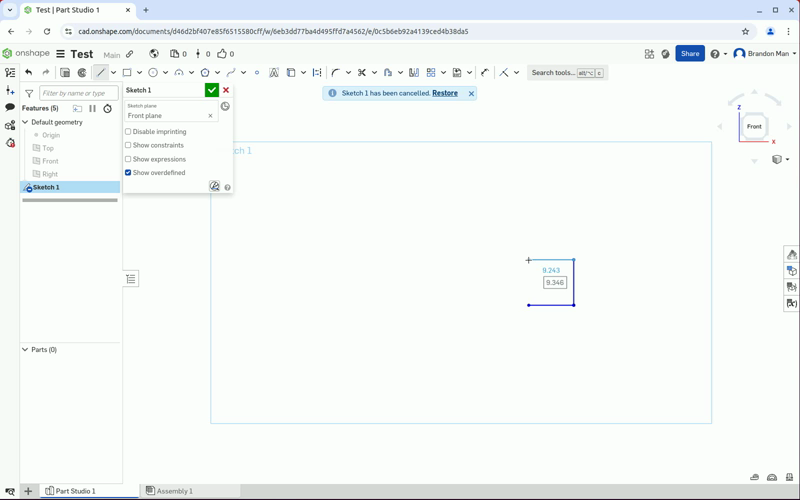
key_up(shift)
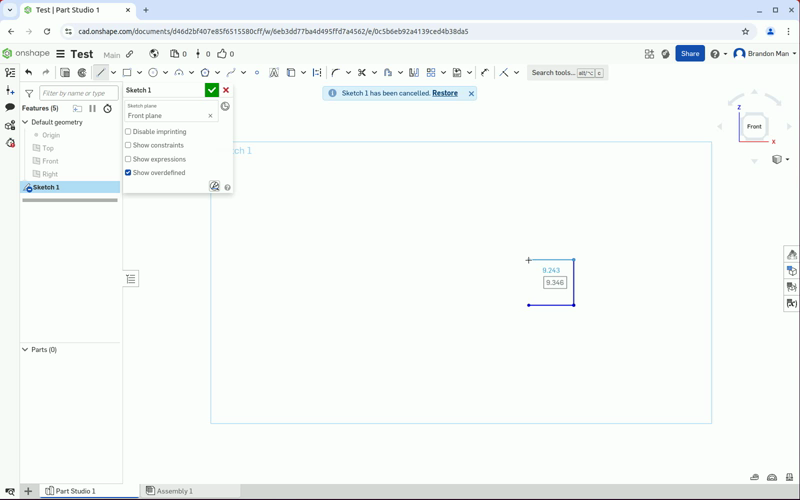
mouse_move(558, 259)
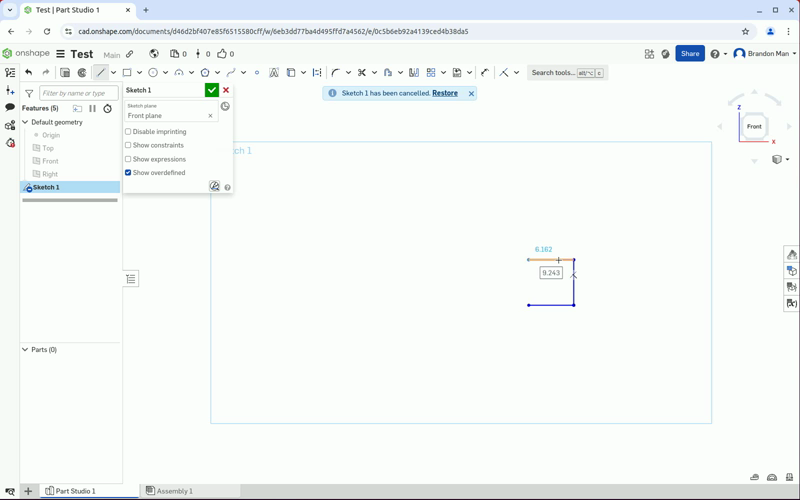
key_down(shift)
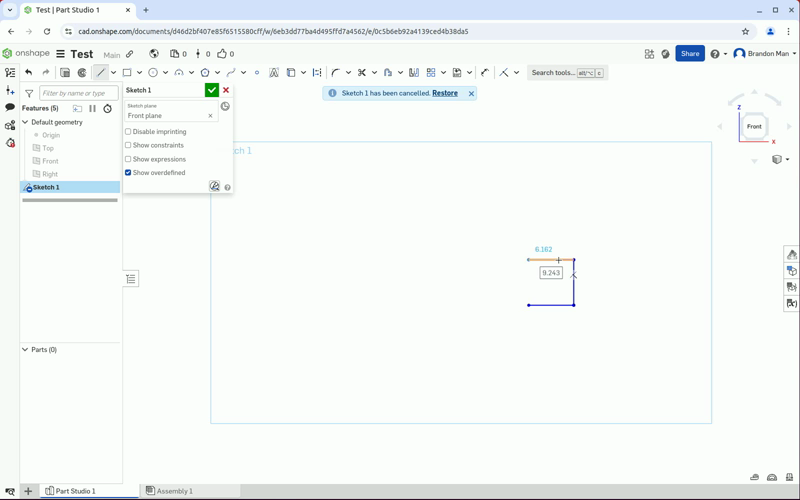
mouse_move(528, 305)
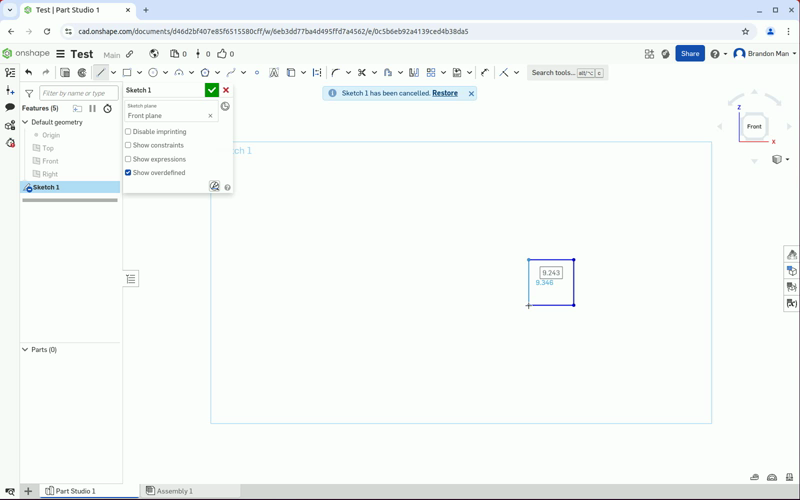
key_up(shift)
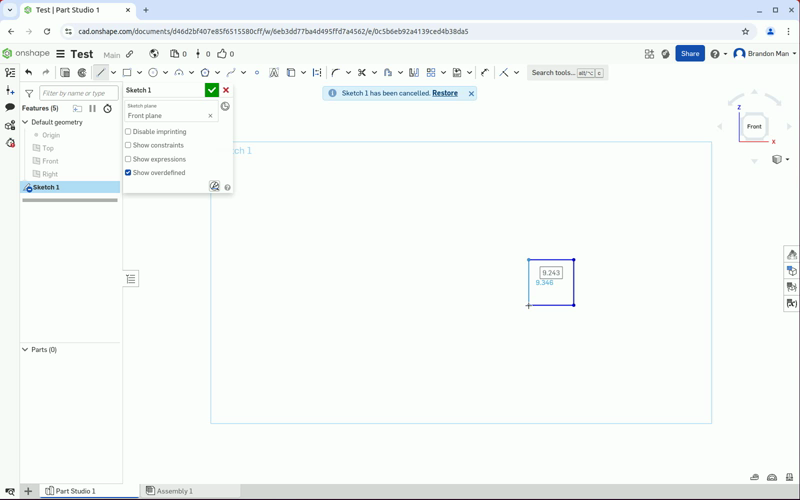
click(528, 305)
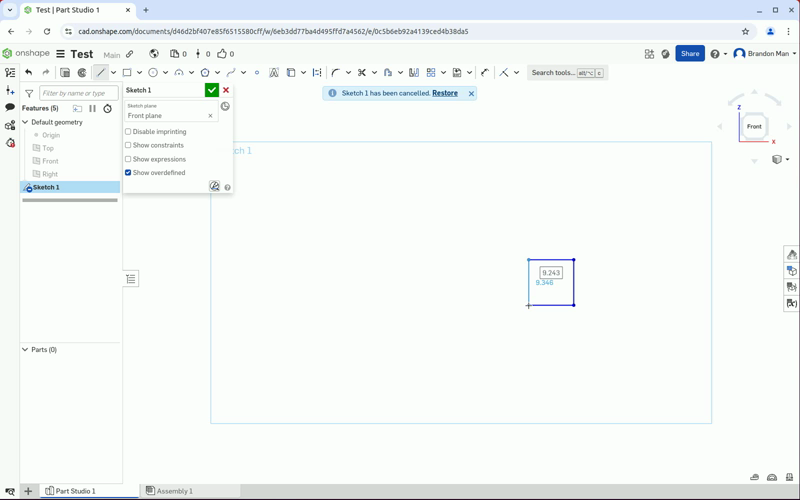
key(esc)
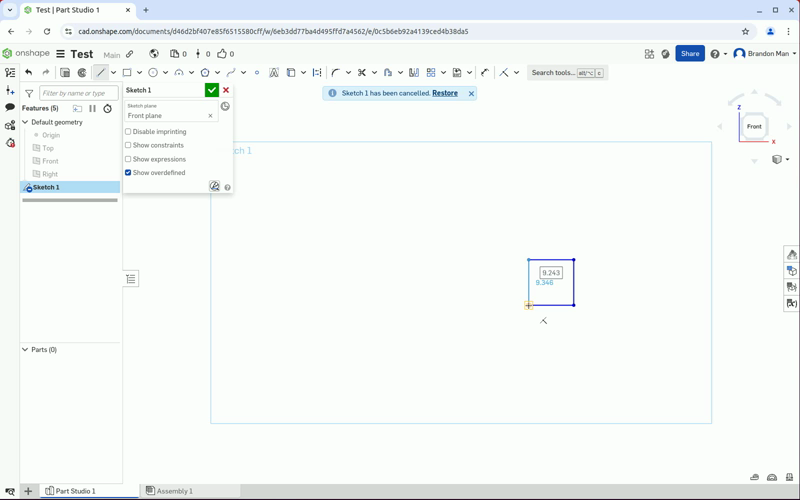
mouse_move(545, 296)
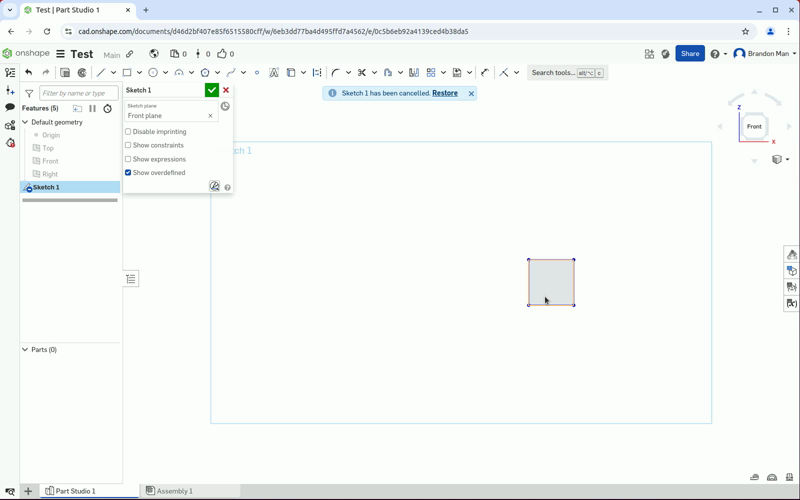
click(545, 296)
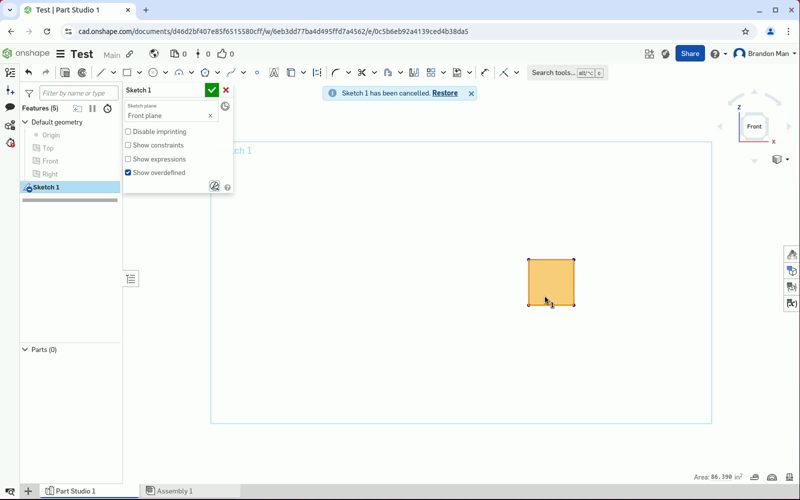
mouse_move(73, 352)
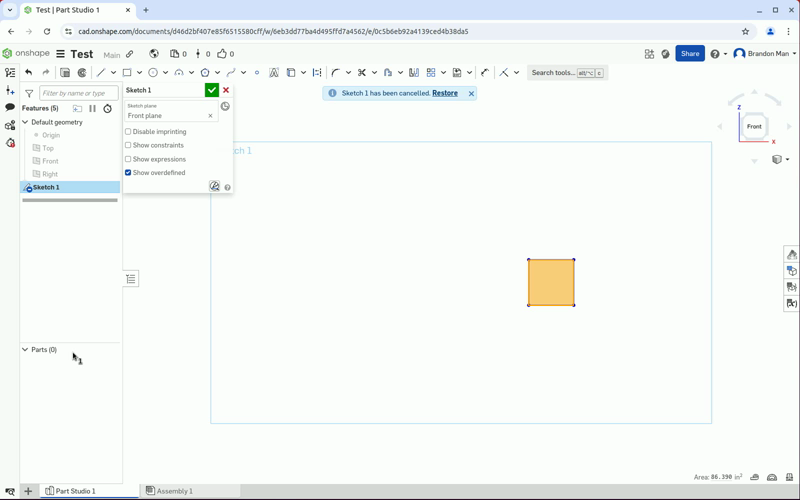
key(shift+y)
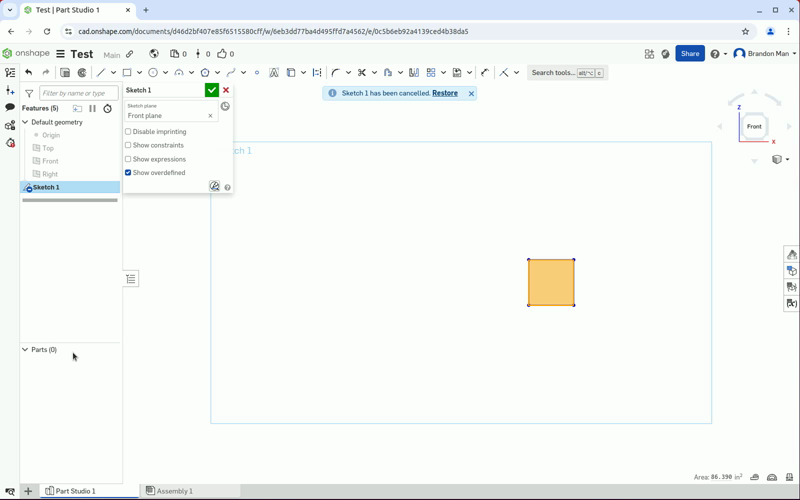
key(shift+e)
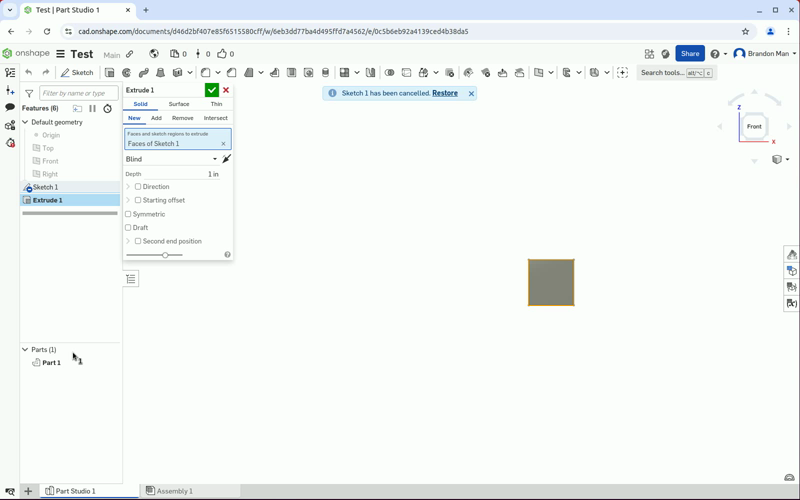
mouse_move(143, 106)
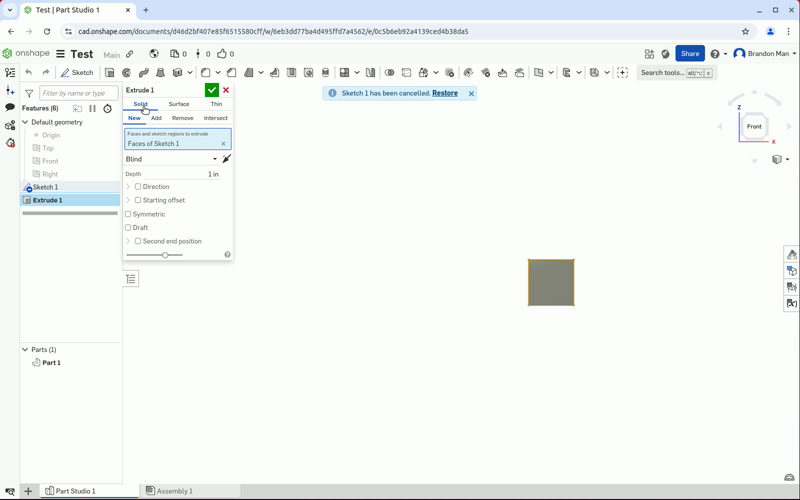
click(143, 106)
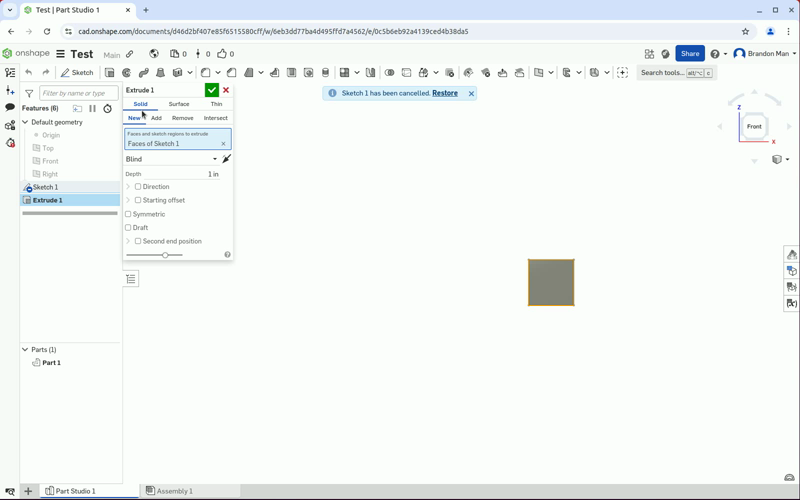
mouse_move(137, 120)
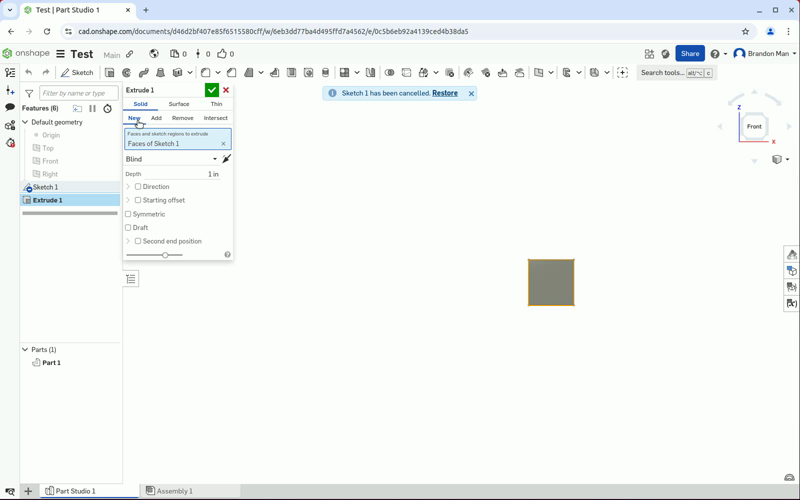
click(137, 120)
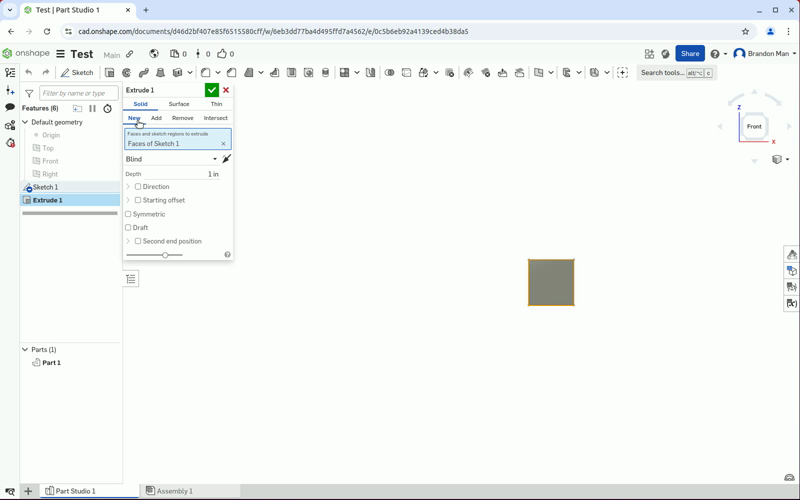
key(tab, 4)
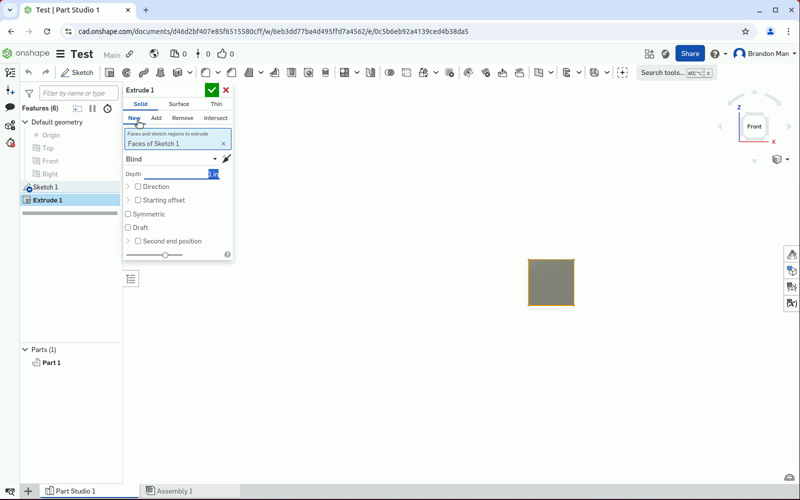
text(46.216)
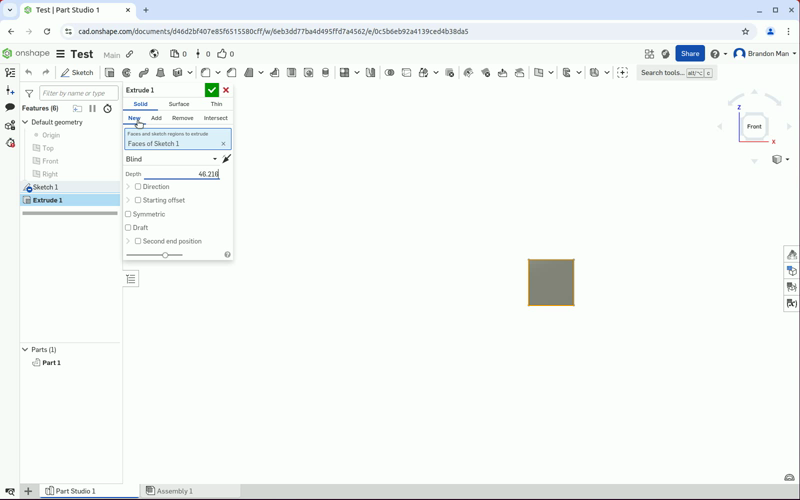
key(tab, 3)
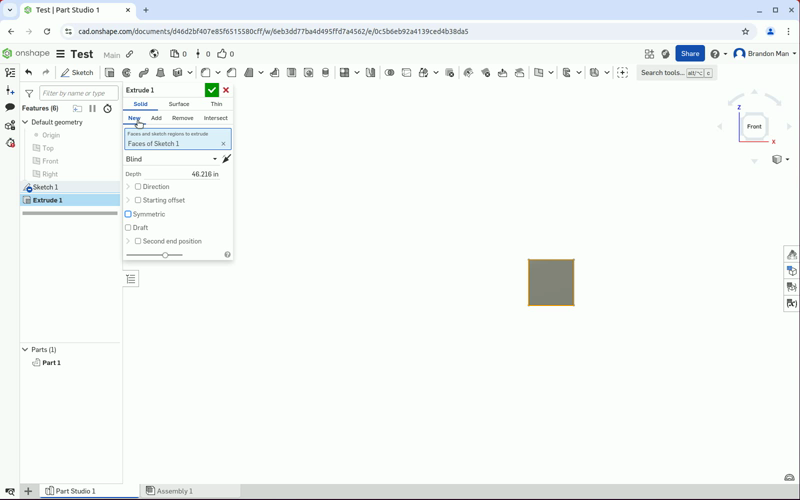
key(space)
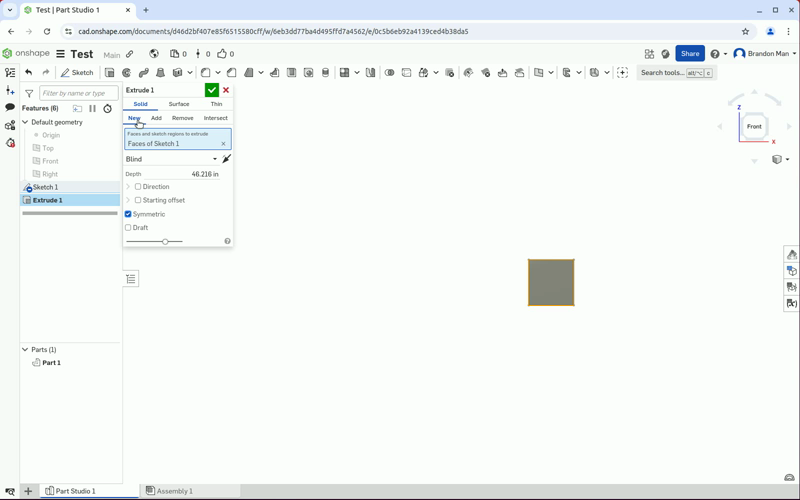
key(enter)
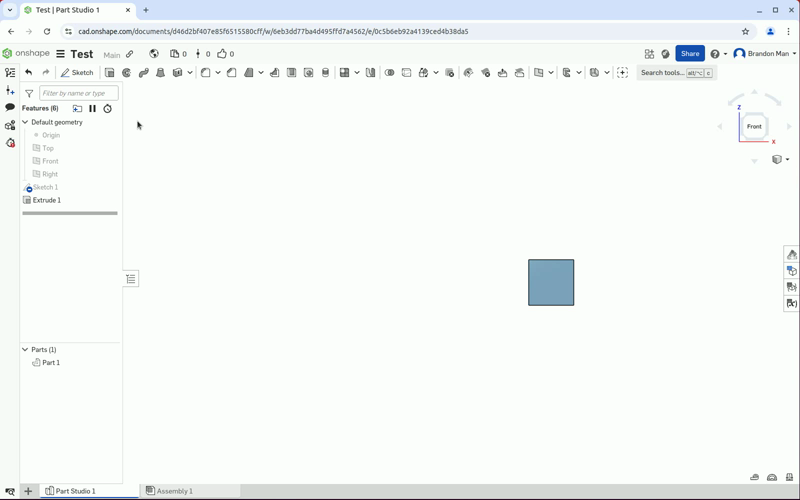
key(shift+h)
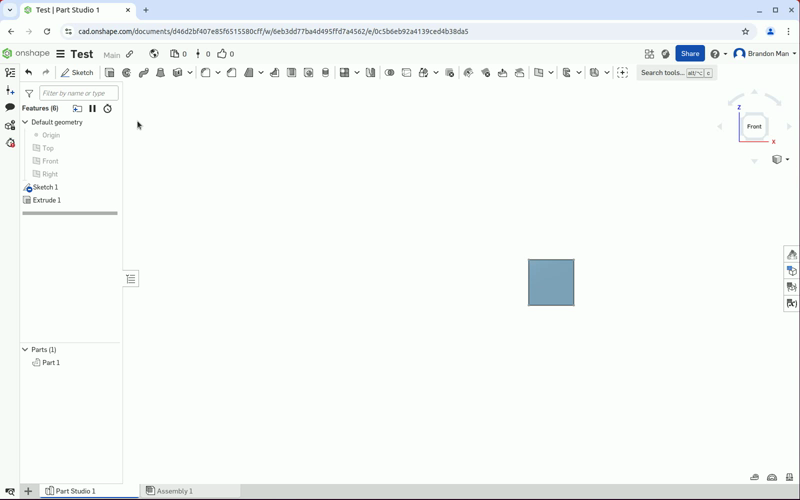
key(shift+h)
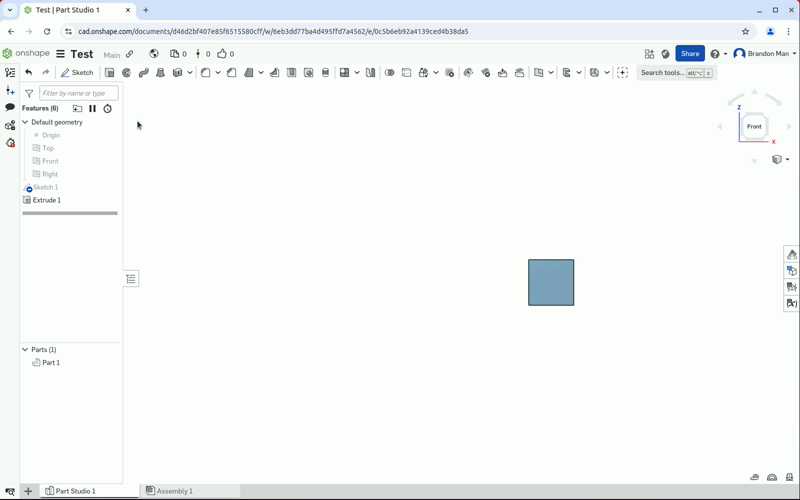
mouse_move(73, 189)
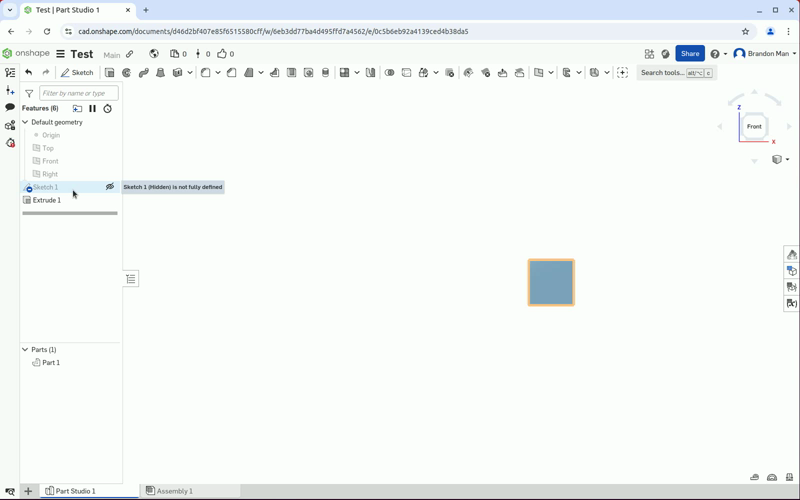
click(73, 189)
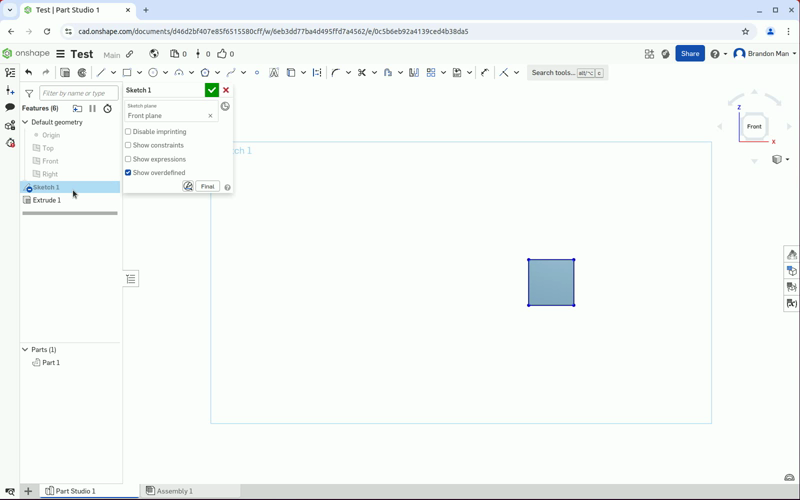
mouse_move(229, 92)
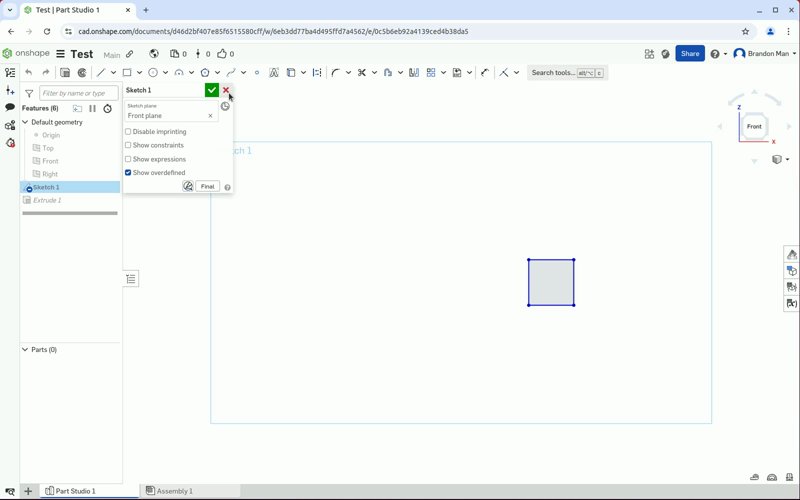
click(229, 92)
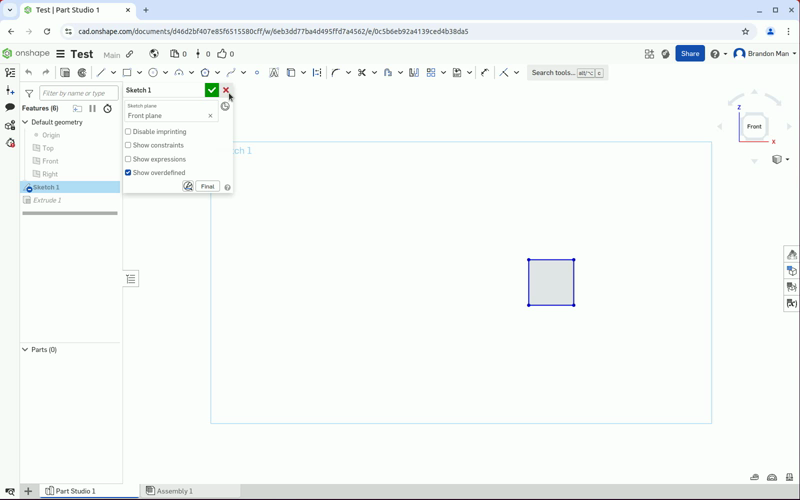
key(shift+s)
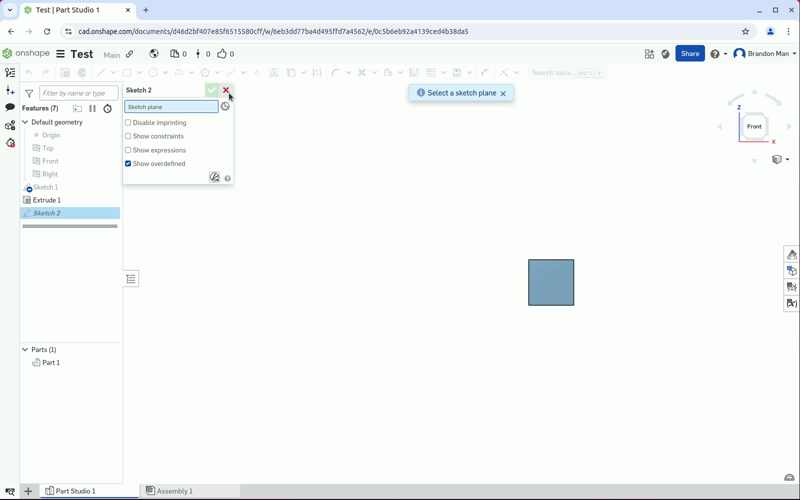
mouse_move(73, 163)
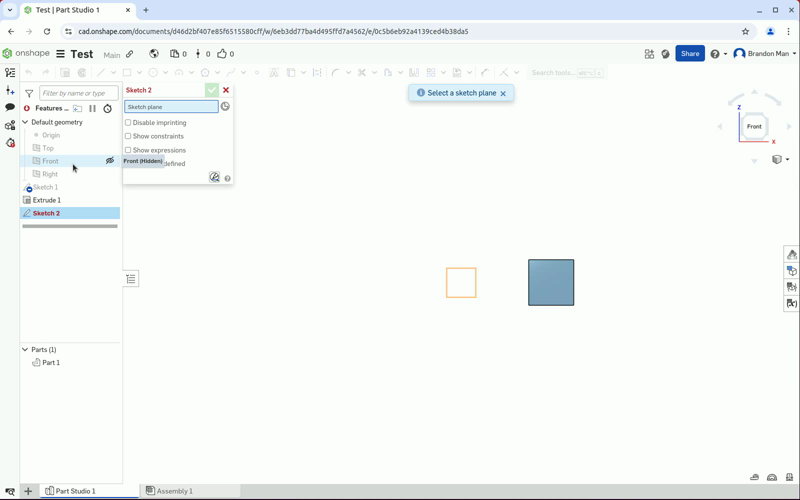
click(73, 163)
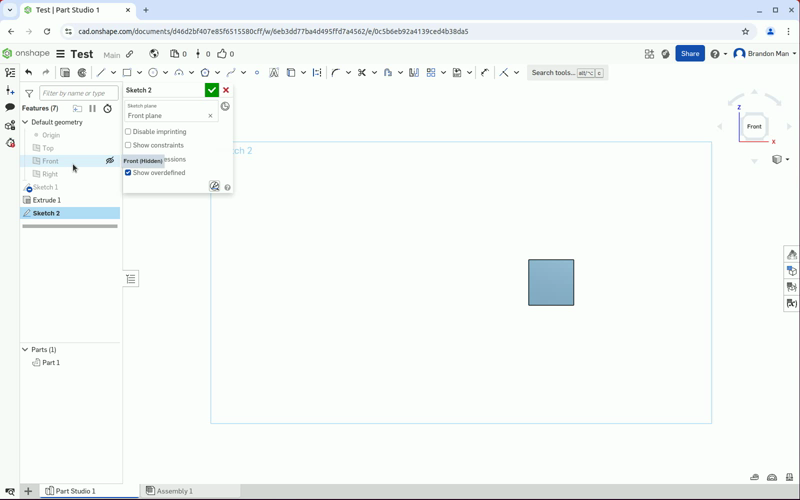
mouse_move(73, 352)
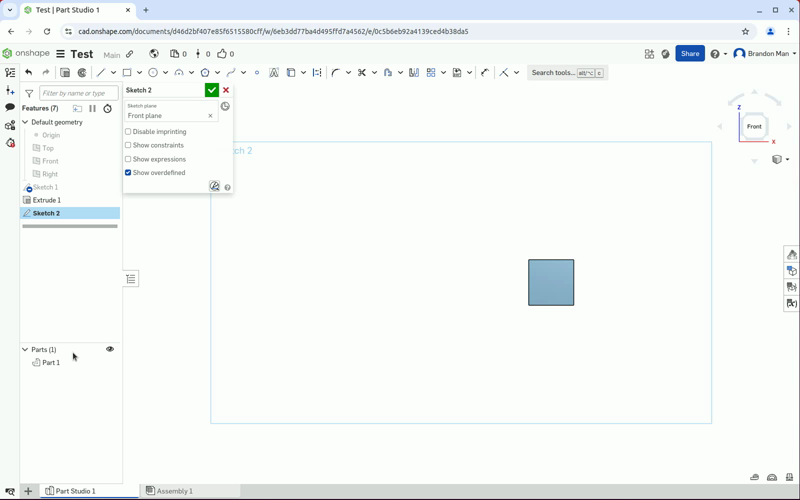
key(y)
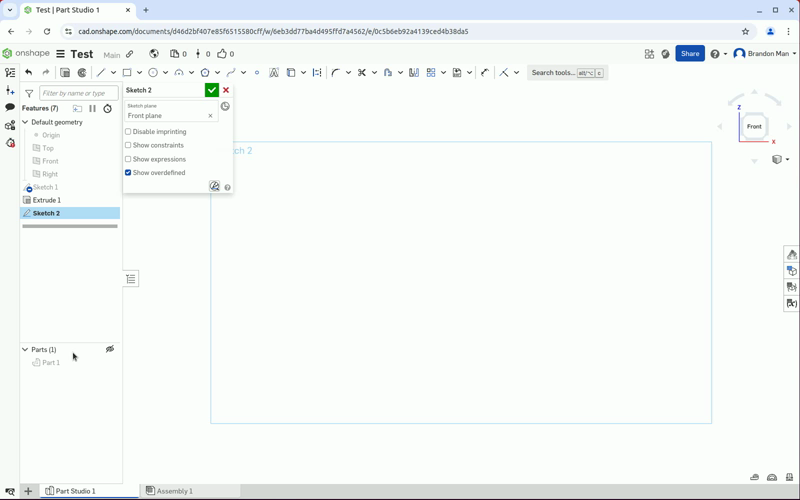
key(l)
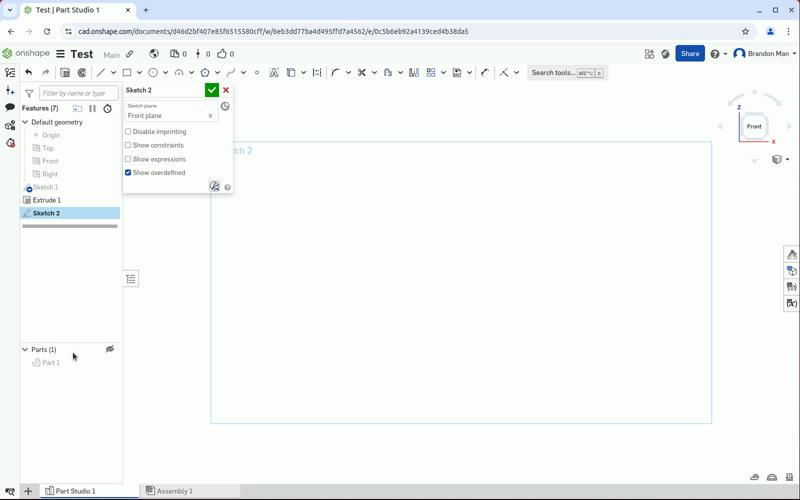
key_down(shift)
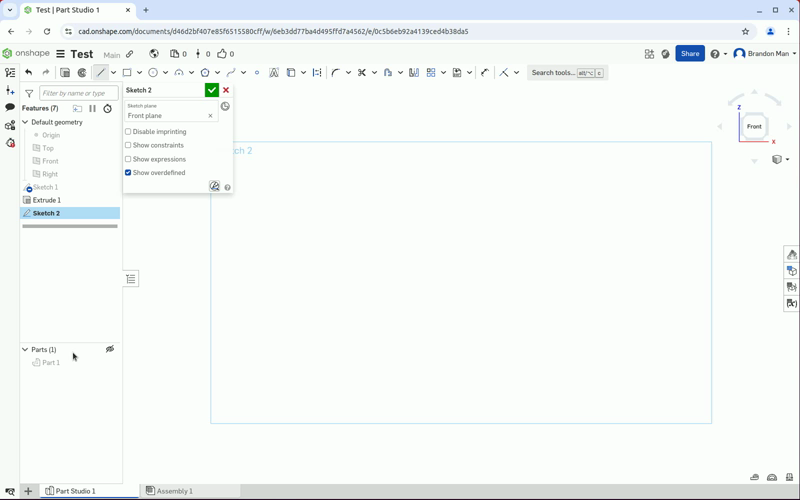
mouse_move(438, 305)
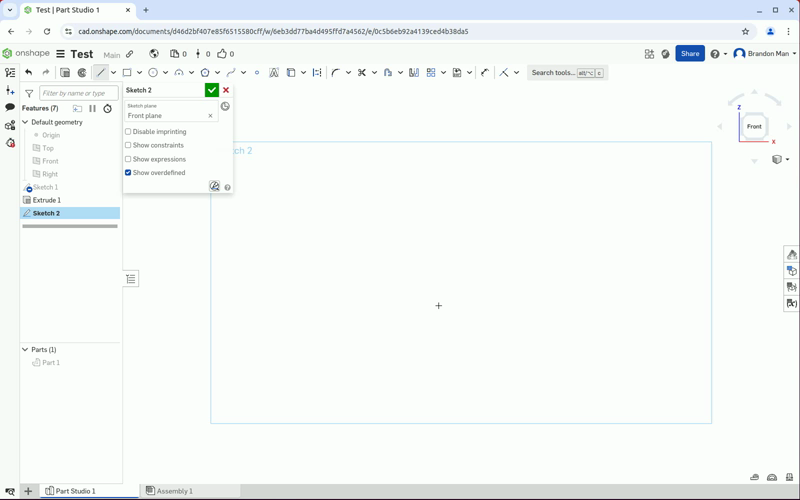
click(438, 305)
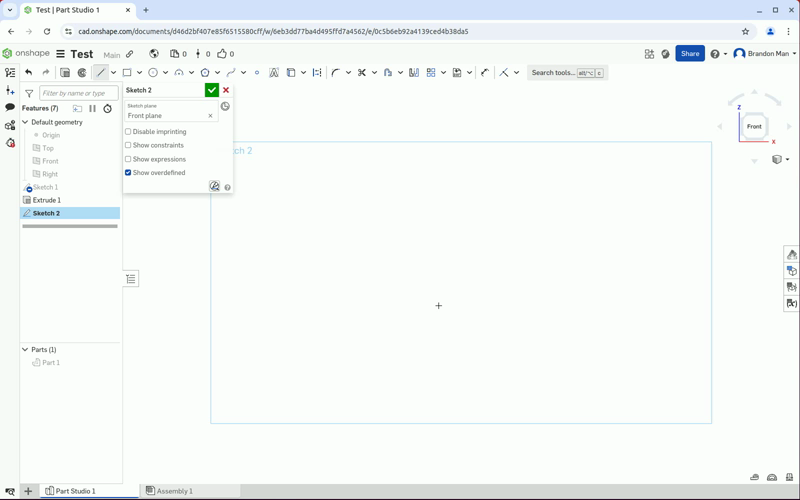
key_up(shift)
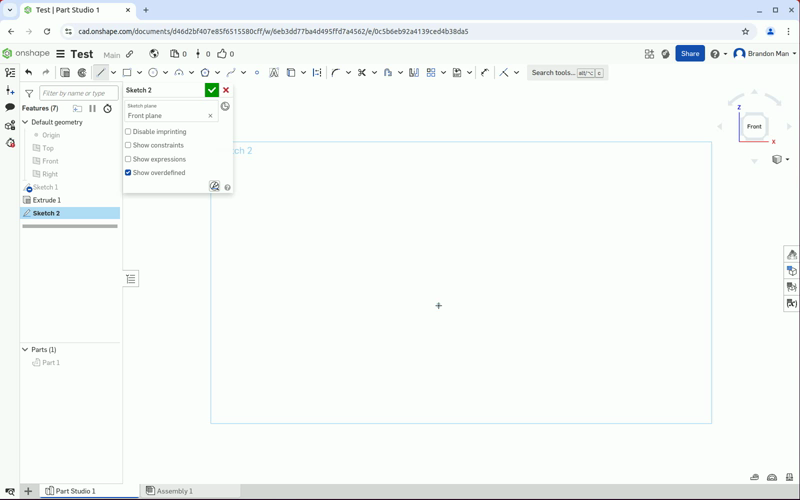
key_down(shift)
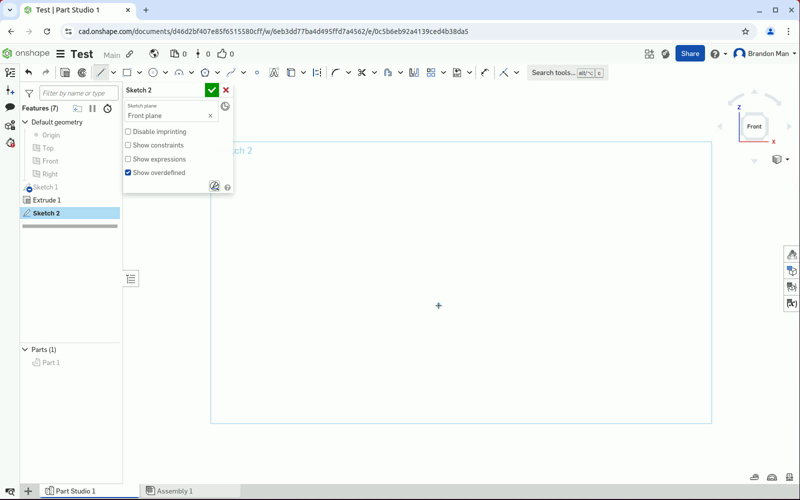
mouse_move(468, 305)
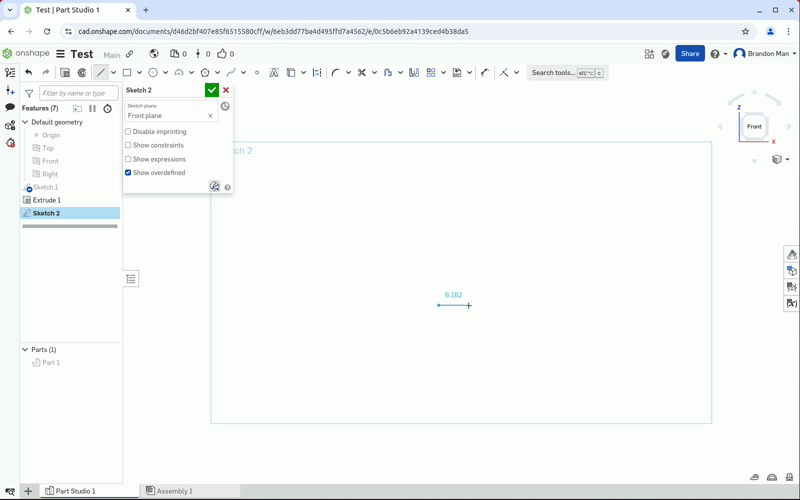
mouse_move(483, 305)
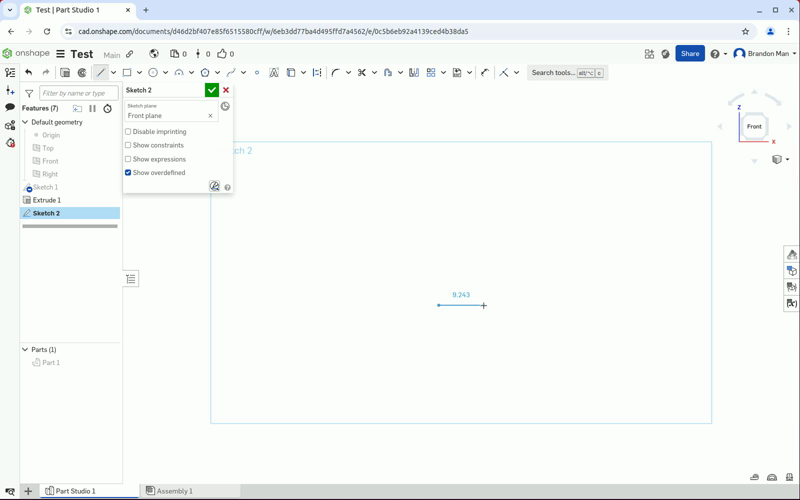
click(483, 305)
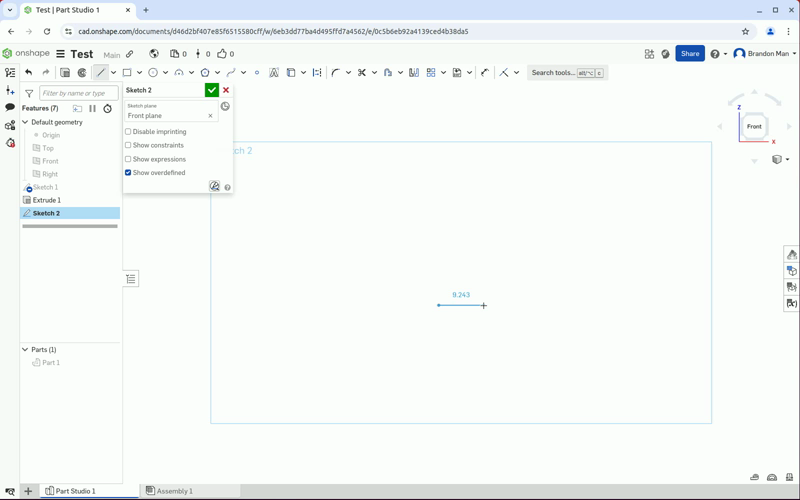
key_up(shift)
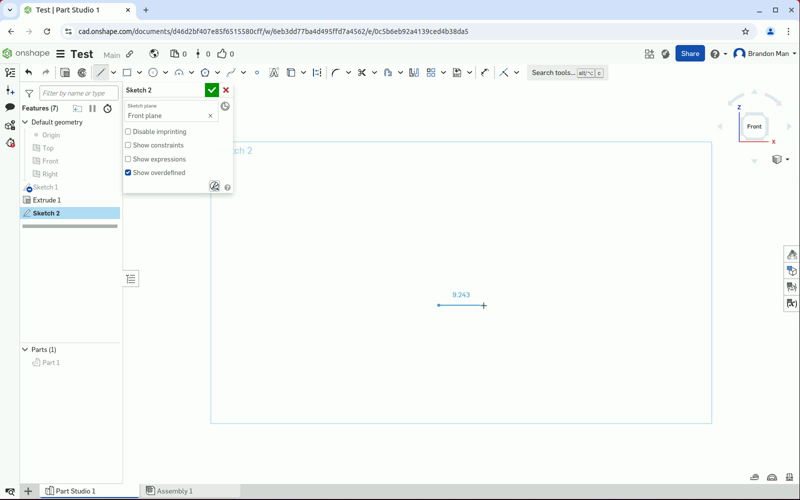
key_down(shift)
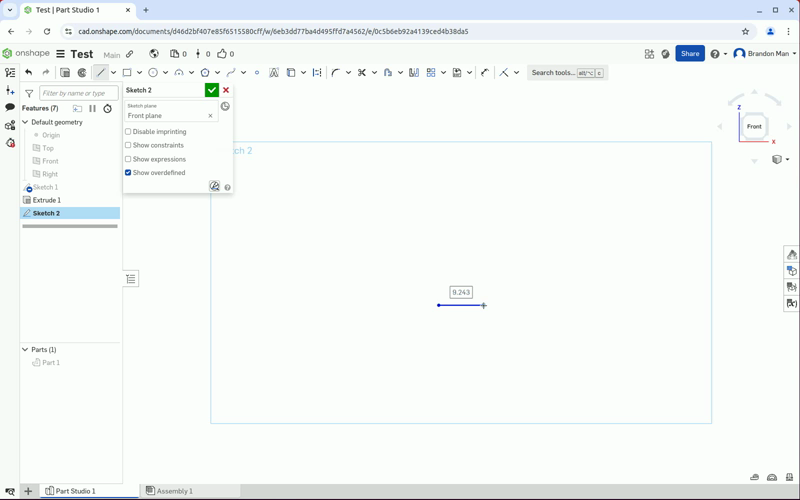
mouse_move(513, 305)
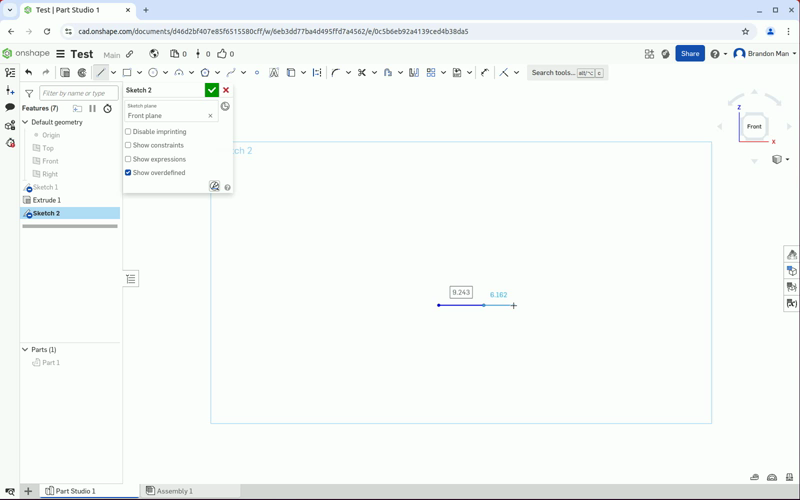
mouse_move(483, 259)
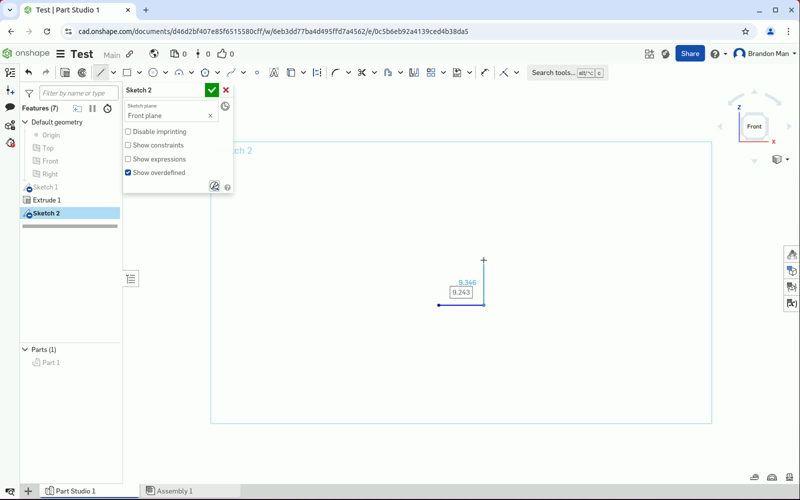
click(483, 259)
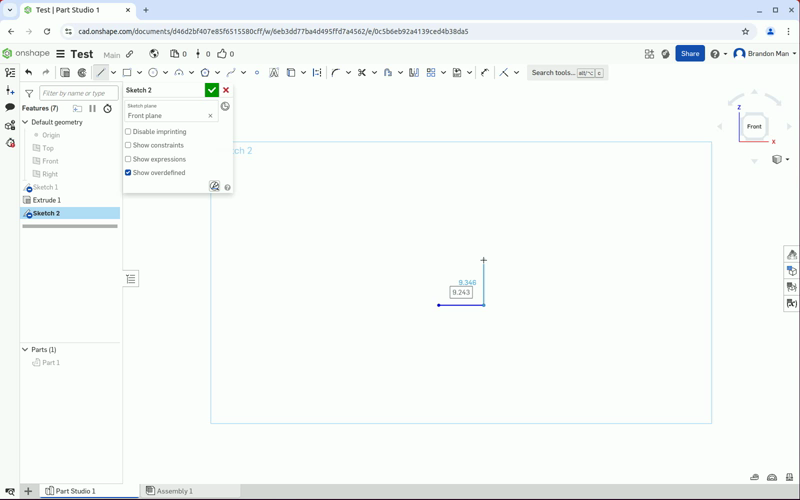
key_up(shift)
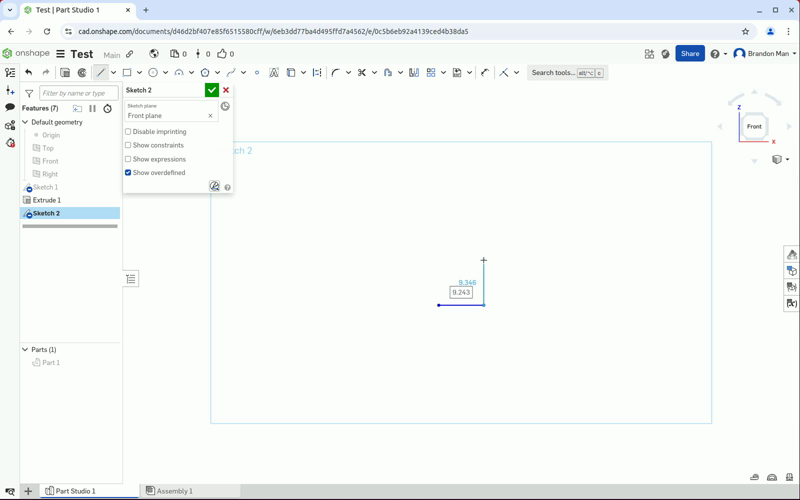
key_down(shift)
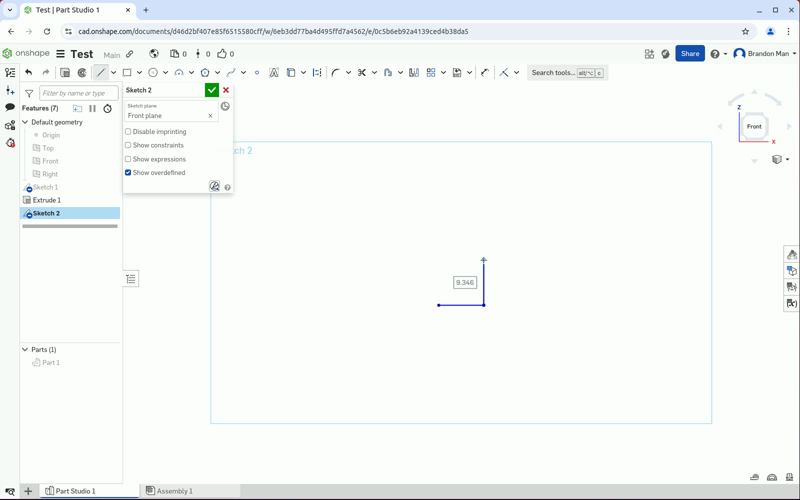
mouse_move(513, 259)
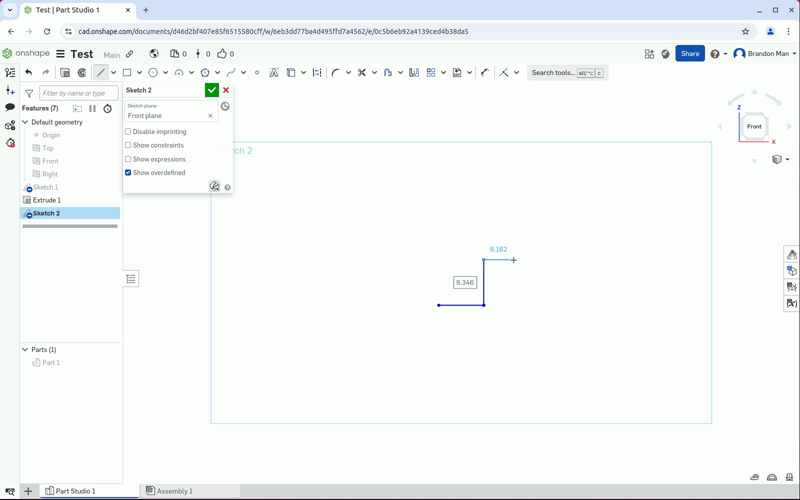
mouse_move(438, 259)
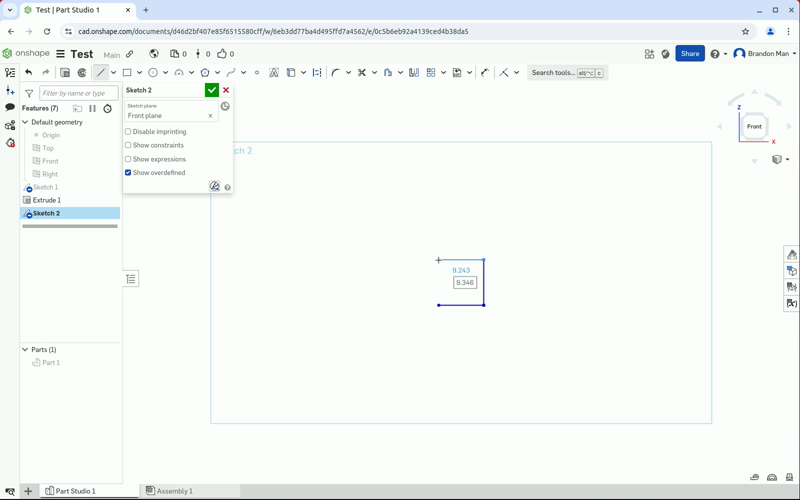
click(438, 259)
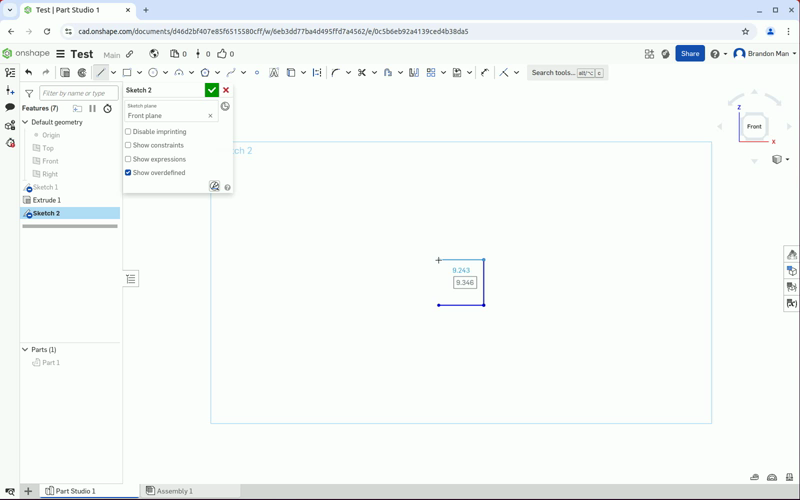
key_up(shift)
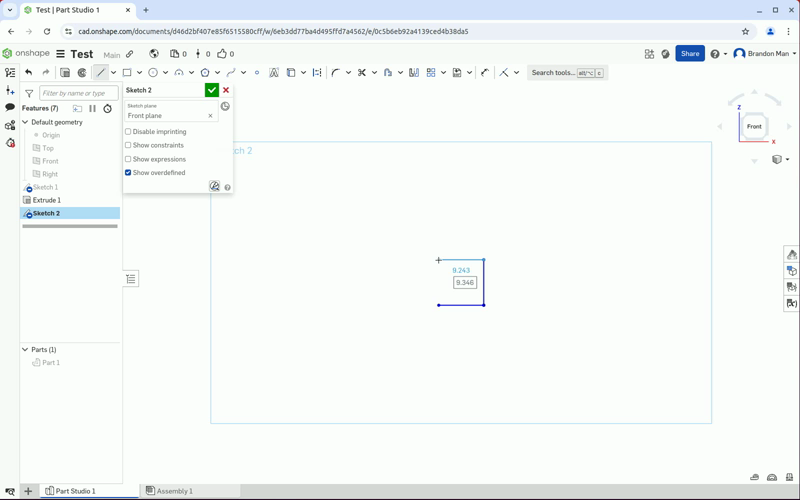
mouse_move(468, 259)
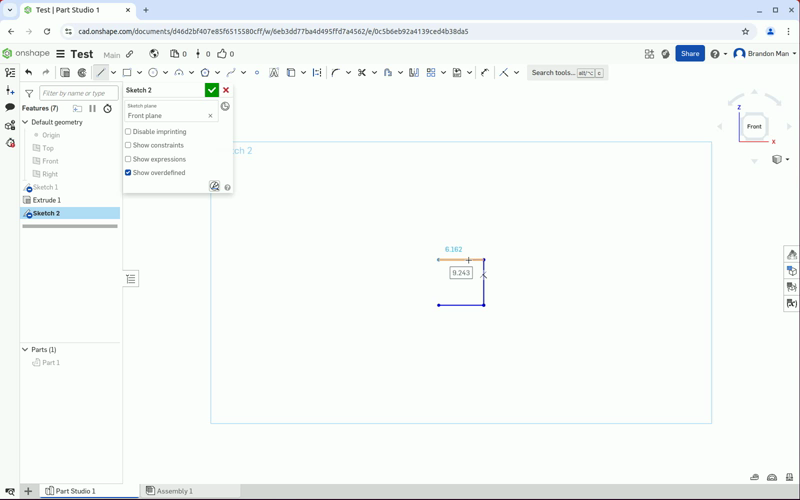
key_down(shift)
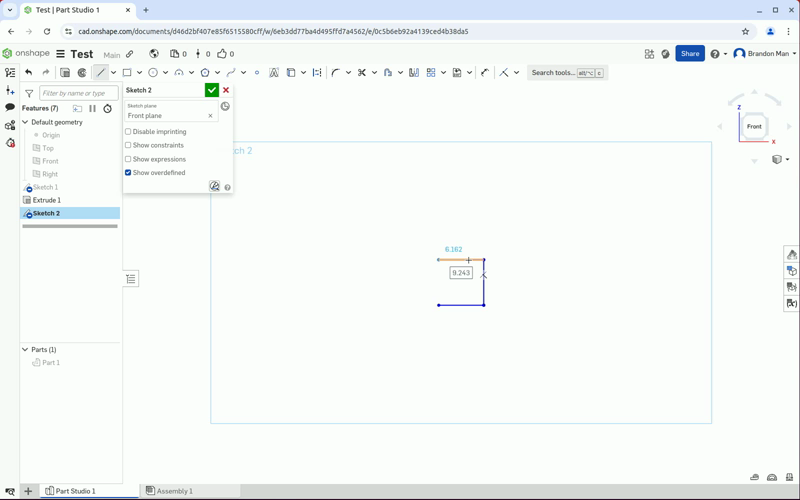
mouse_move(438, 305)
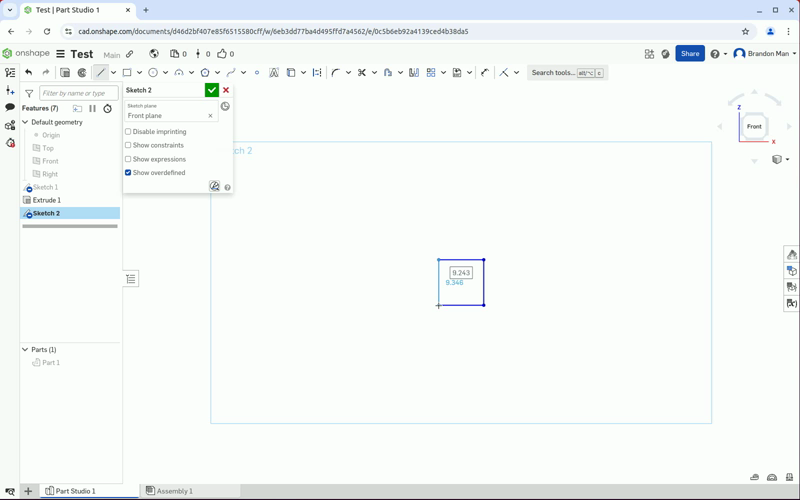
key_up(shift)
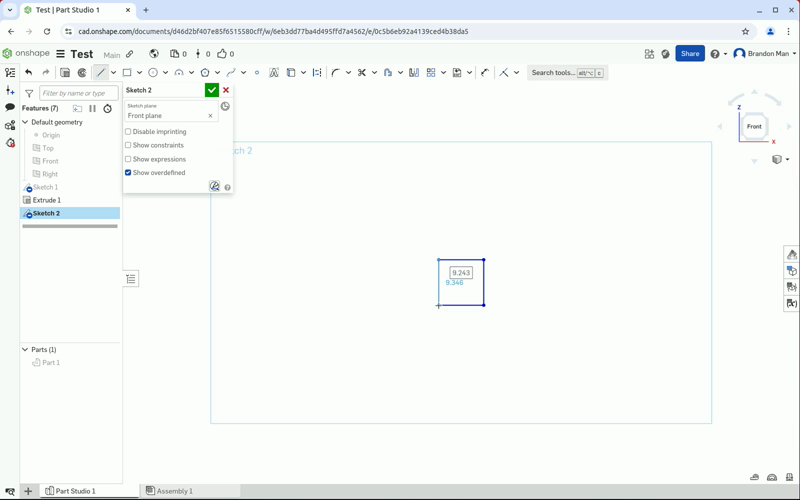
click(438, 305)
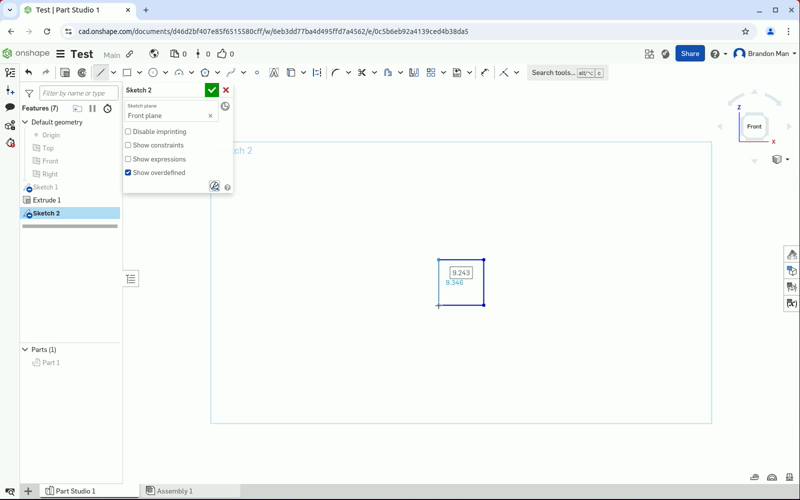
key(esc)
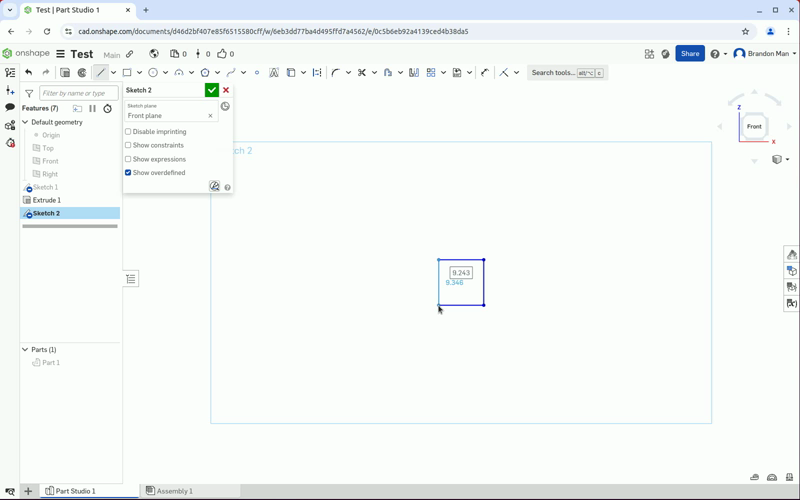
mouse_move(442, 263)
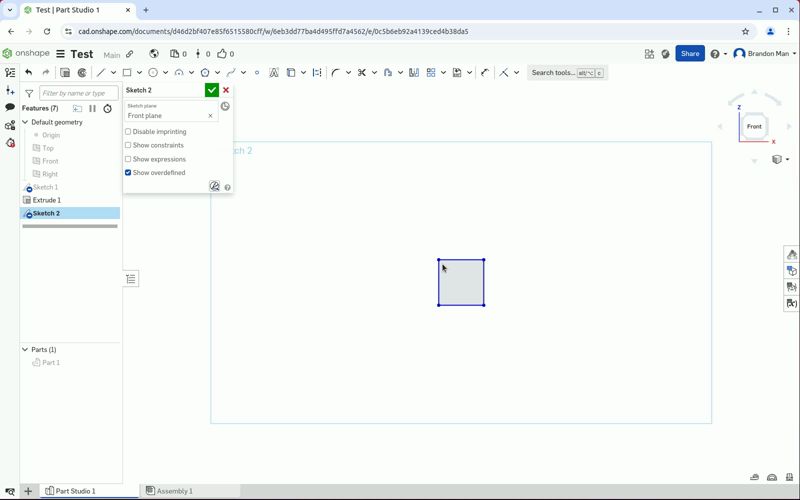
click(442, 263)
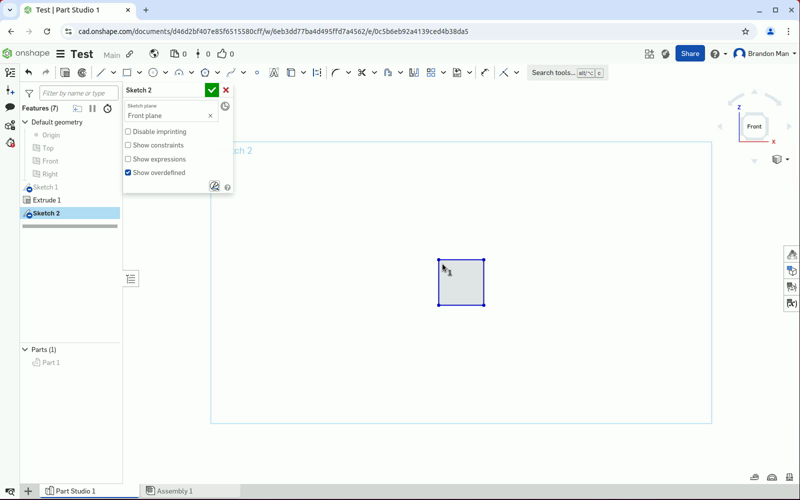
mouse_move(73, 352)
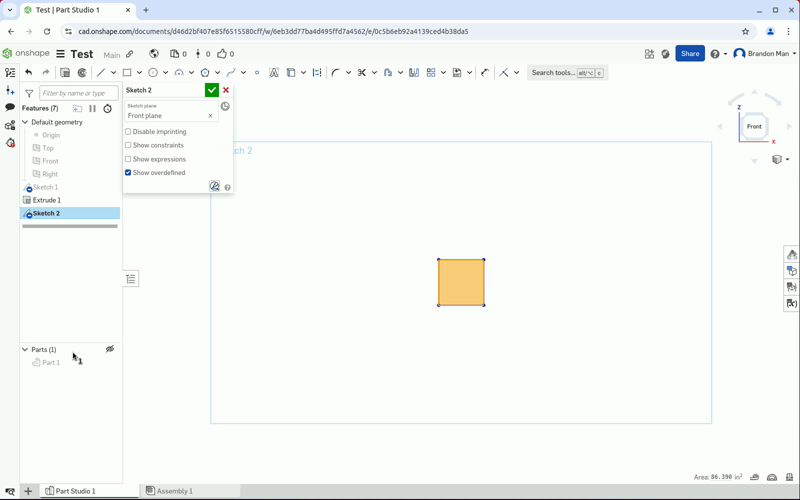
key(shift+y)
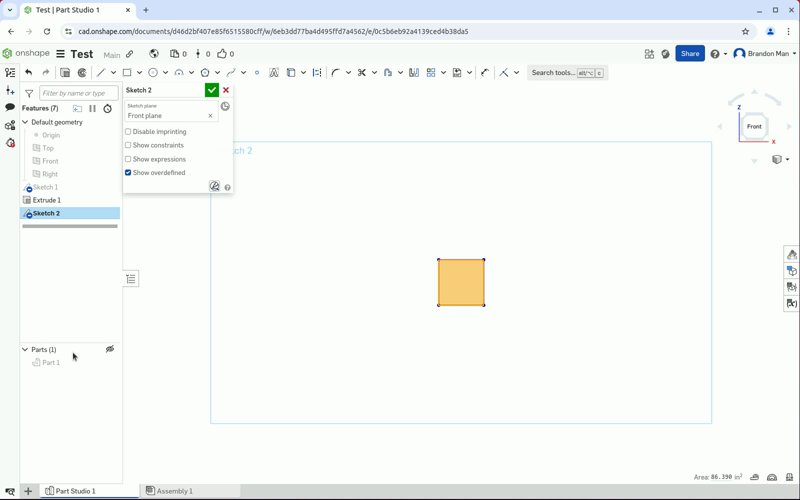
key(shift+e)
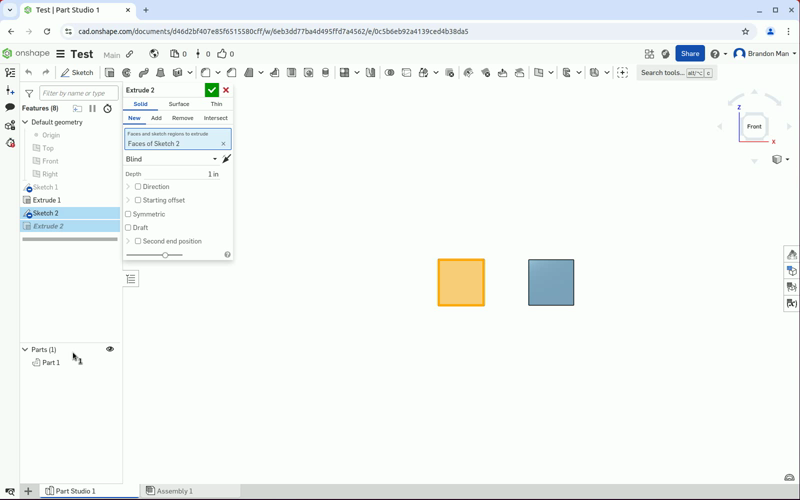
mouse_move(143, 106)
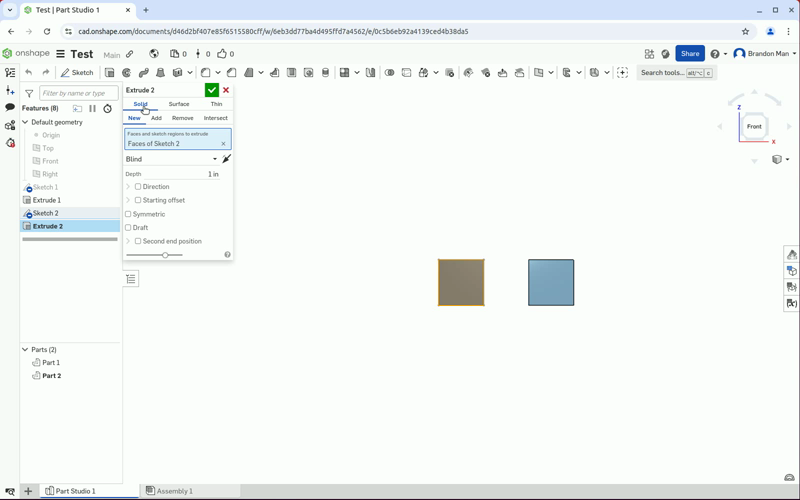
click(143, 106)
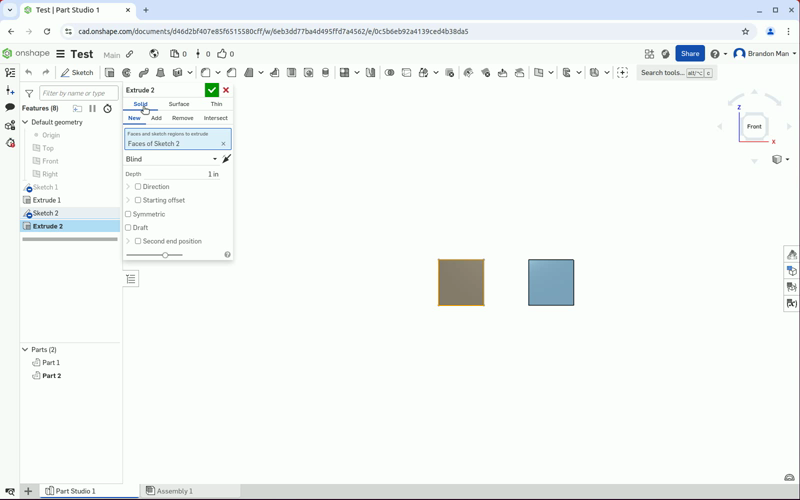
mouse_move(137, 120)
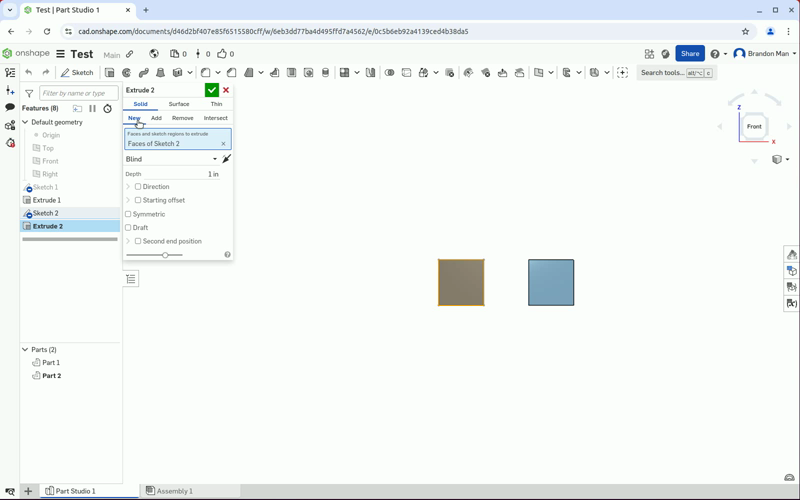
click(137, 120)
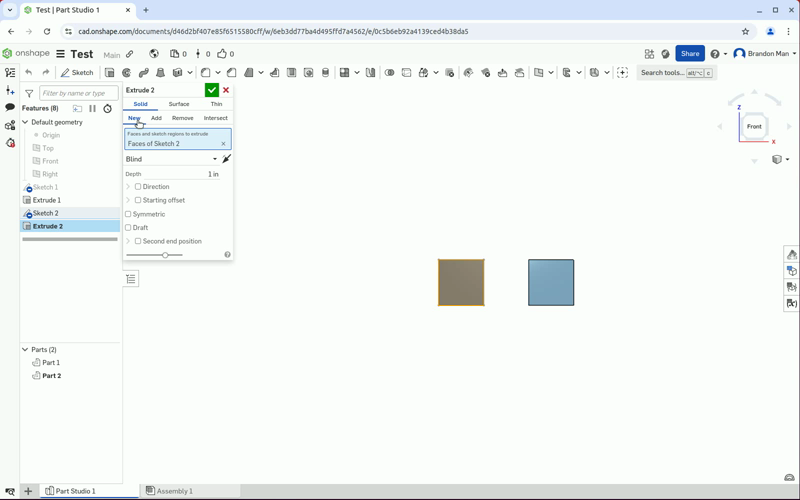
key(tab, 4)
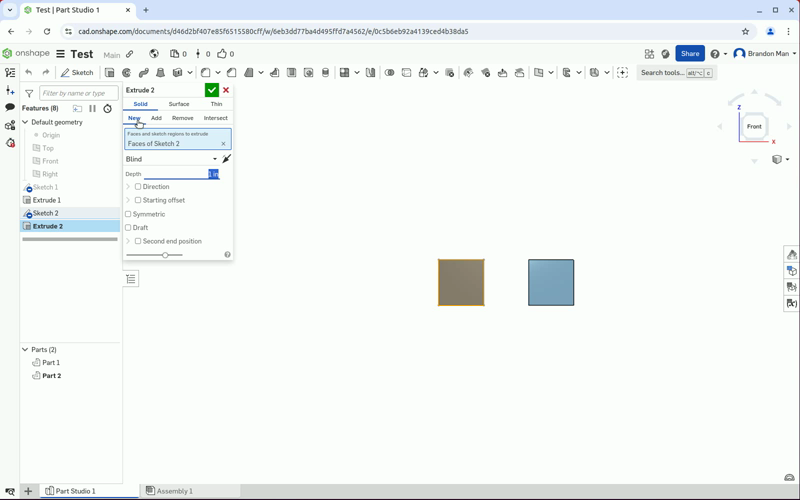
text(46.216)
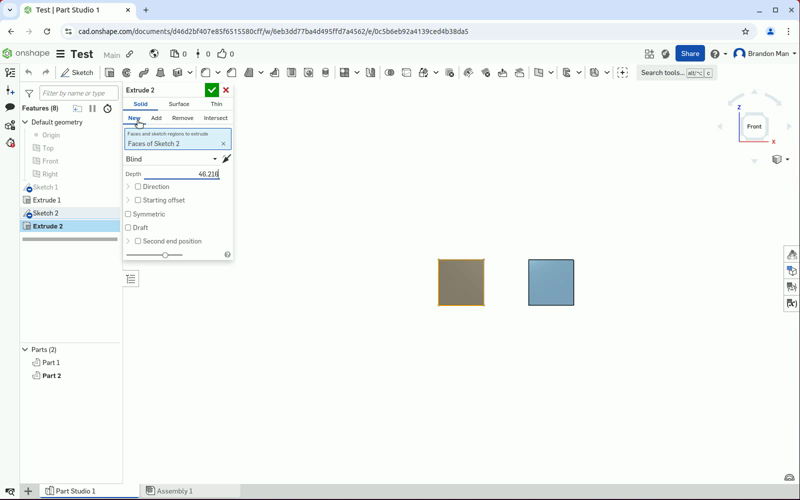
key(tab, 3)
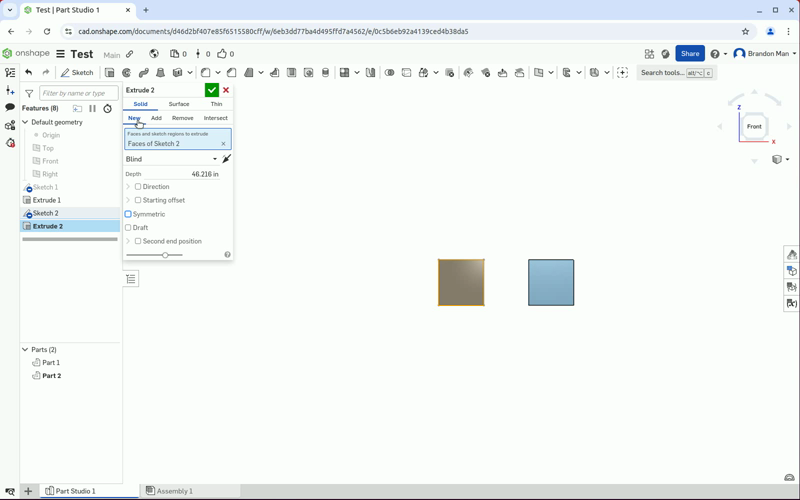
key(space)
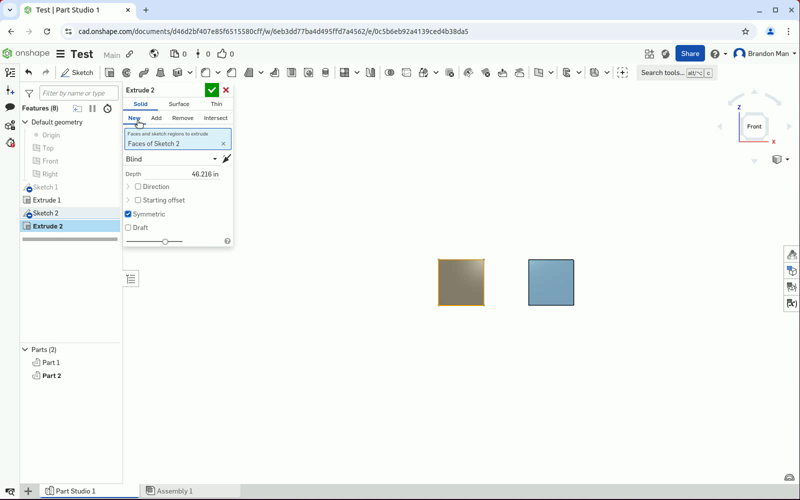
key(enter)
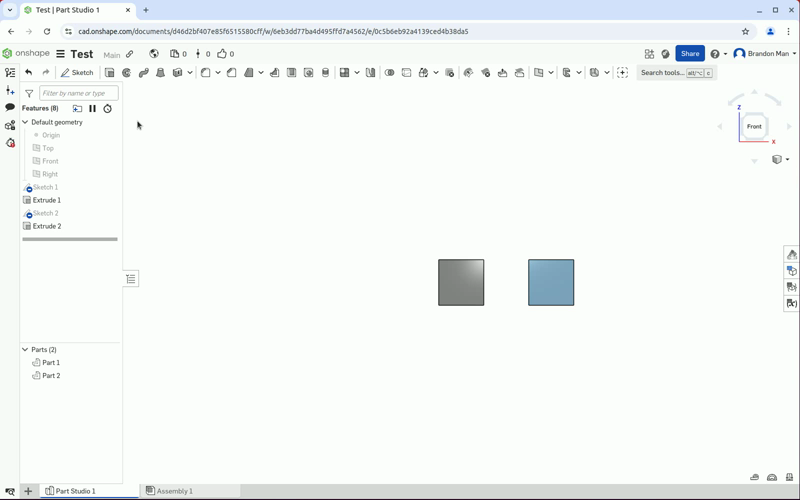
key(shift+h)
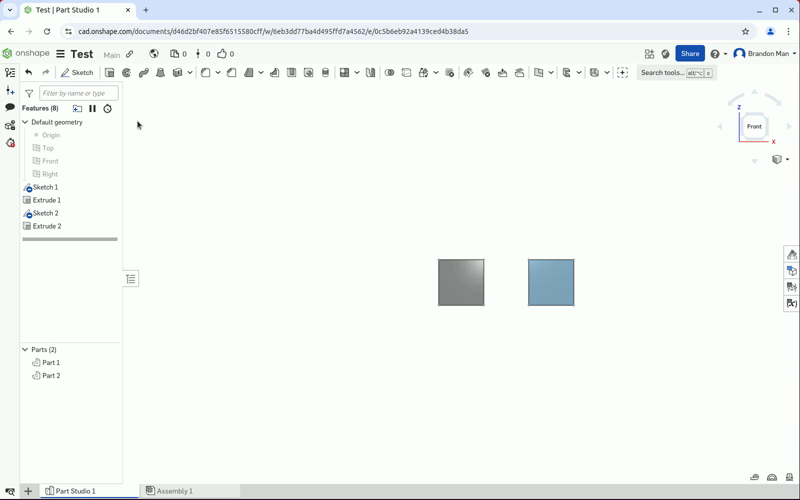
key(shift+h)
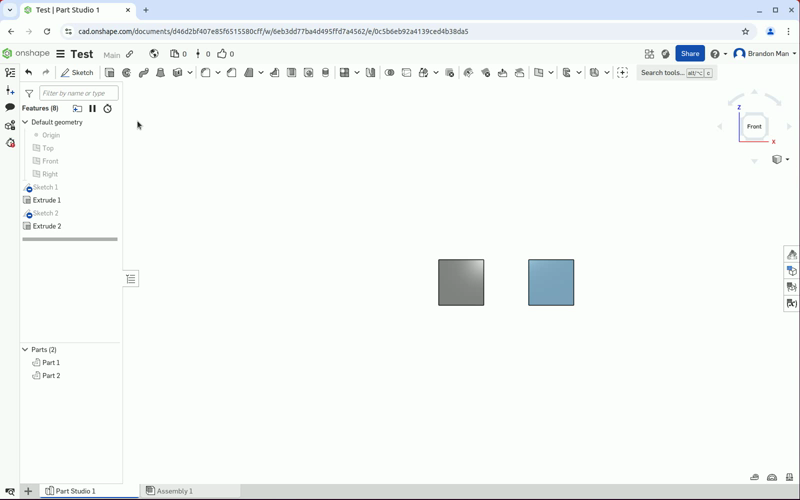
mouse_move(73, 189)
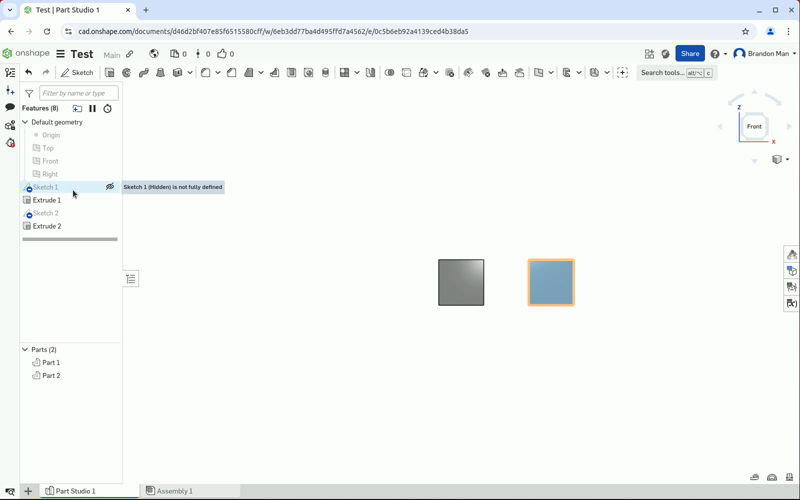
click(73, 189)
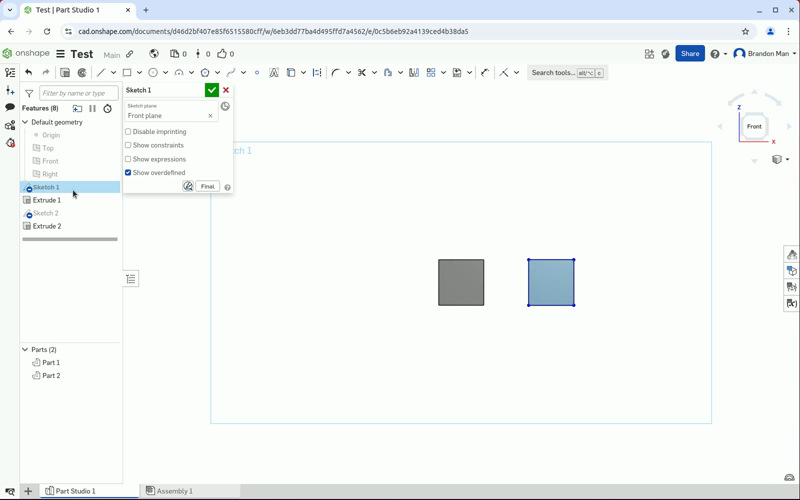
mouse_move(229, 92)
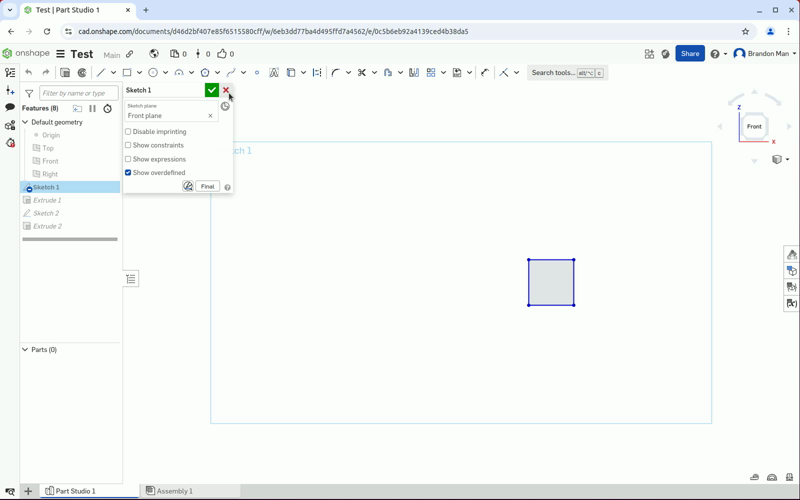
click(229, 92)
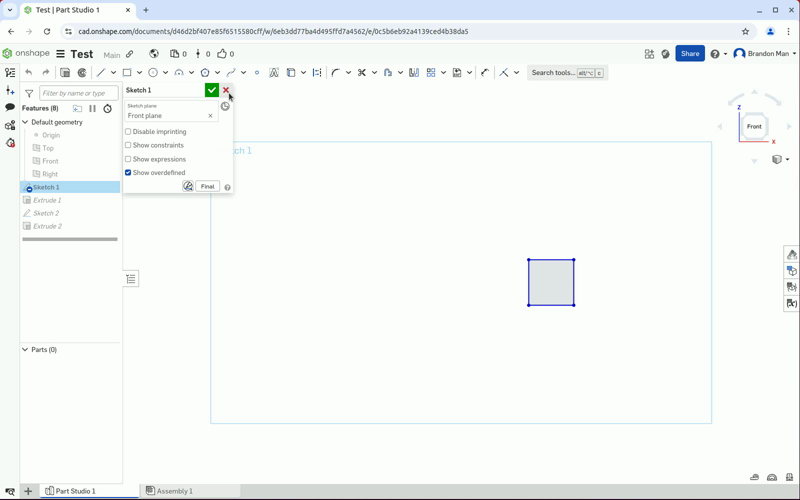
key(shift+s)
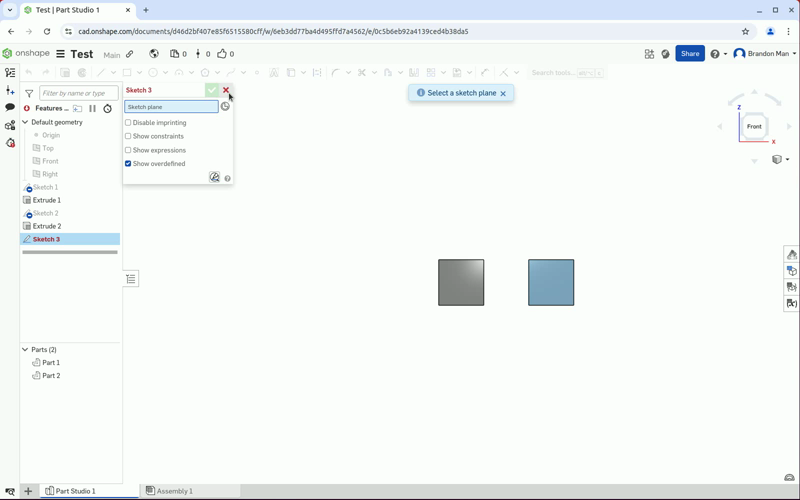
mouse_move(73, 163)
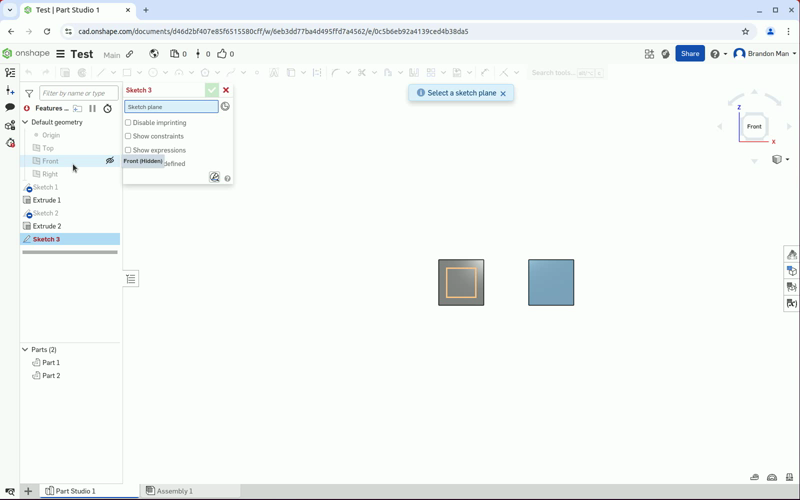
click(73, 163)
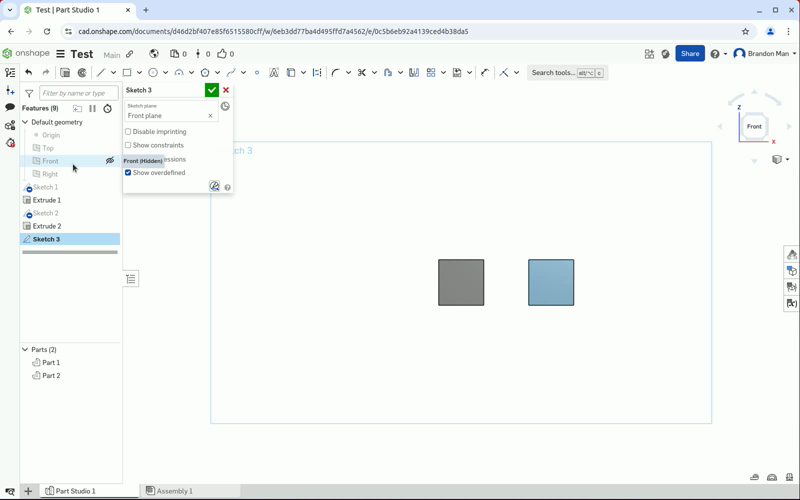
mouse_move(73, 352)
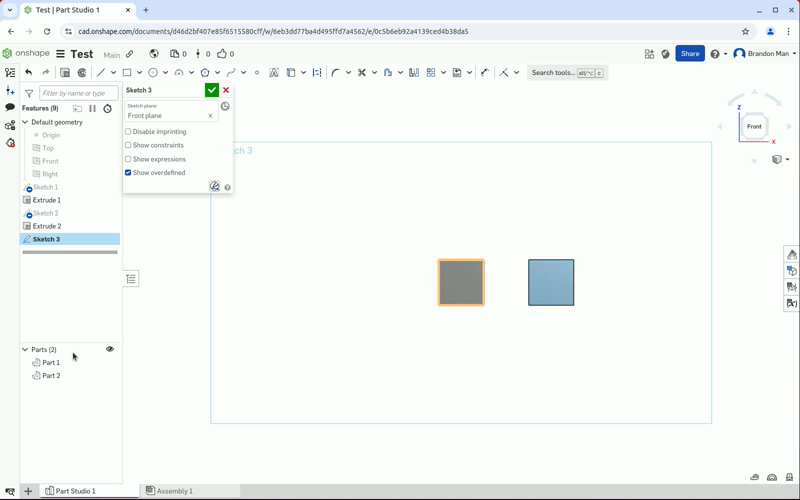
key(y)
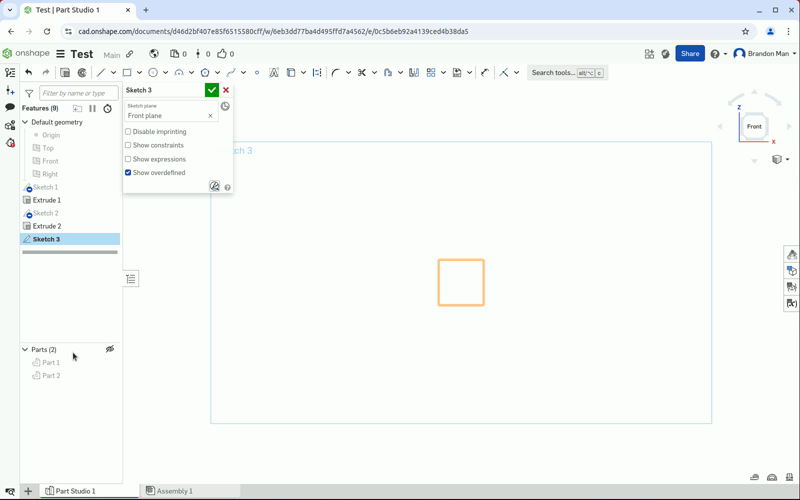
key(l)
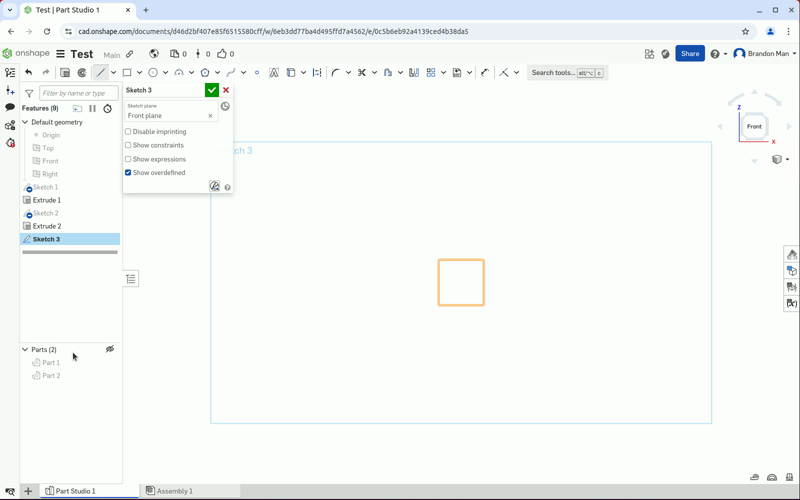
key_down(shift)
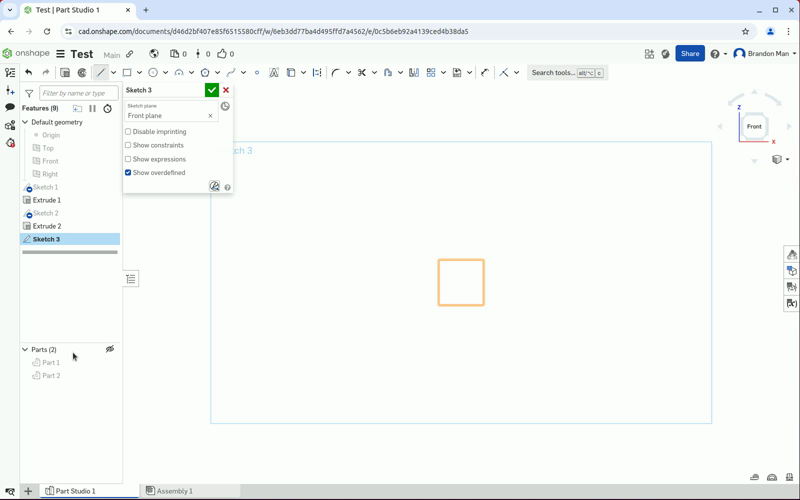
mouse_move(348, 305)
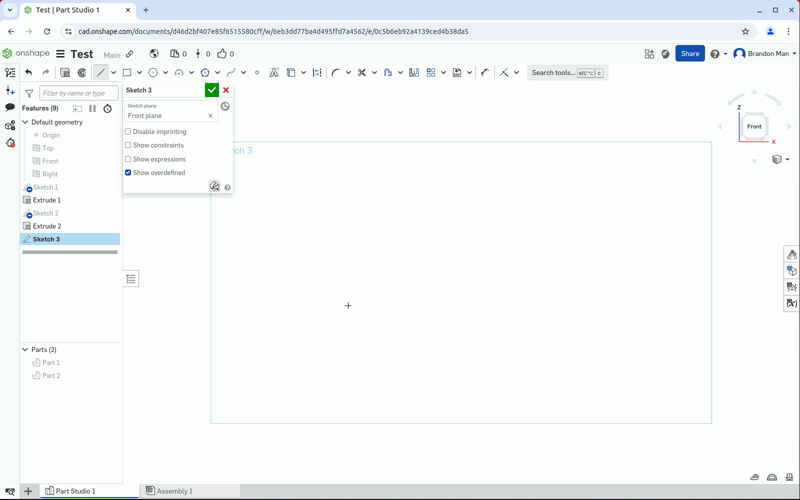
click(348, 305)
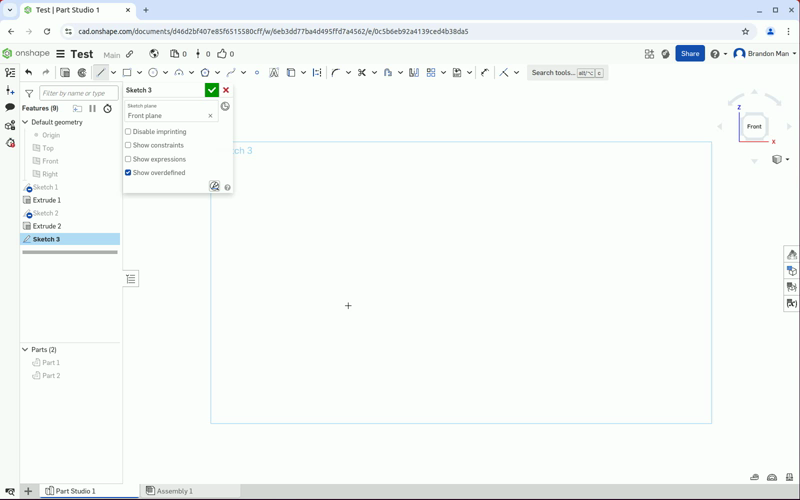
key_up(shift)
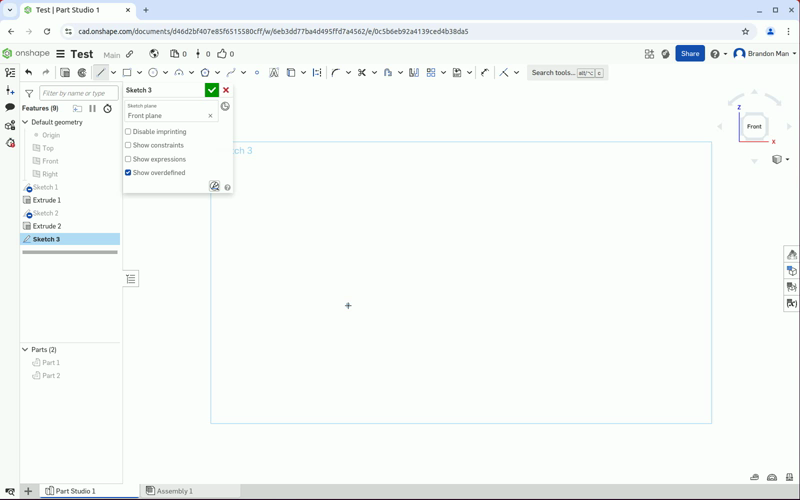
key_down(shift)
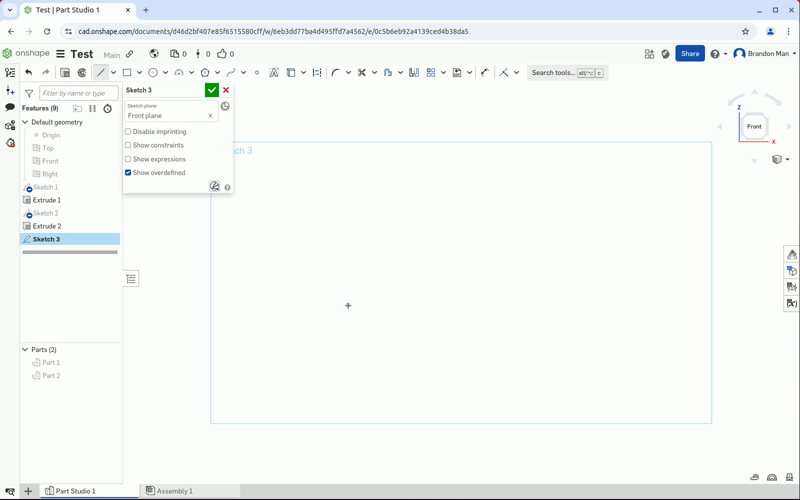
mouse_move(378, 305)
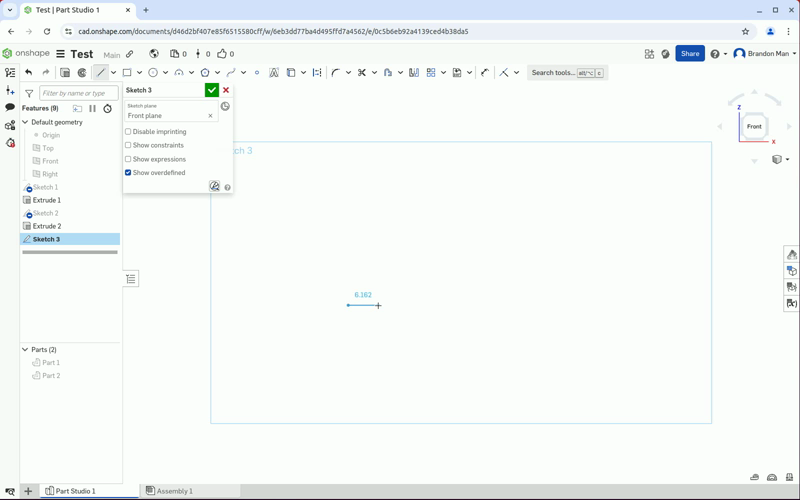
mouse_move(393, 305)
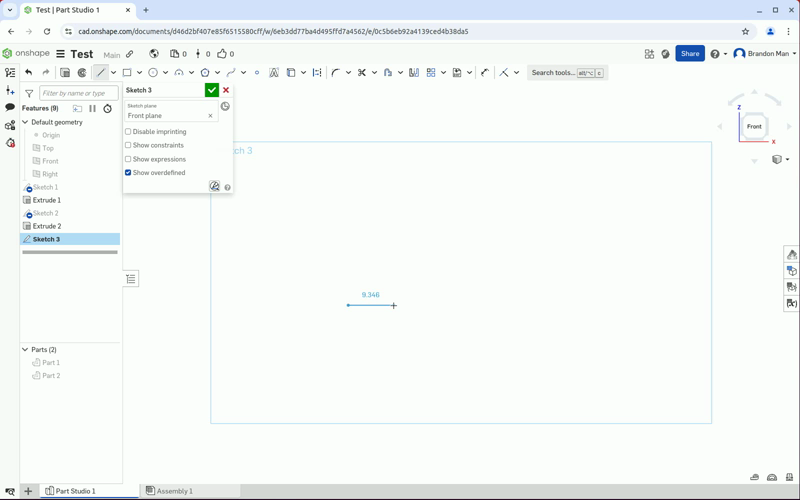
click(393, 305)
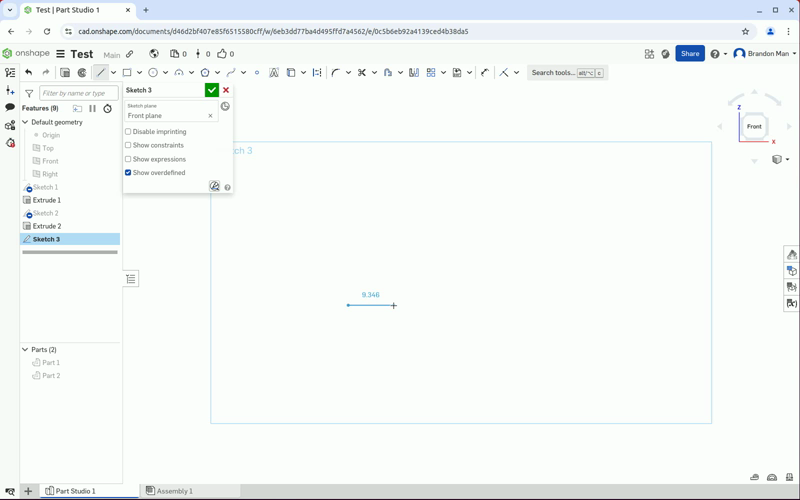
key_up(shift)
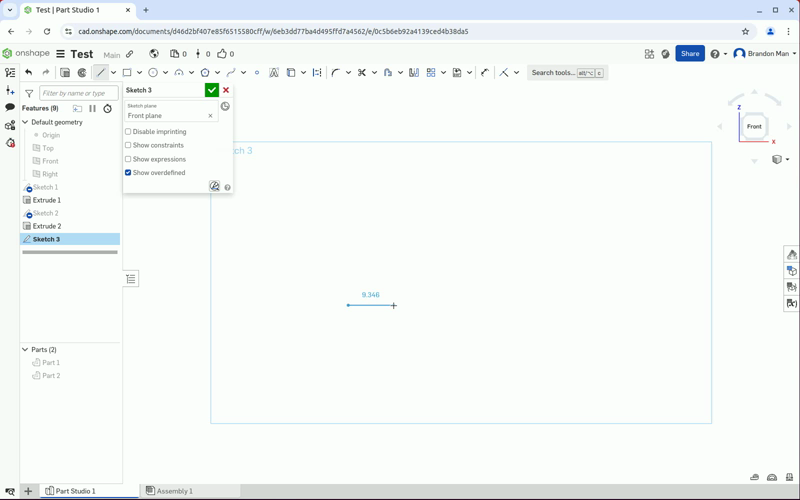
key_down(shift)
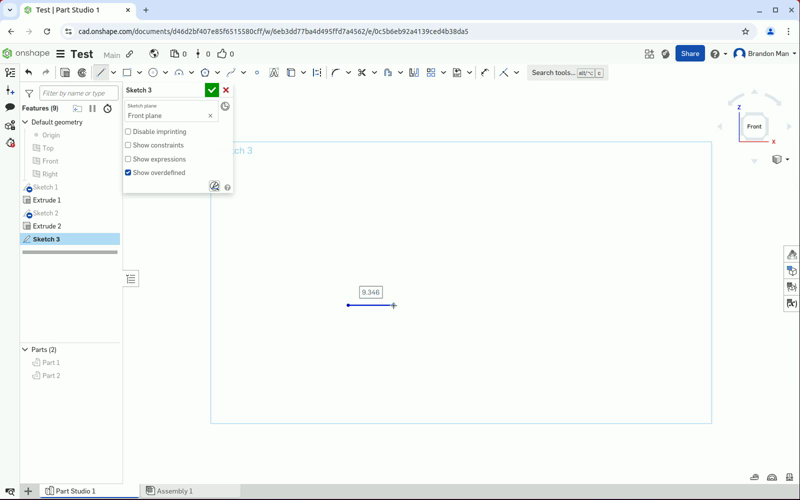
mouse_move(423, 305)
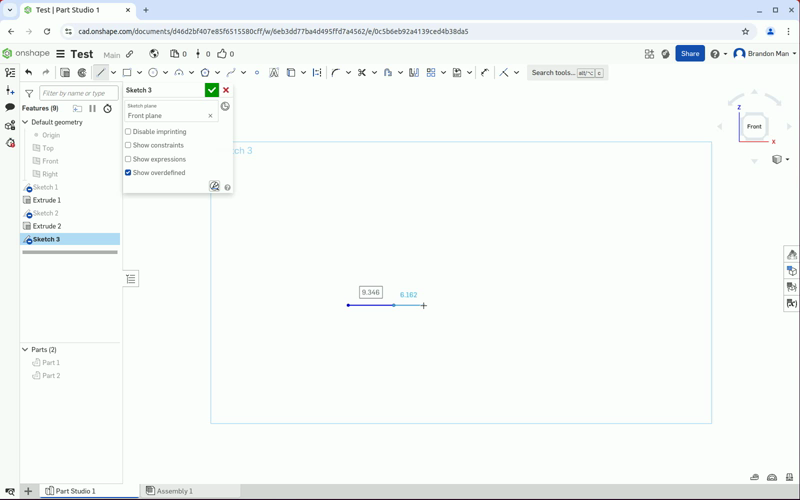
mouse_move(393, 259)
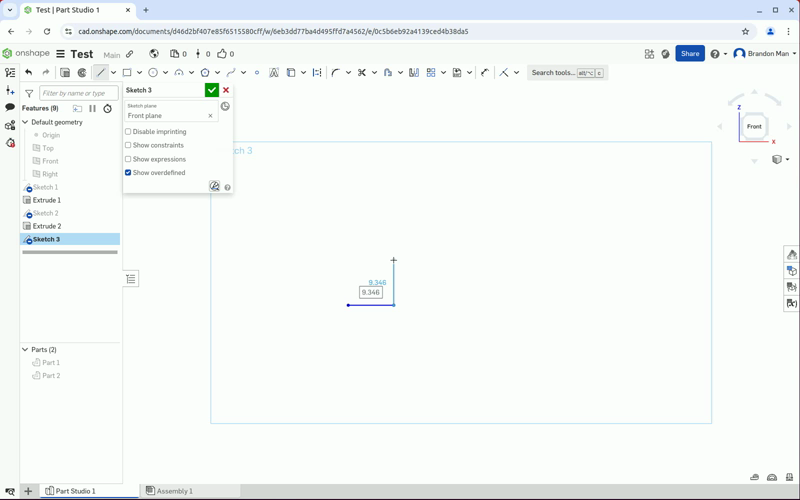
click(393, 259)
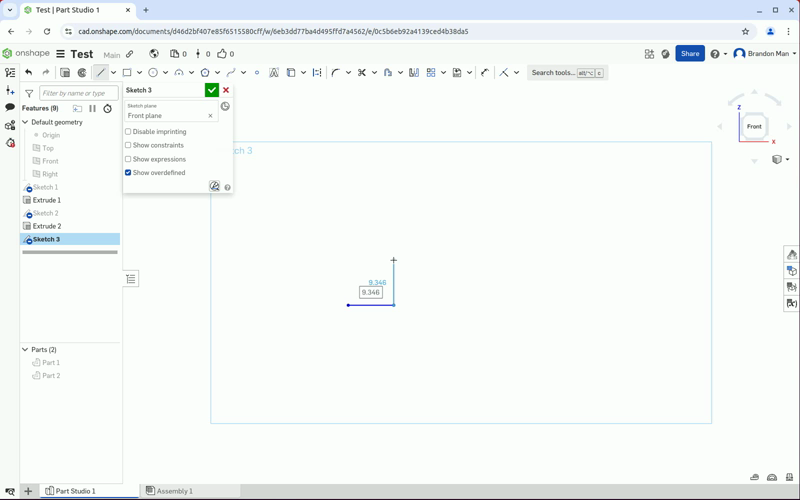
key_up(shift)
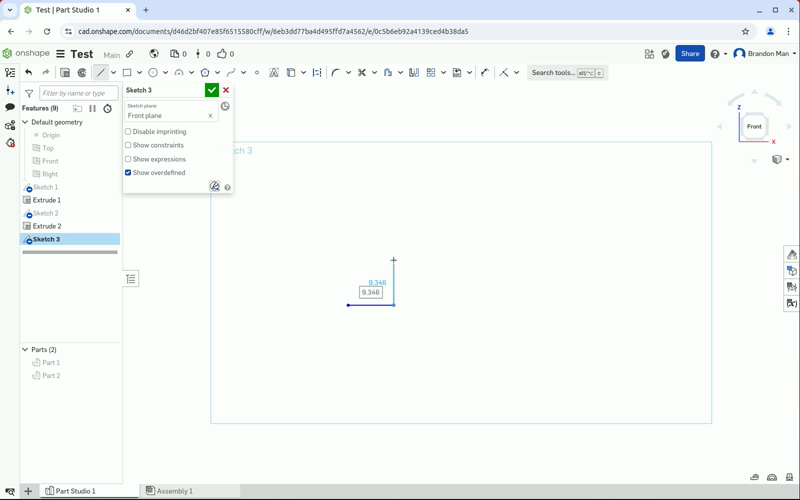
key_down(shift)
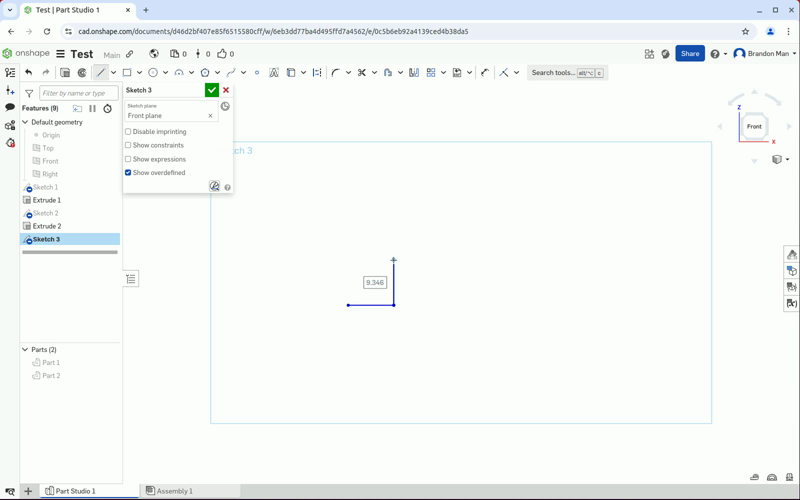
mouse_move(423, 259)
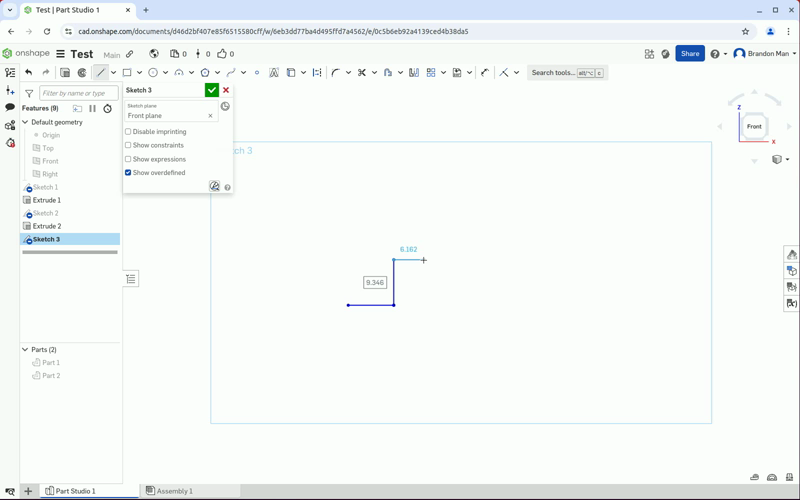
mouse_move(348, 259)
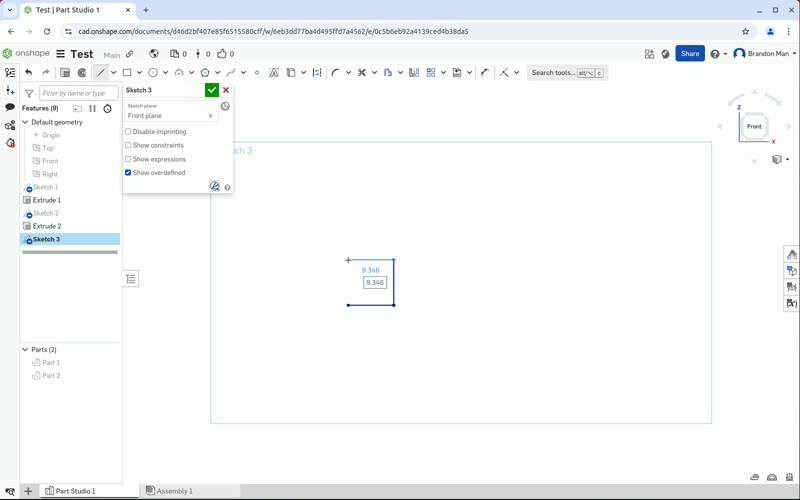
click(348, 259)
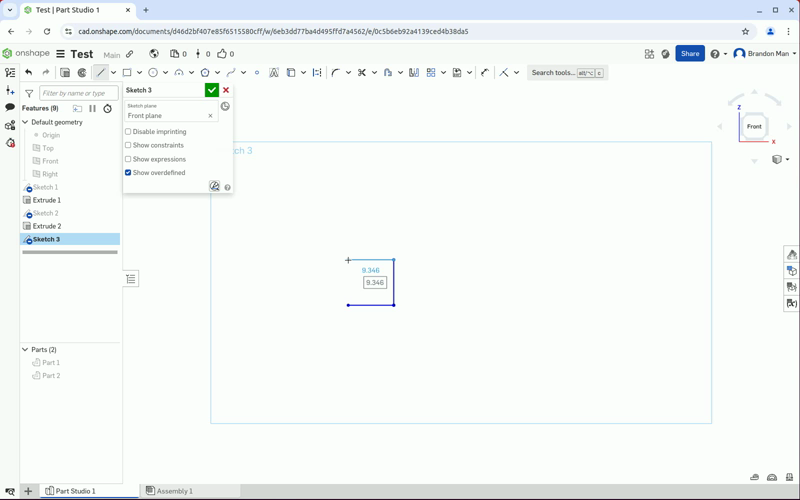
key_up(shift)
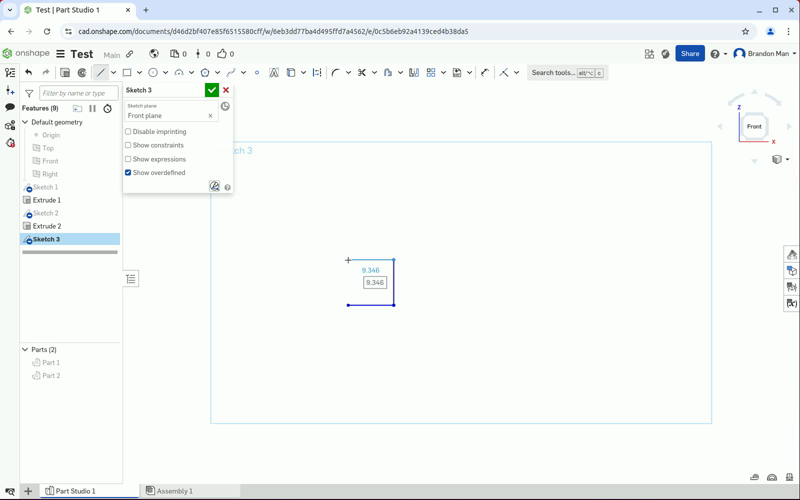
mouse_move(378, 259)
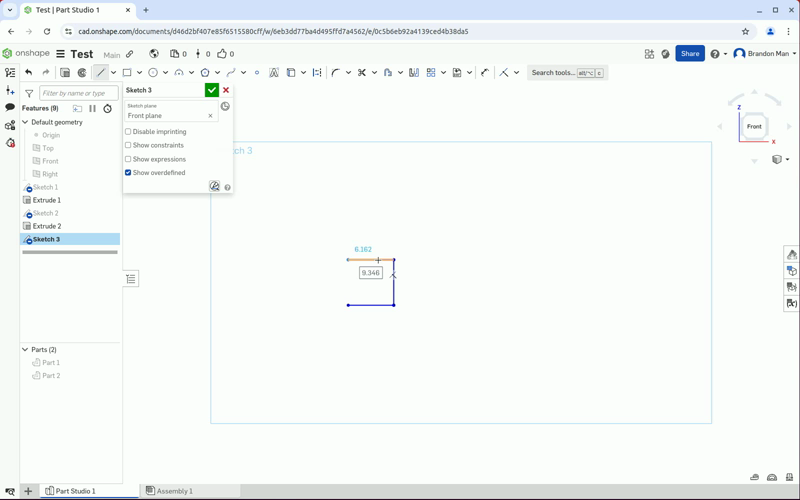
key_down(shift)
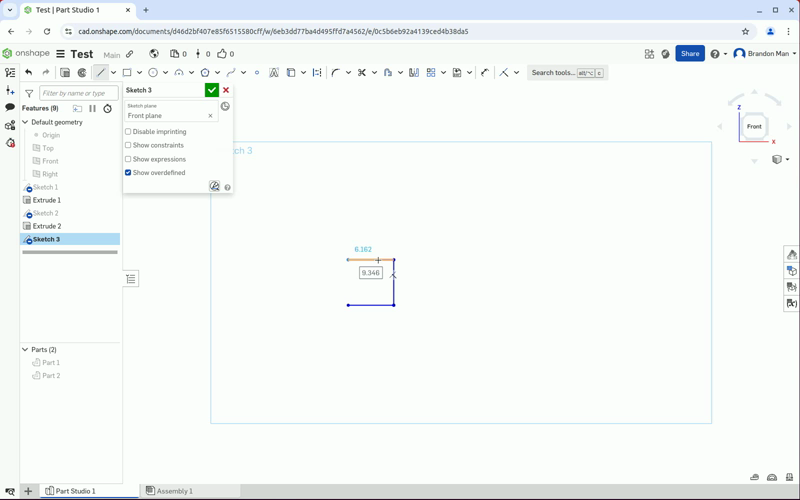
mouse_move(348, 305)
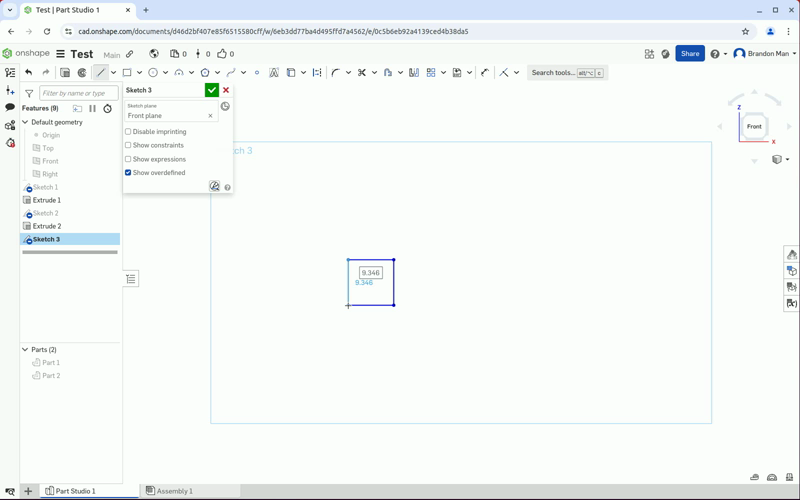
key_up(shift)
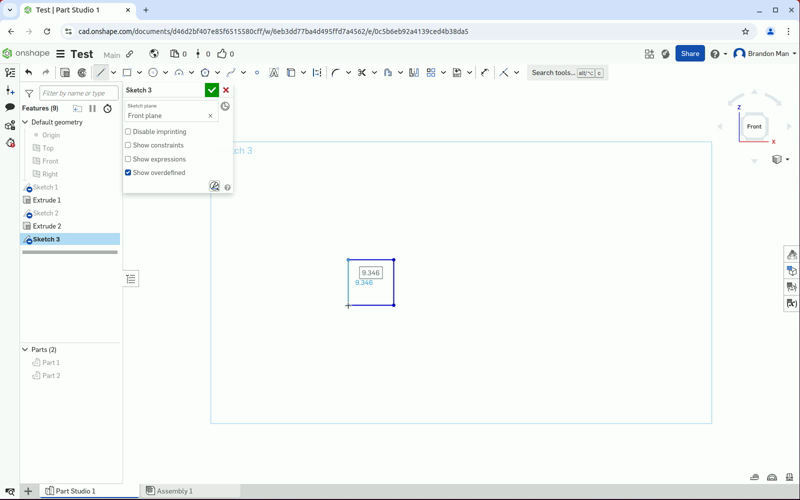
click(348, 305)
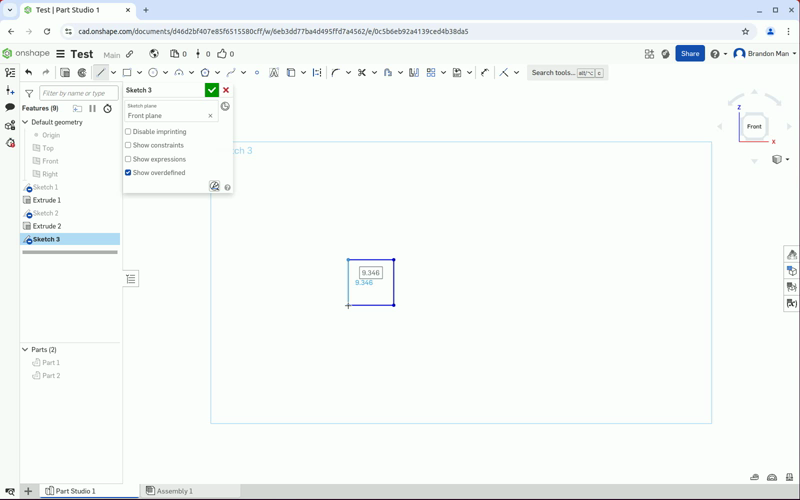
key(esc)
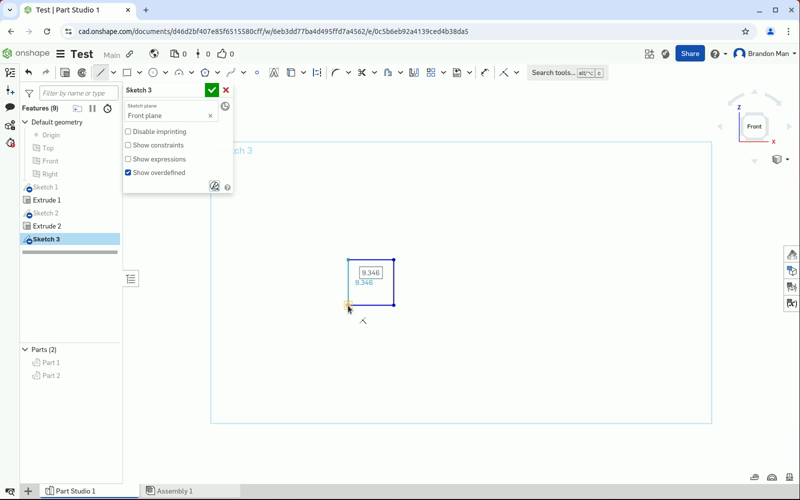
mouse_move(389, 278)
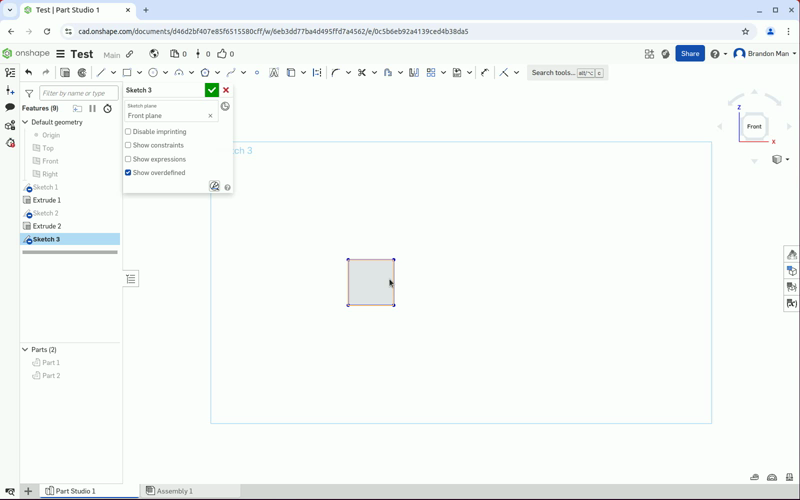
click(389, 278)
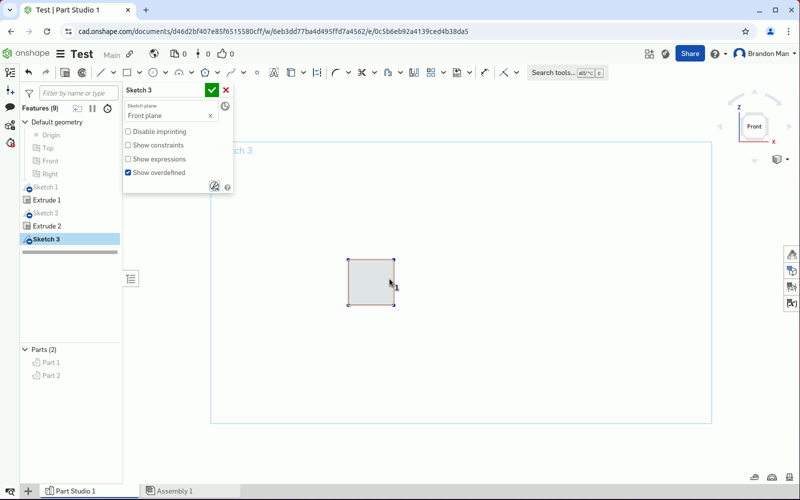
mouse_move(73, 352)
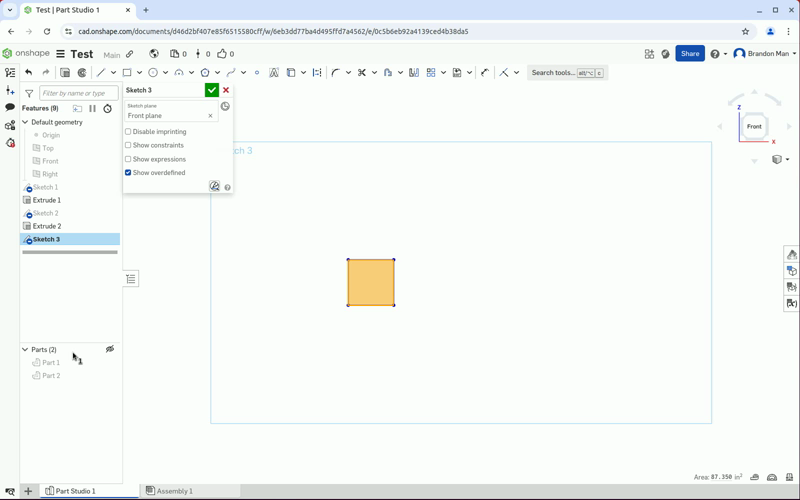
key(shift+y)
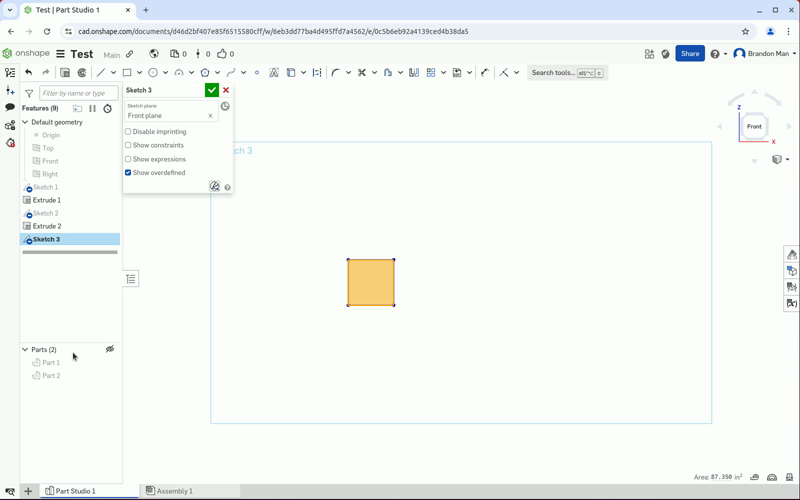
key(shift+e)
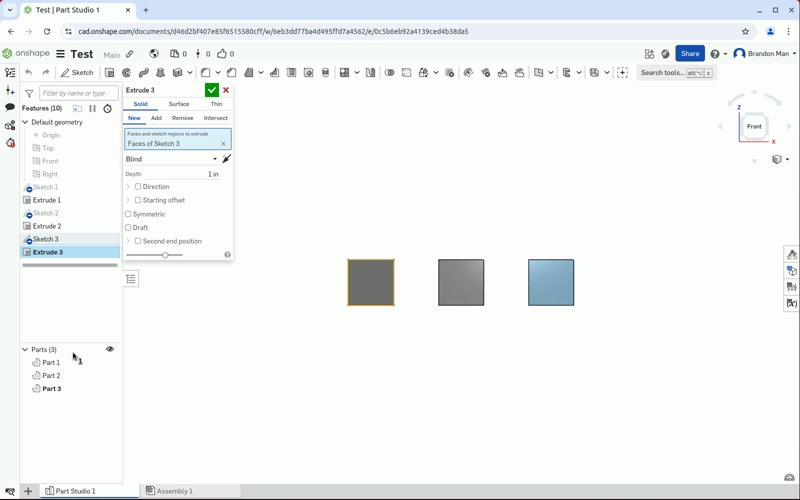
mouse_move(143, 106)
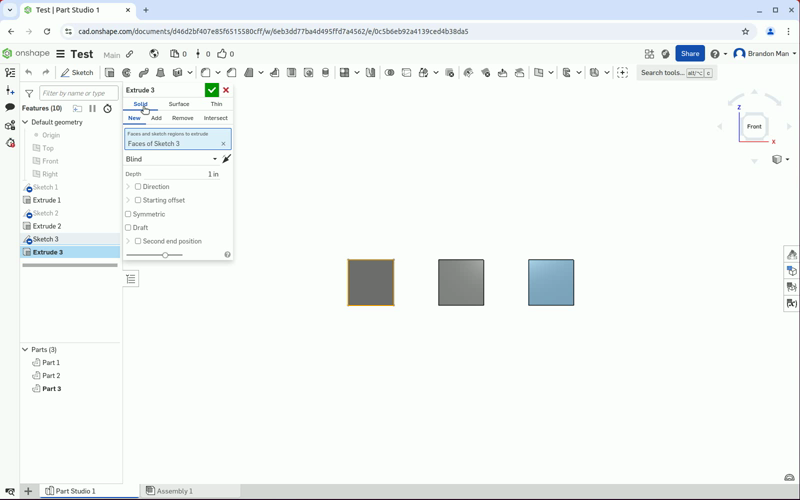
click(143, 106)
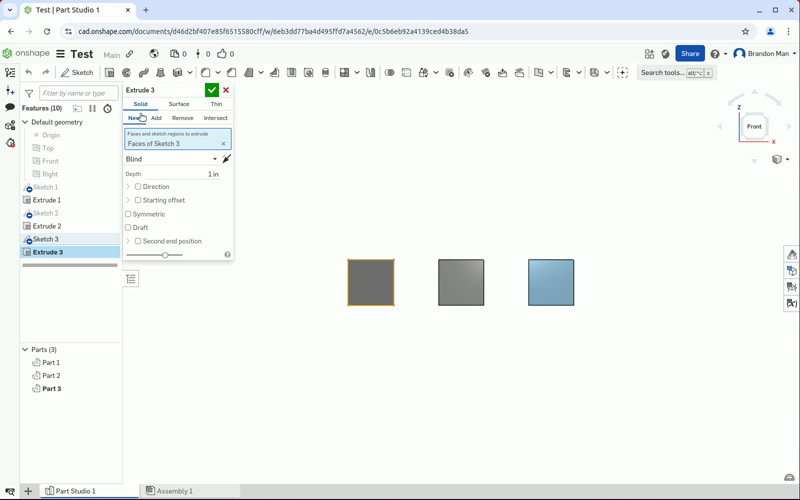
mouse_move(137, 120)
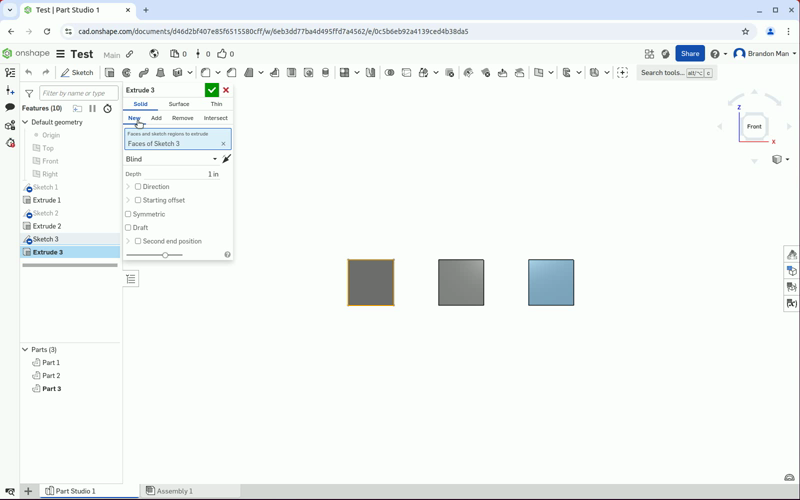
click(137, 120)
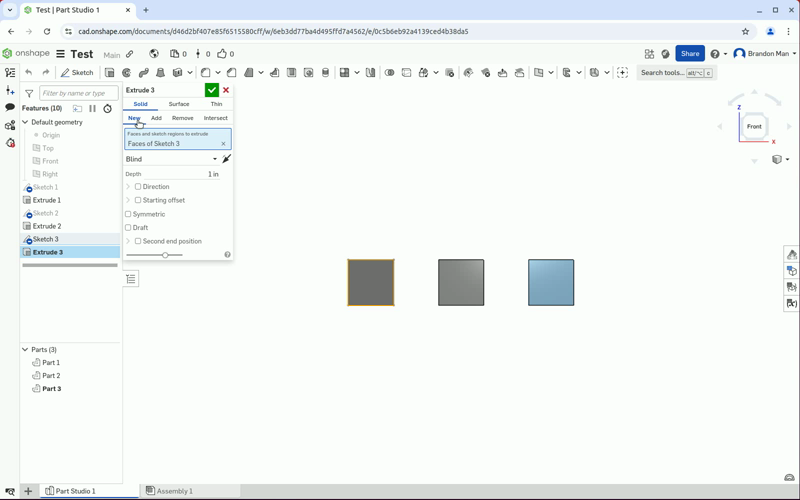
key(tab, 4)
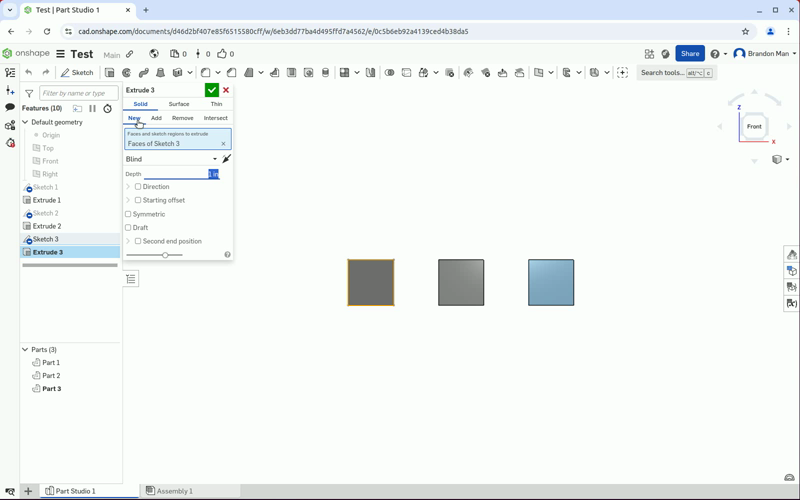
text(46.216)
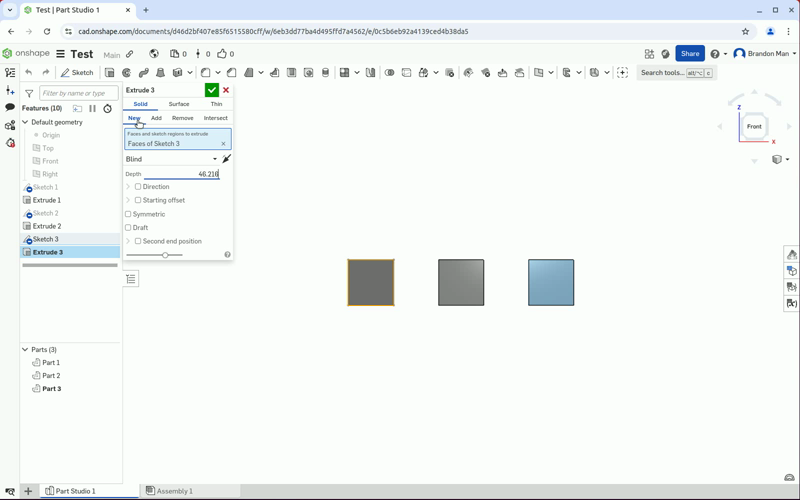
key(tab, 3)
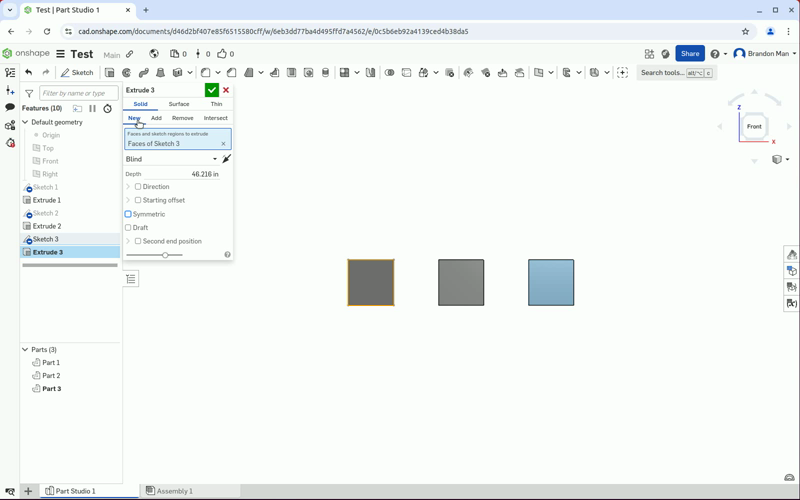
key(space)
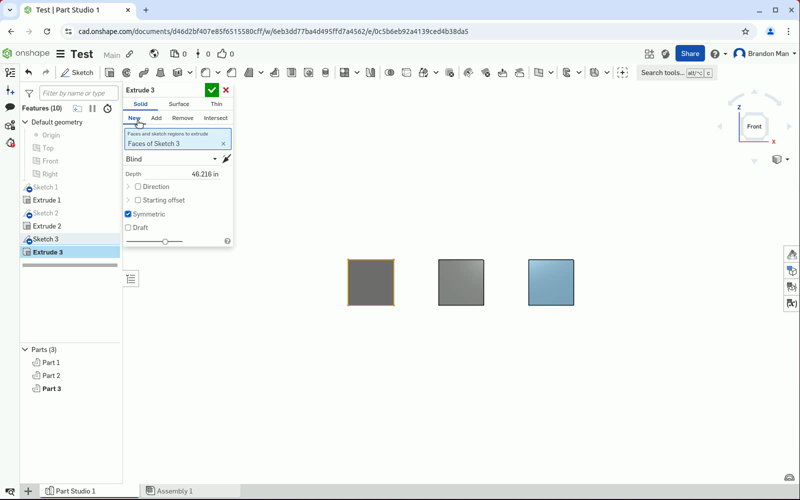
key(enter)
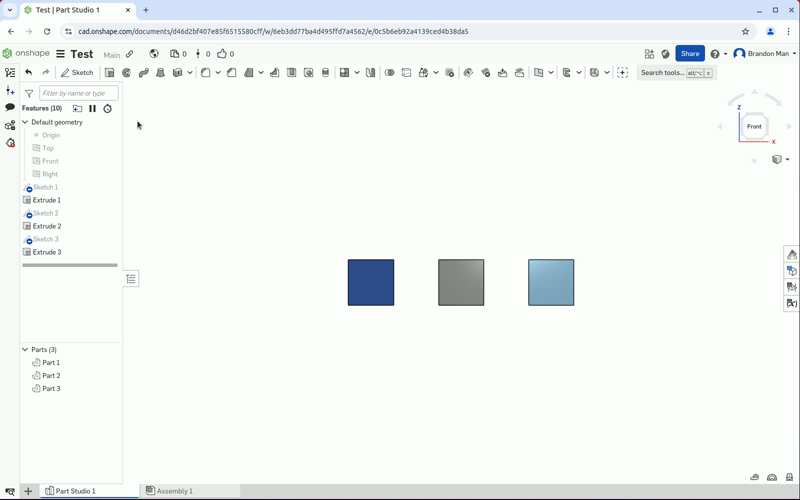
key(shift+h)
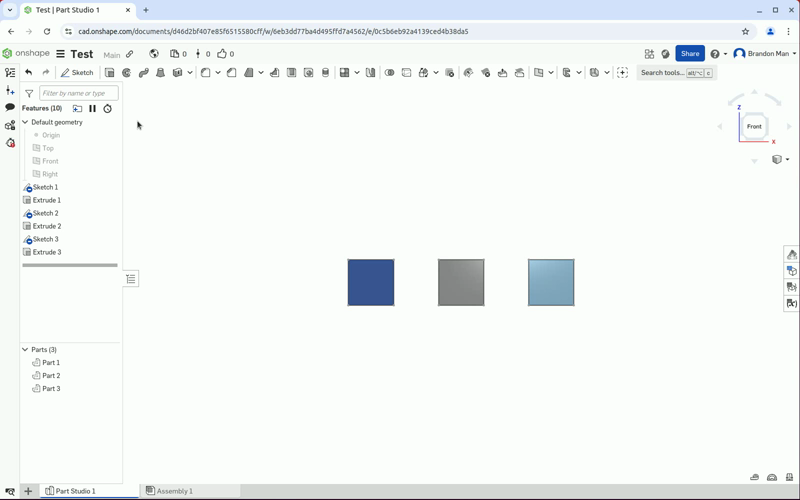
key(shift+h)
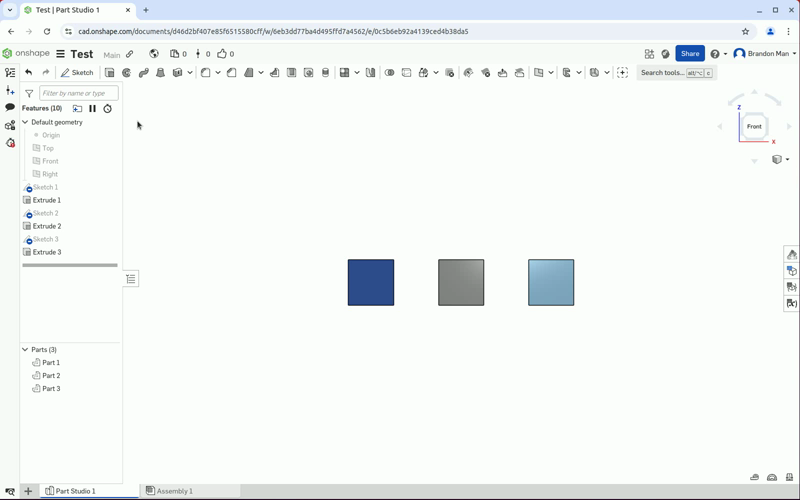
mouse_move(73, 189)
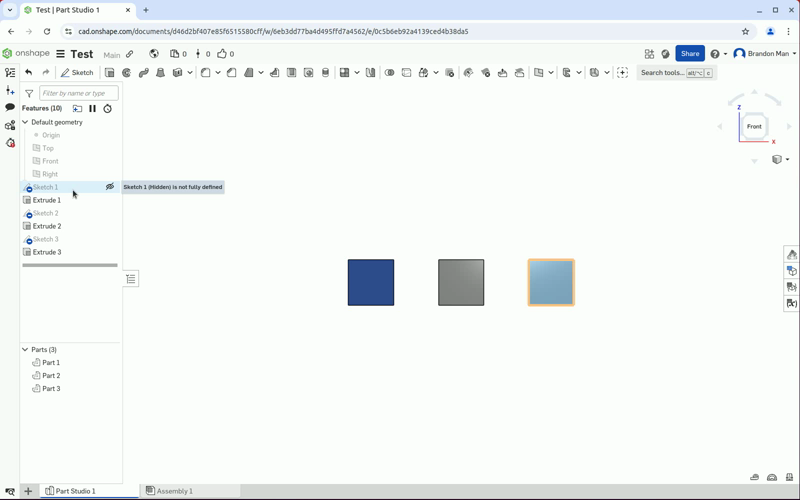
click(73, 189)
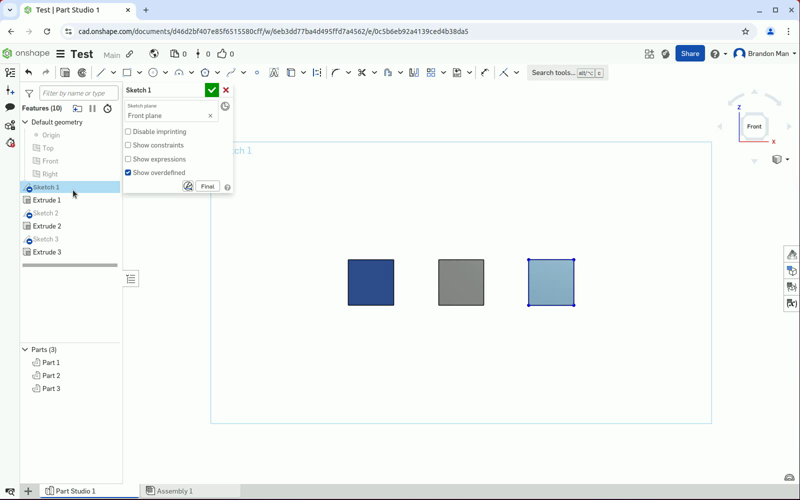
mouse_move(229, 92)
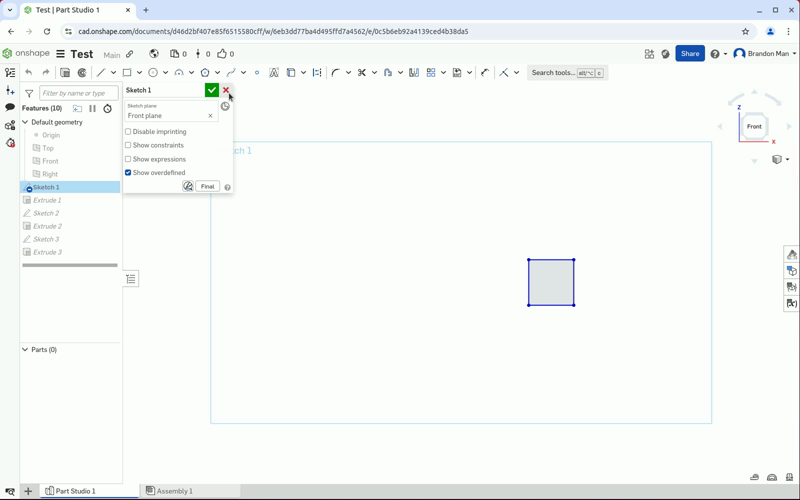
click(229, 92)
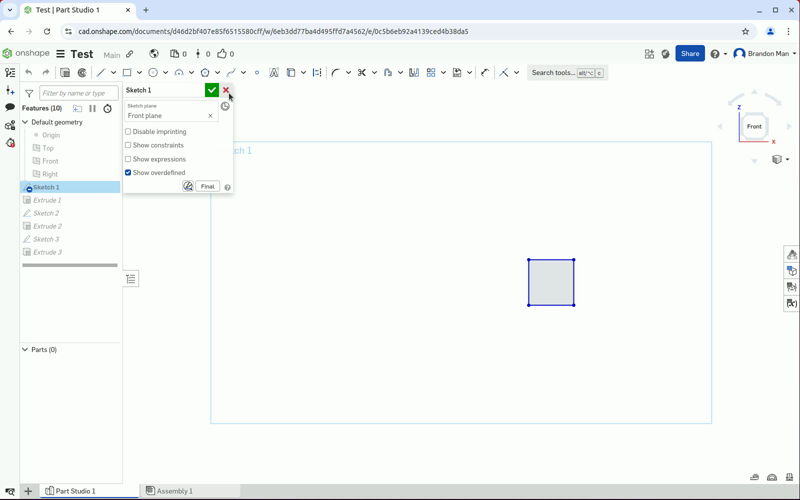
key(shift+s)
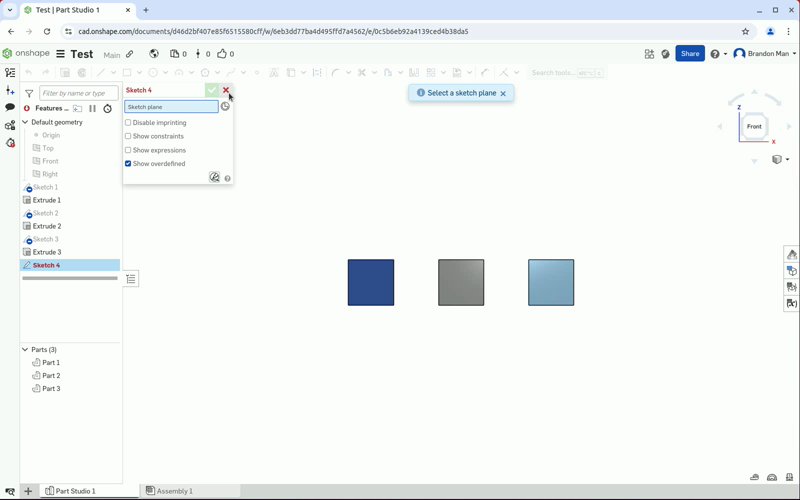
mouse_move(73, 163)
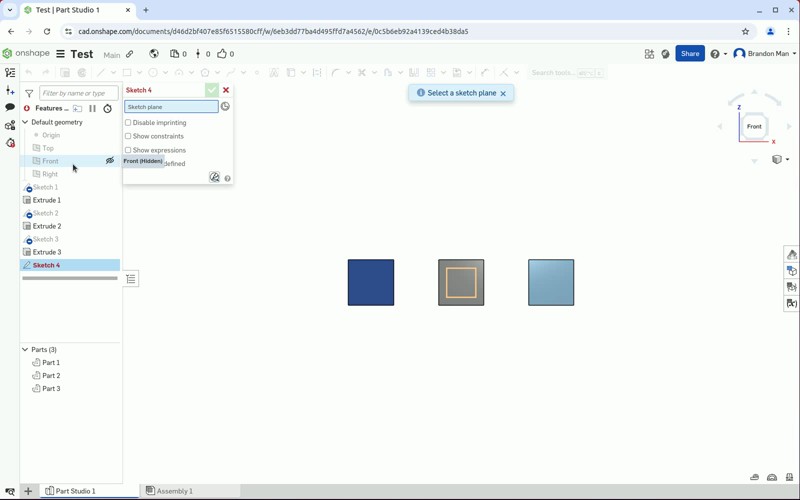
click(73, 163)
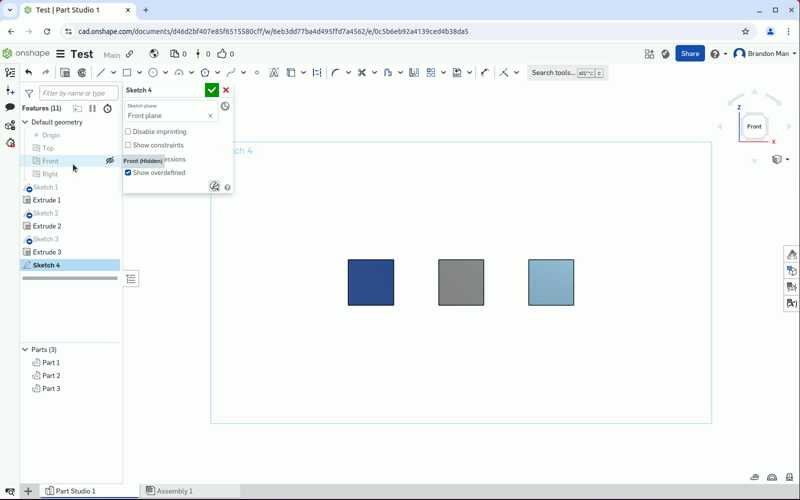
mouse_move(73, 352)
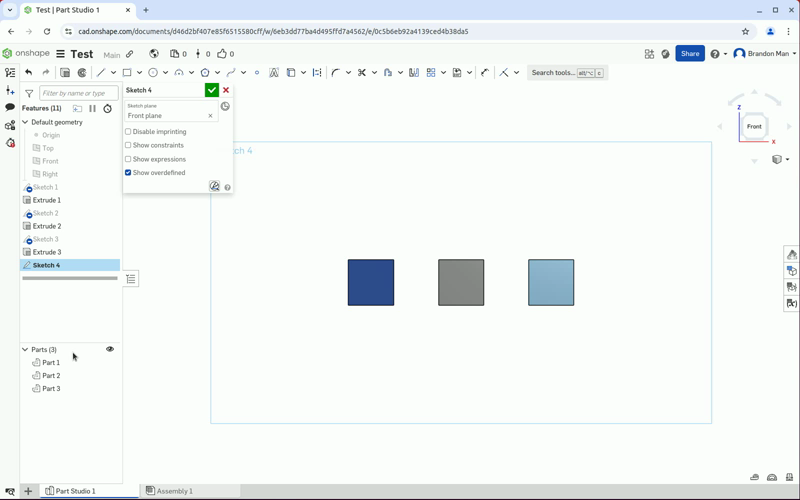
key(y)
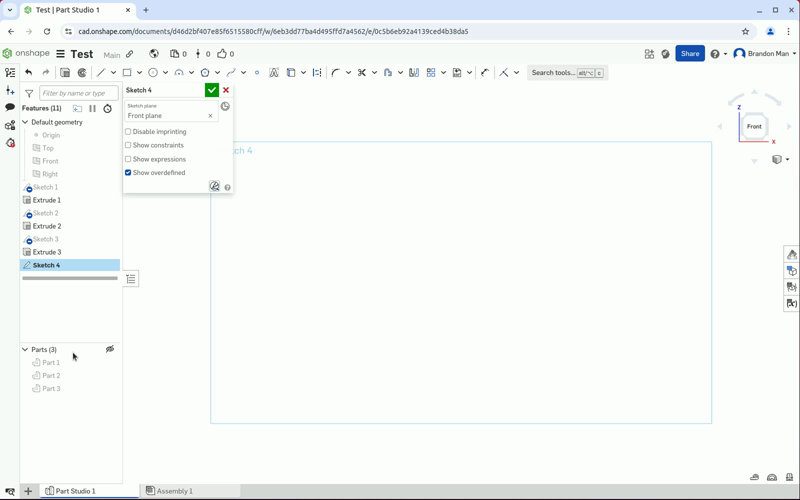
key(l)
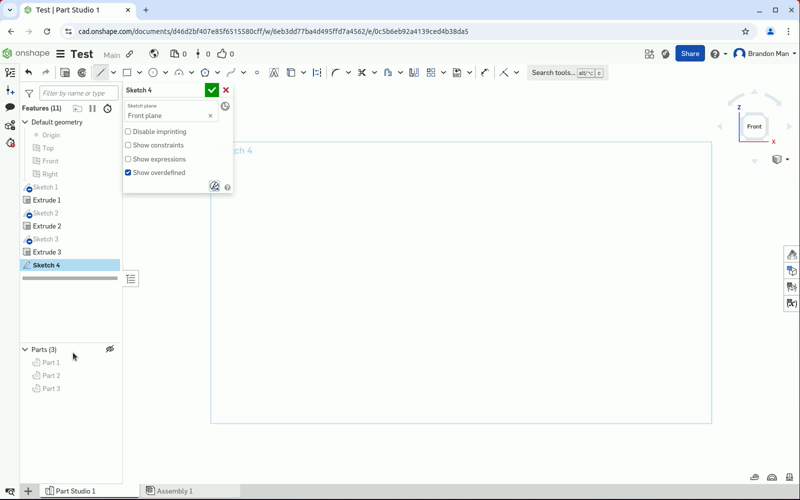
key_down(shift)
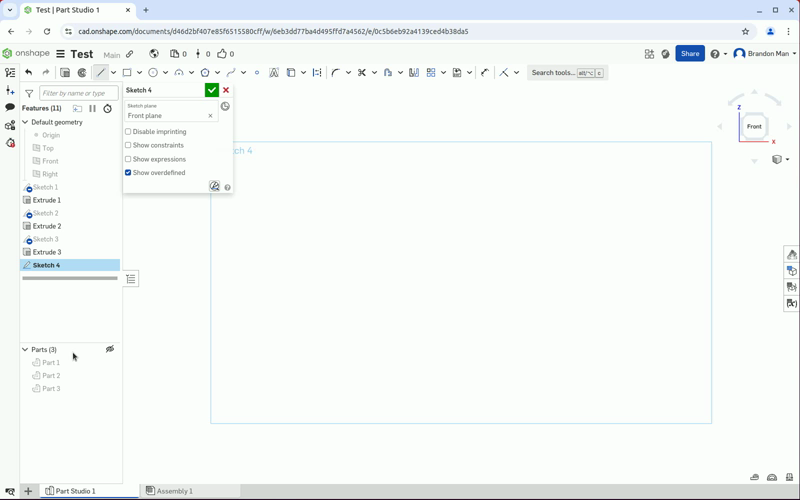
mouse_move(438, 305)
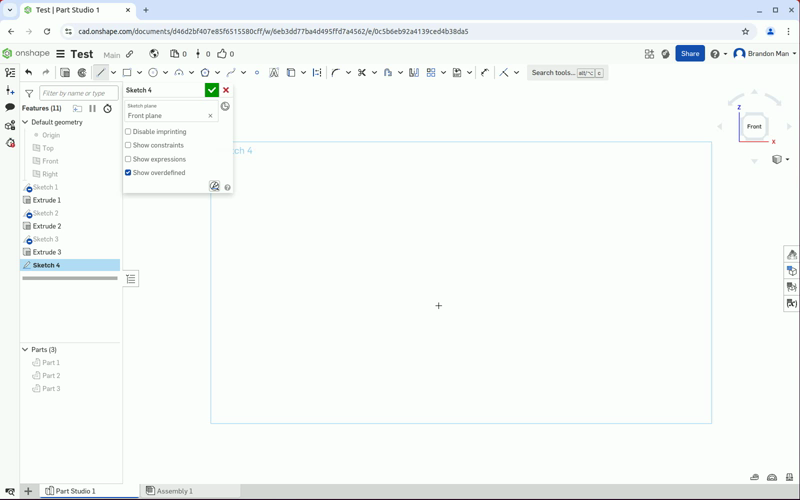
click(438, 305)
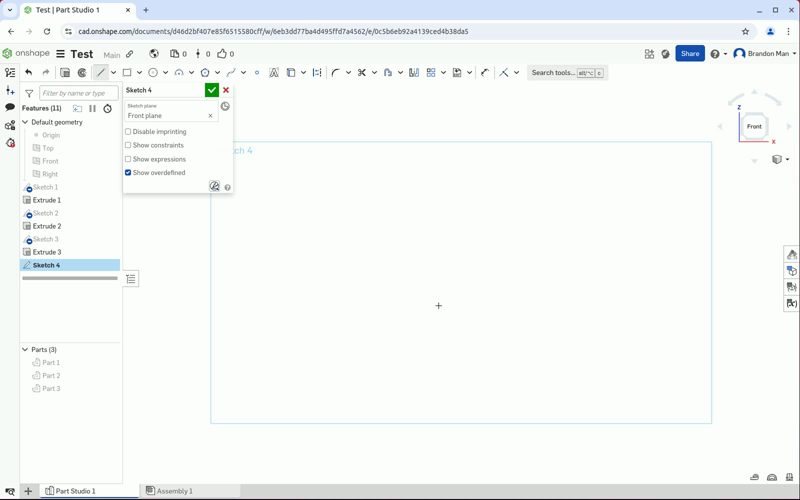
key_up(shift)
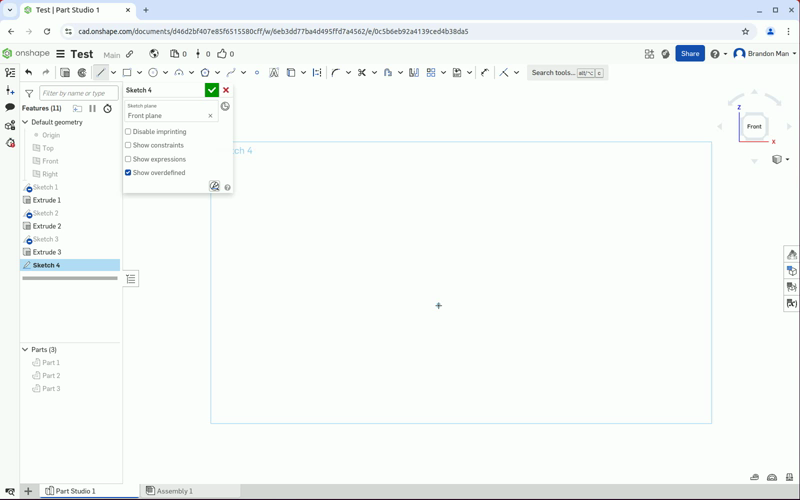
key_down(shift)
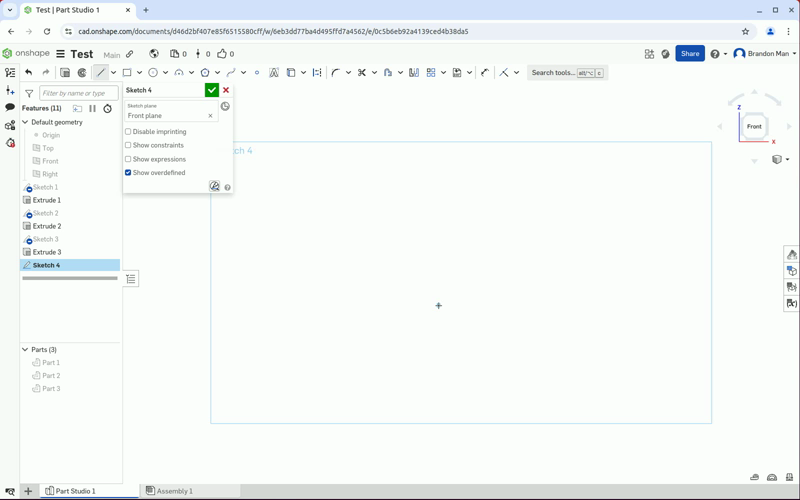
mouse_move(468, 305)
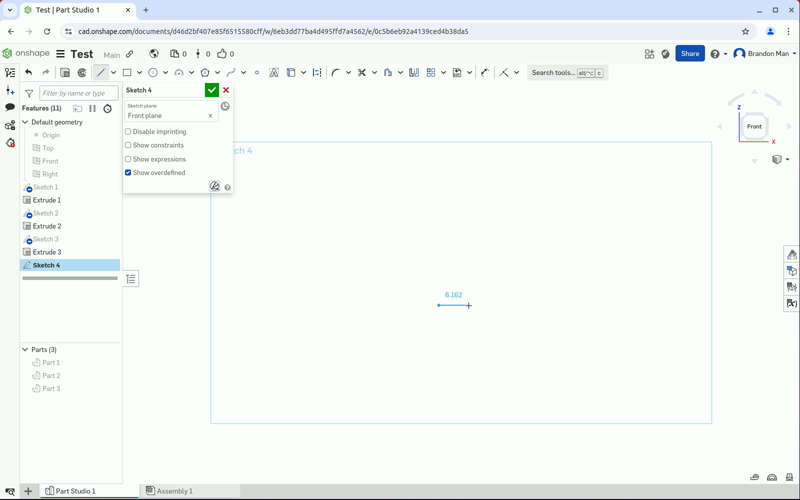
mouse_move(483, 305)
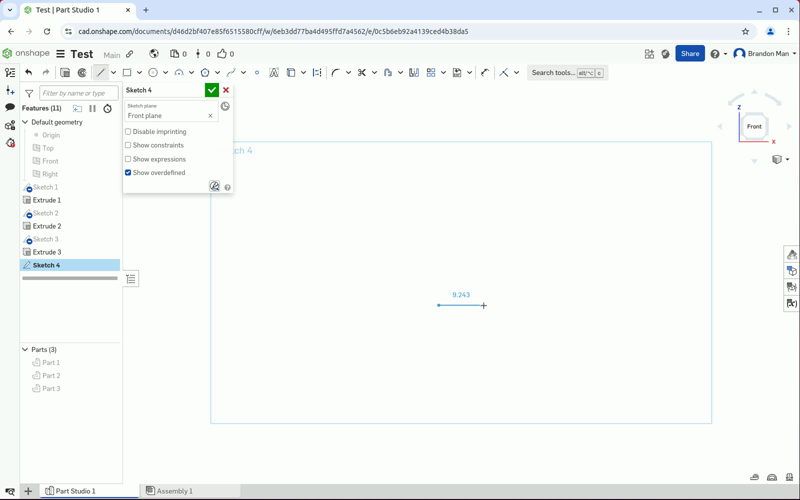
click(483, 305)
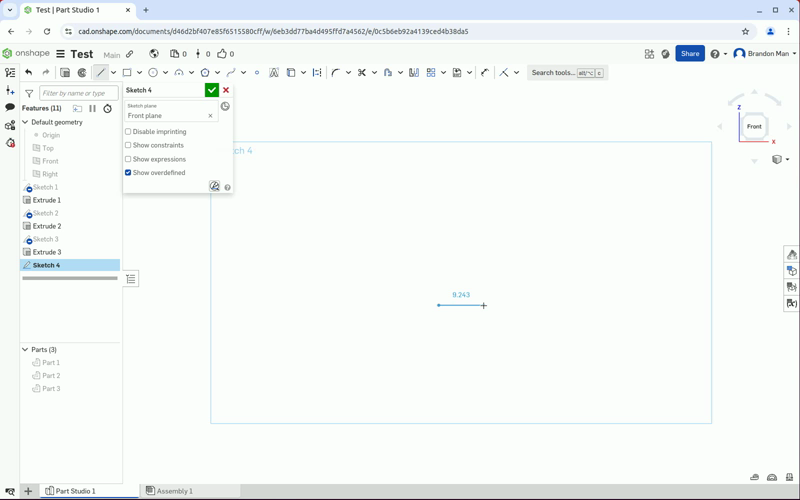
key_up(shift)
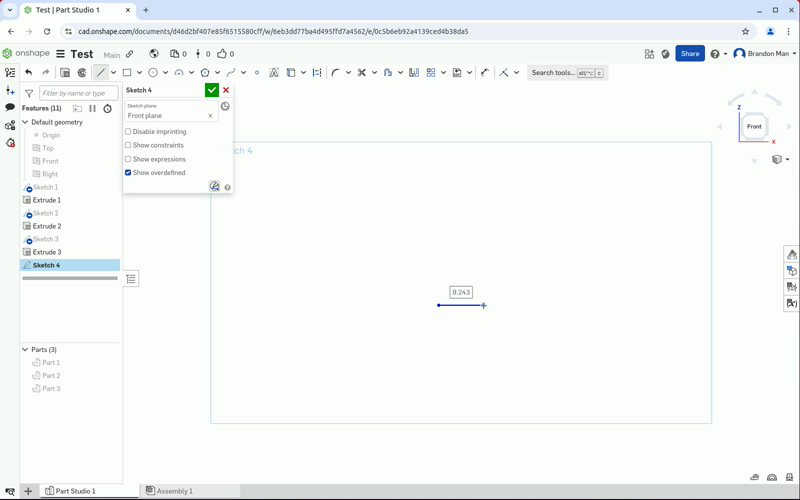
key_down(shift)
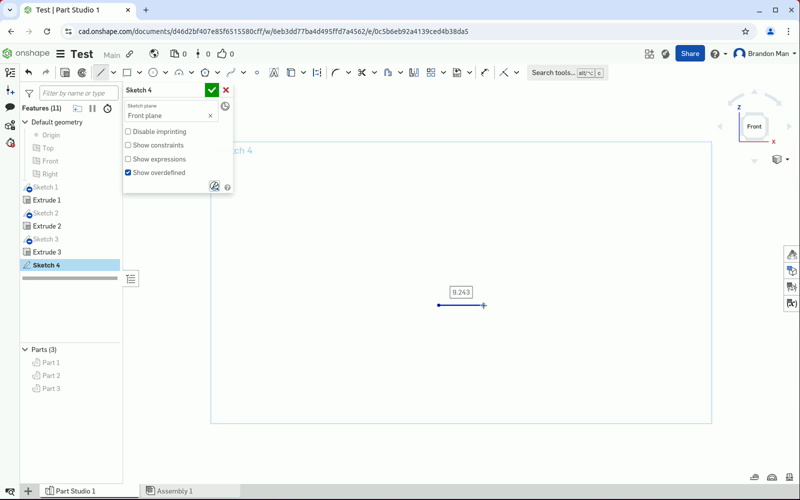
mouse_move(513, 305)
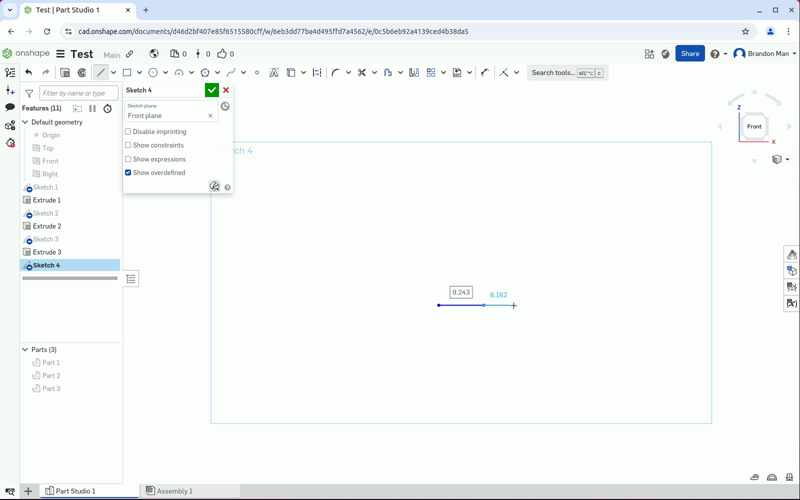
mouse_move(483, 259)
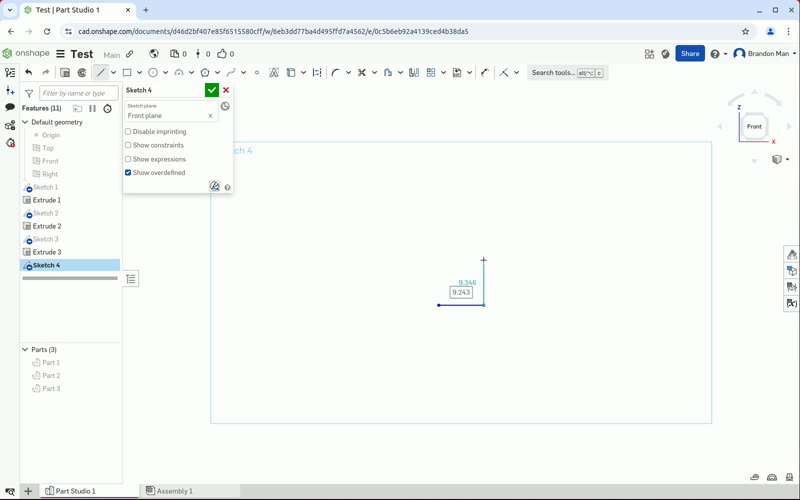
click(483, 259)
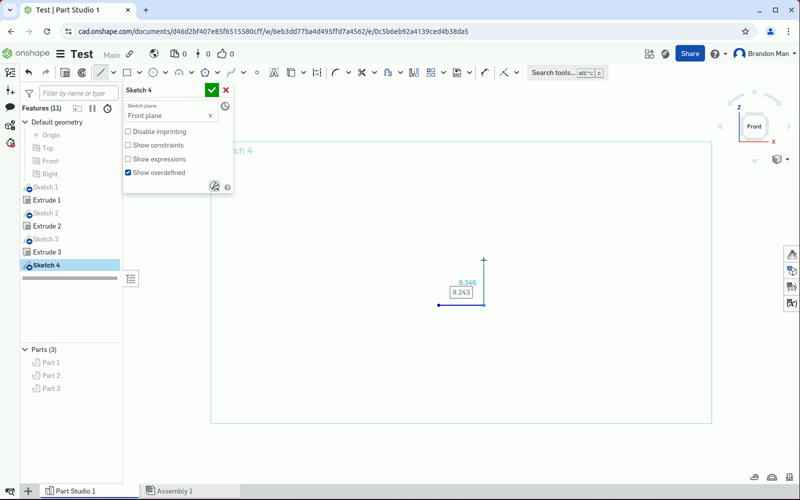
key_up(shift)
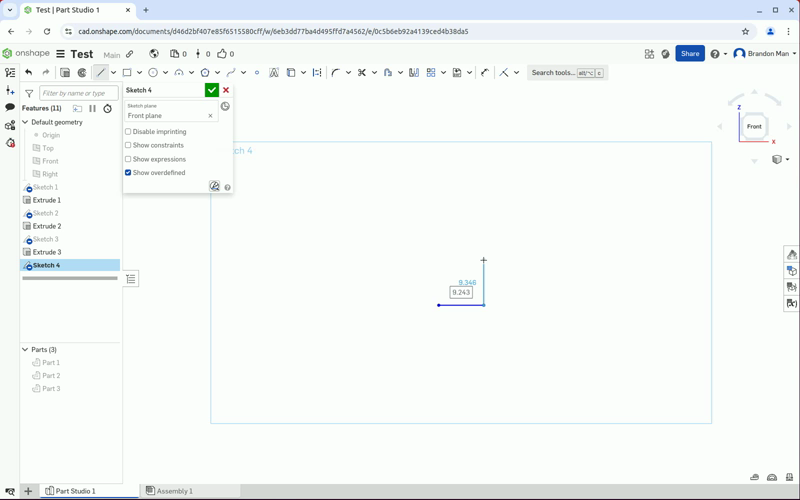
key_down(shift)
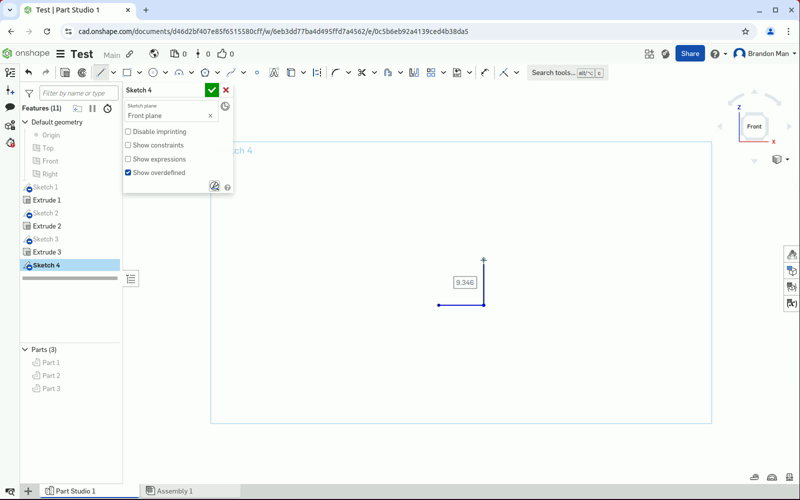
mouse_move(513, 259)
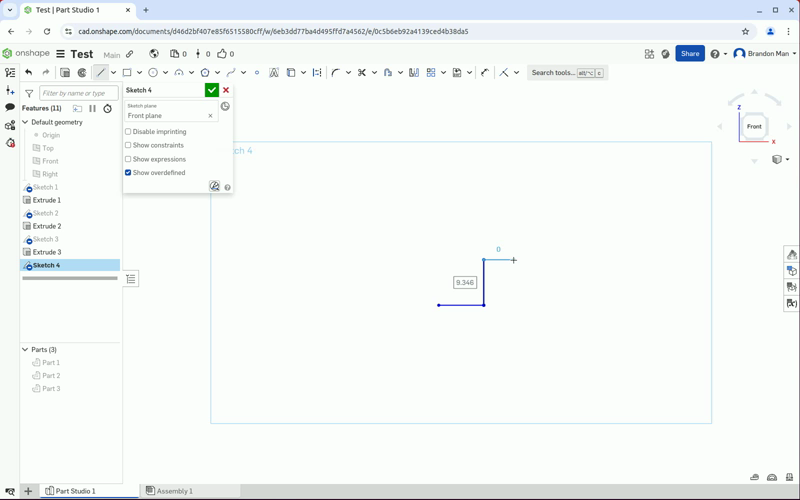
mouse_move(438, 259)
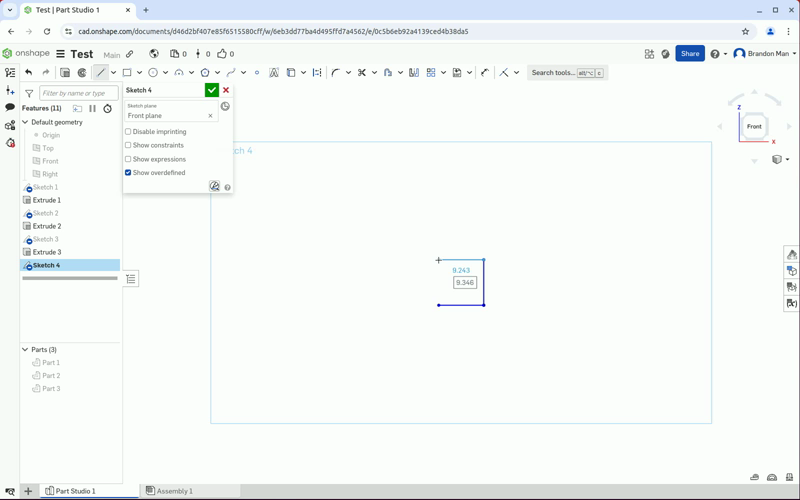
click(438, 259)
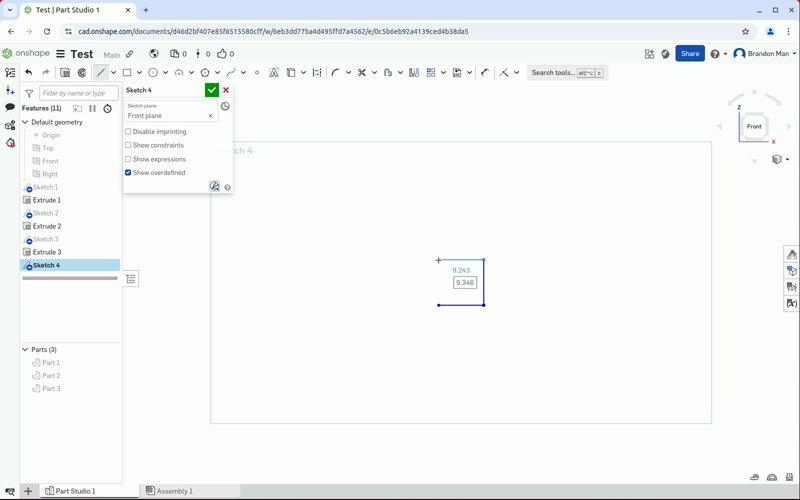
key_up(shift)
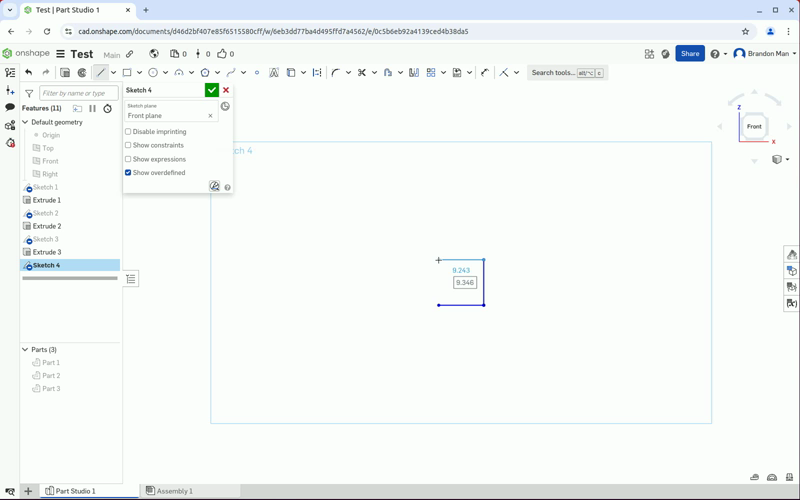
mouse_move(468, 259)
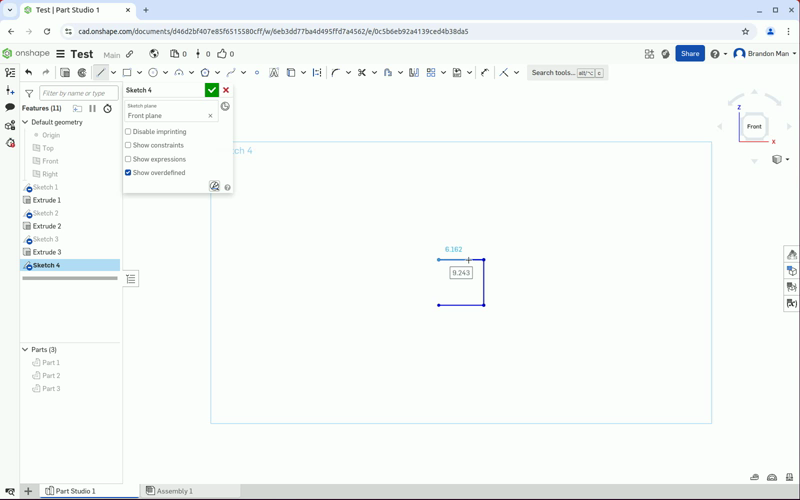
key_down(shift)
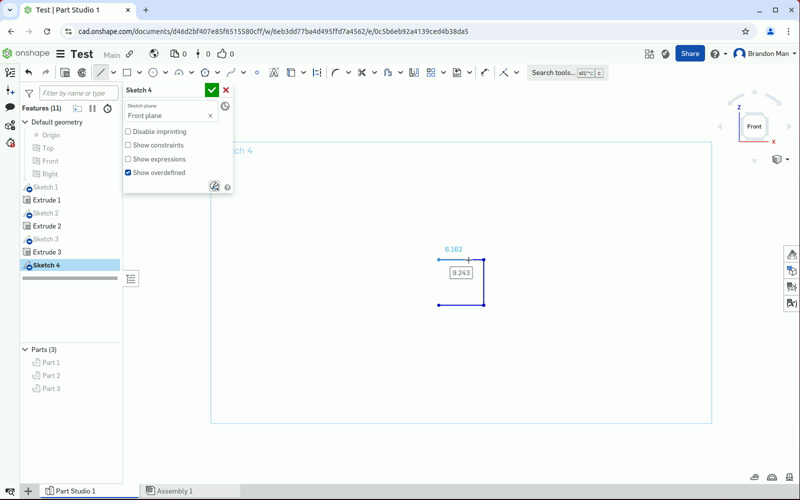
mouse_move(438, 305)
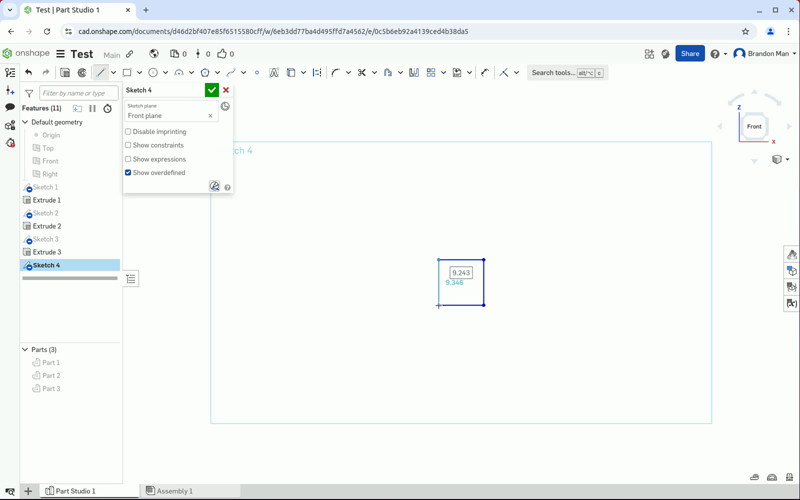
key_up(shift)
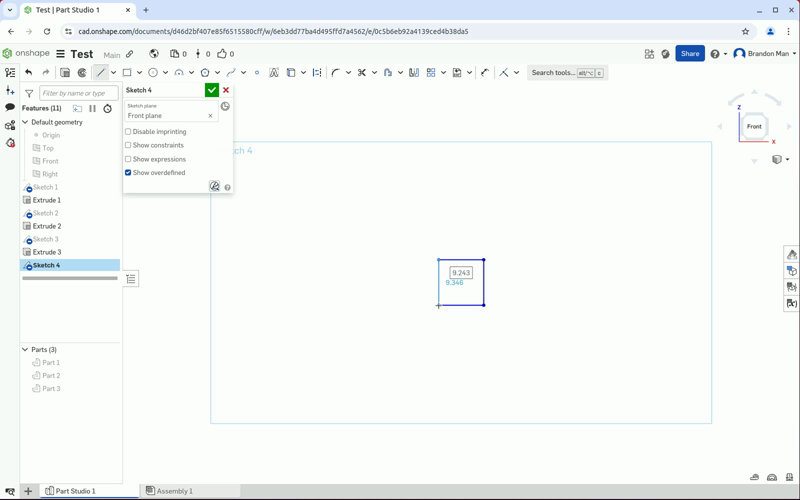
click(438, 305)
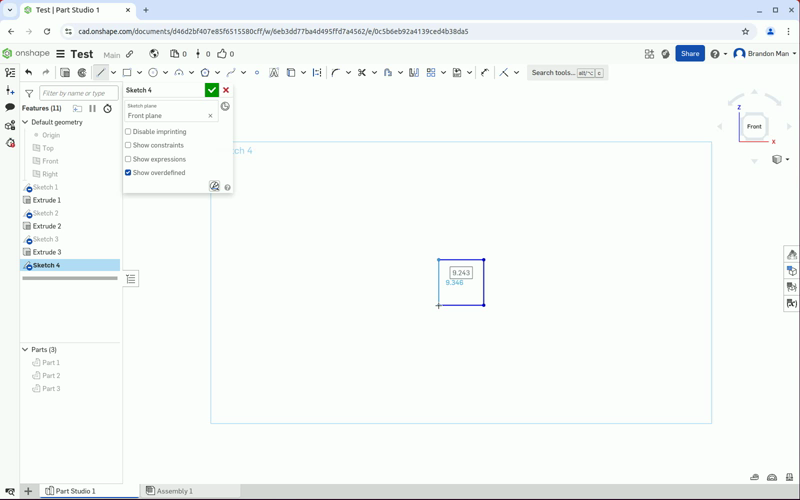
key(esc)
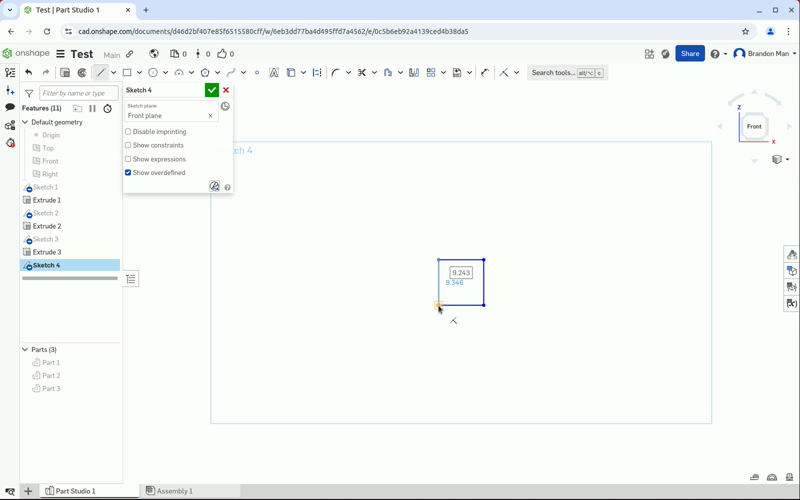
mouse_move(454, 279)
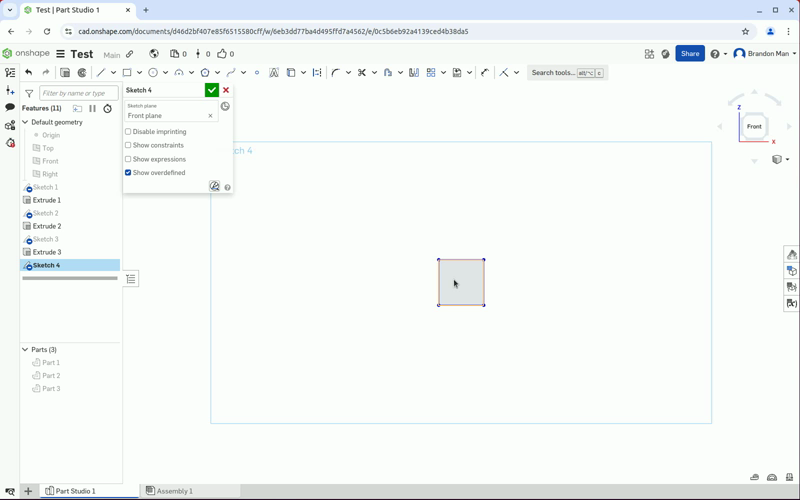
click(454, 279)
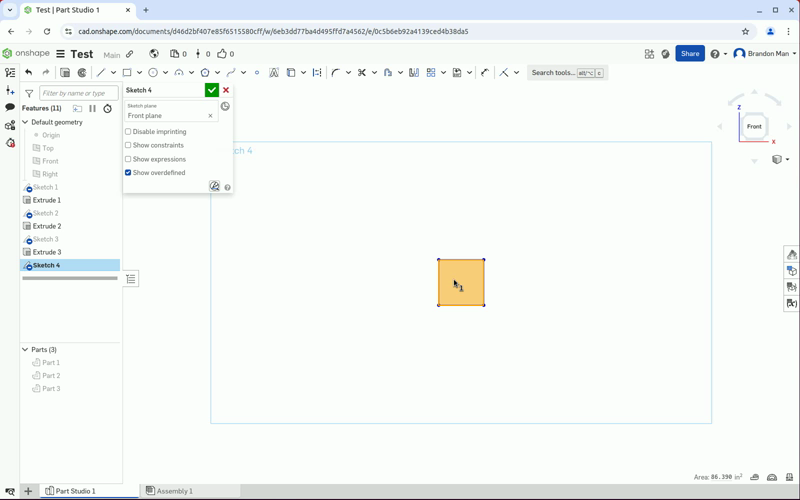
mouse_move(73, 352)
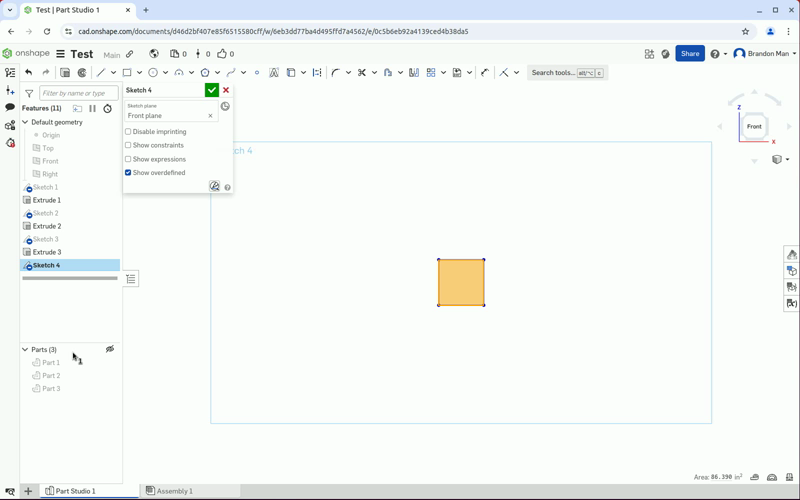
key(shift+y)
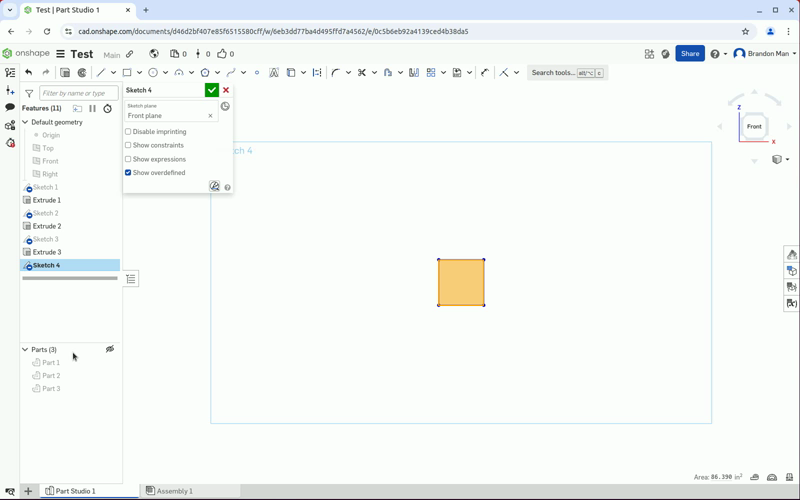
key(shift+e)
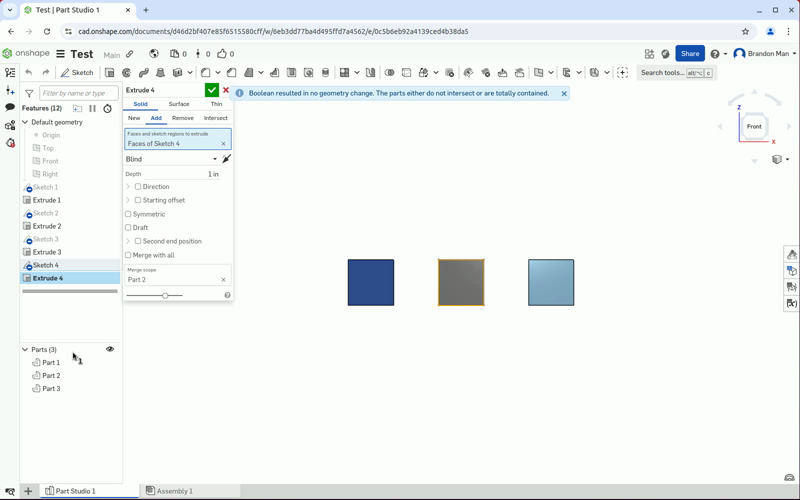
mouse_move(143, 106)
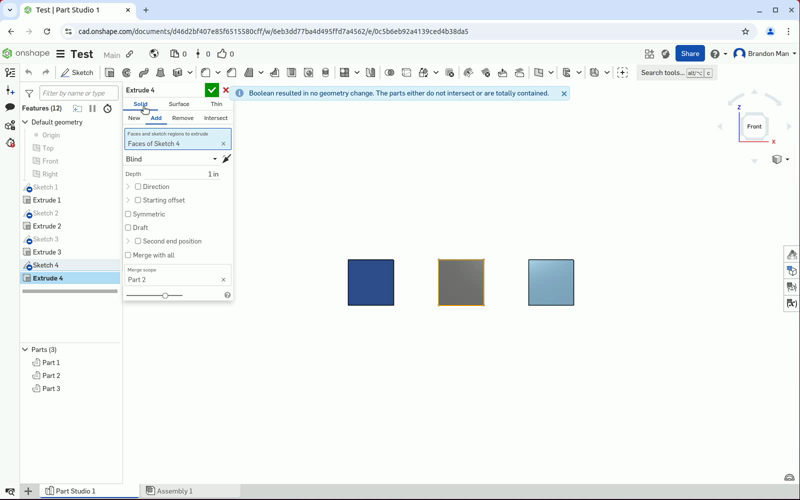
click(143, 106)
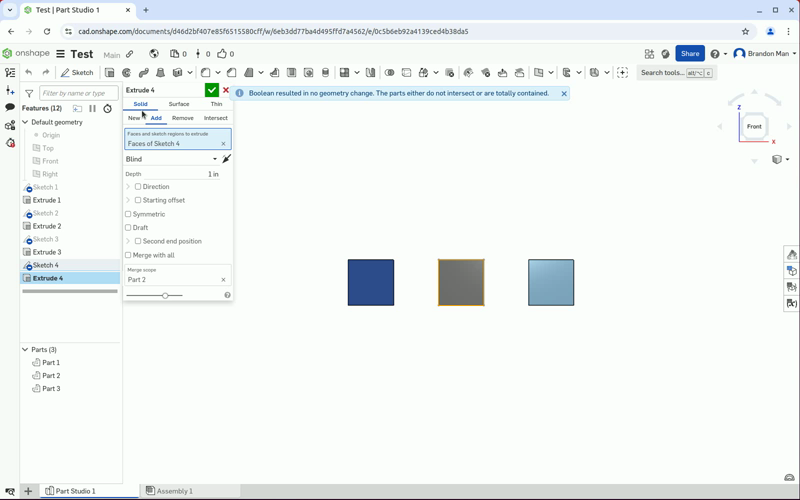
mouse_move(137, 120)
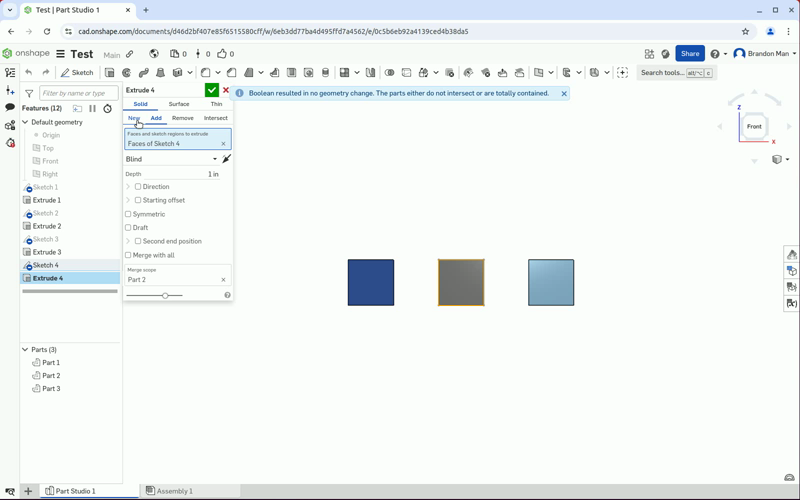
click(137, 120)
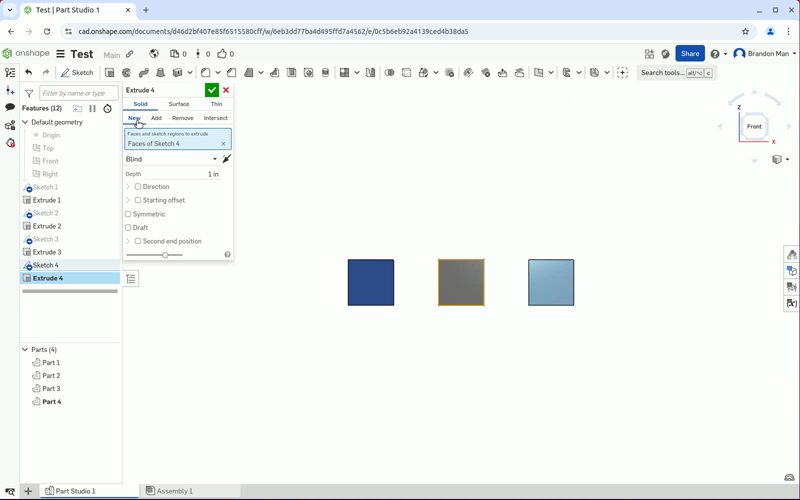
key(tab, 4)
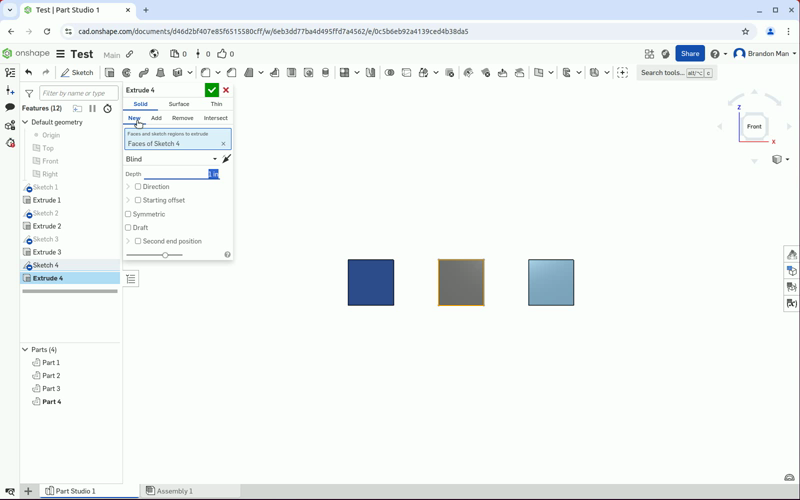
text(46.216)
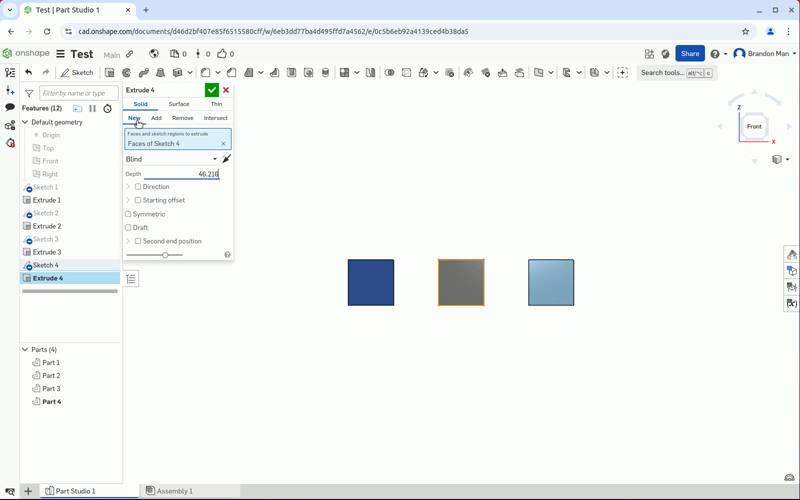
key(tab, 3)
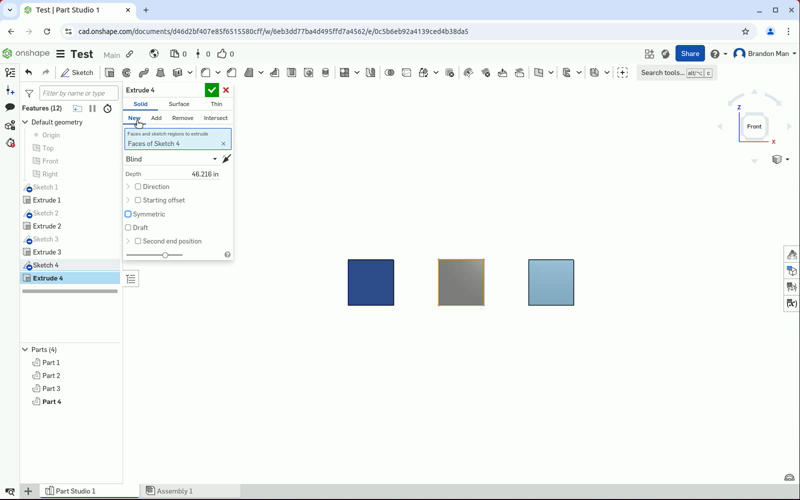
key(space)
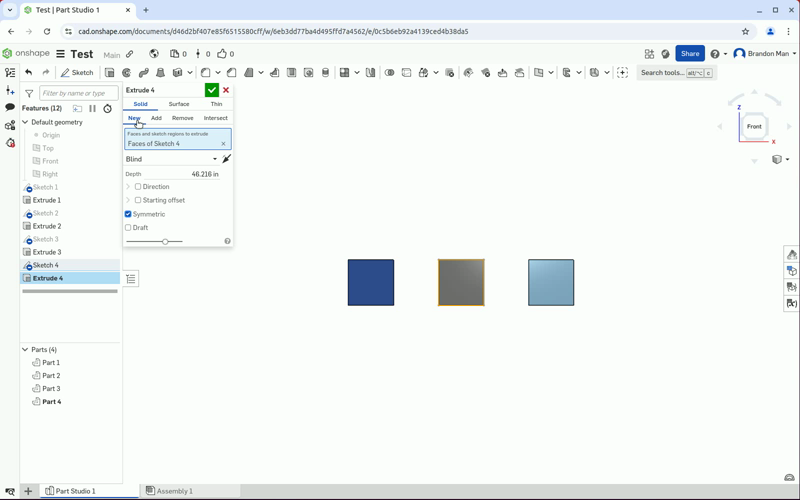
key(enter)
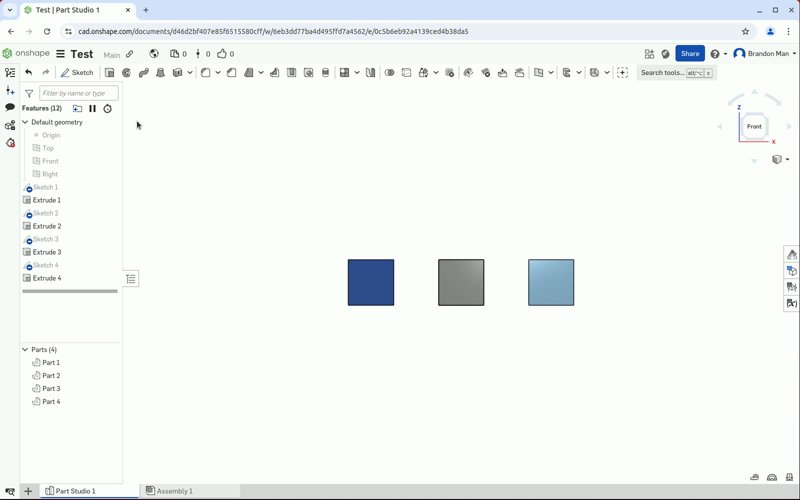
key(shift+h)
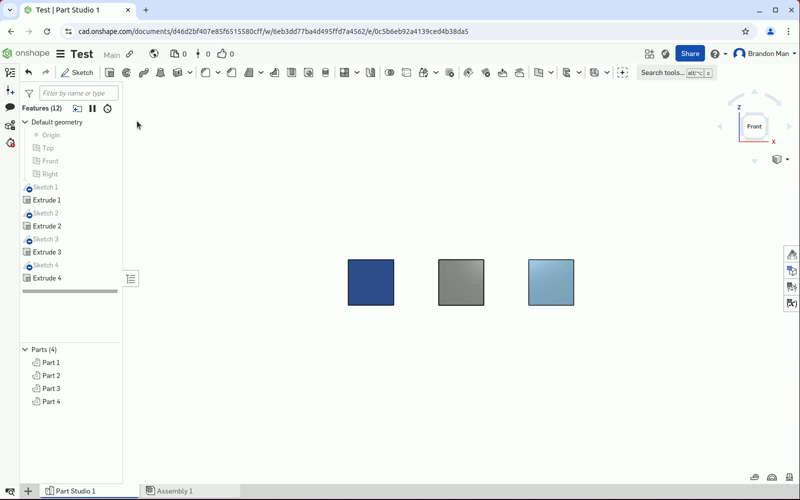
key(shift+h)
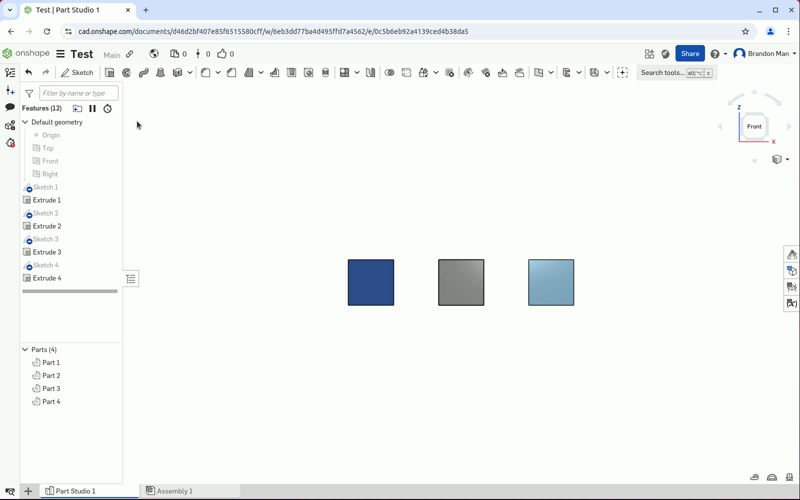
mouse_move(73, 189)
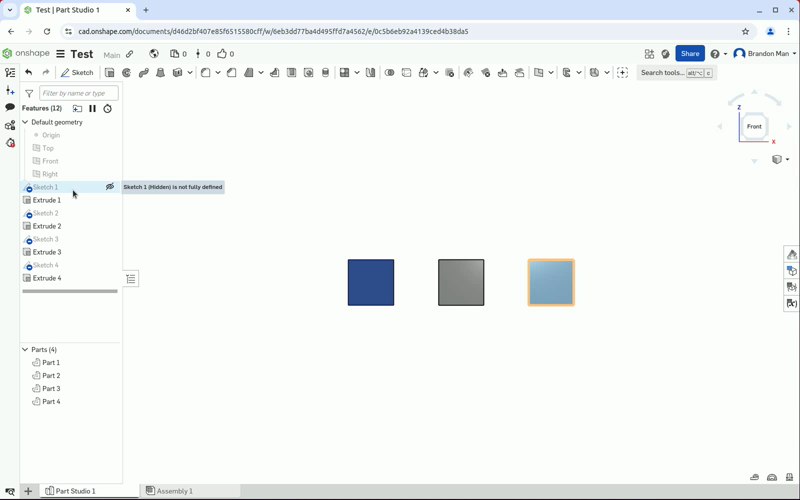
click(73, 189)
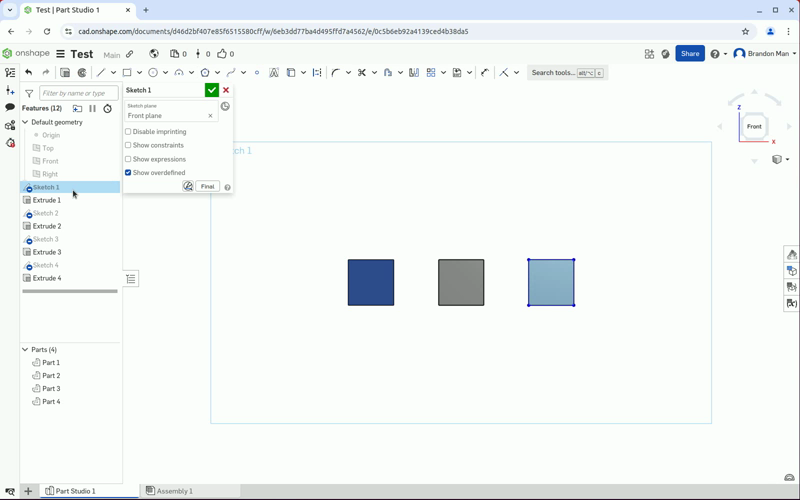
mouse_move(229, 92)
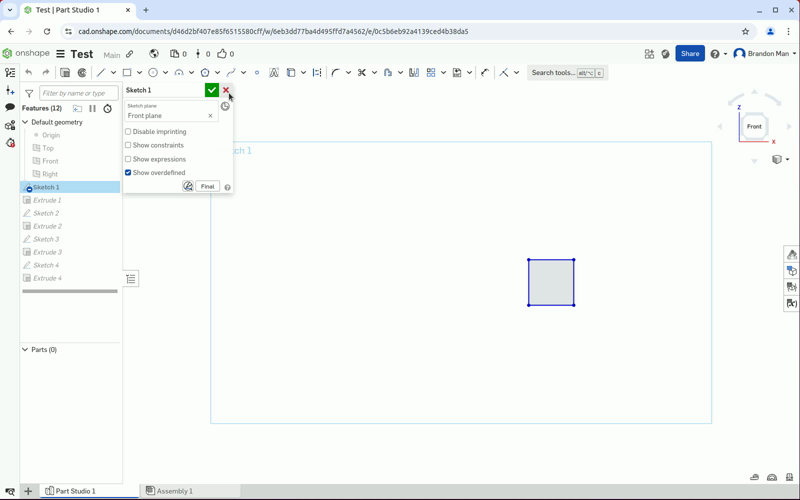
click(229, 92)
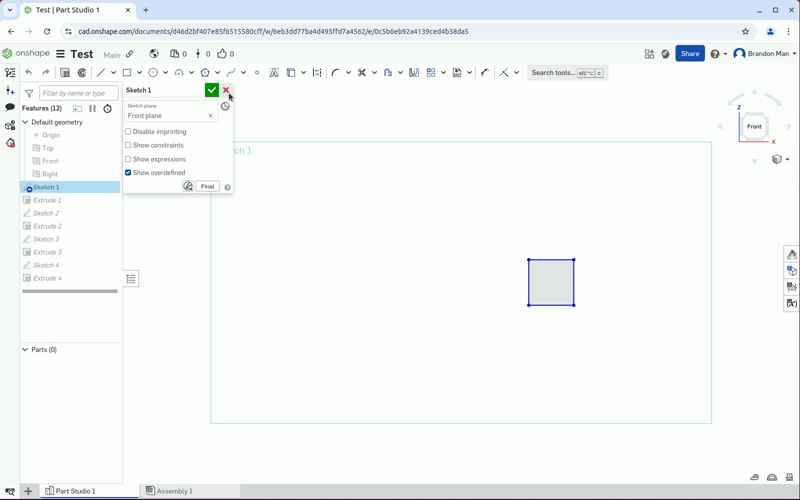
key(shift+s)
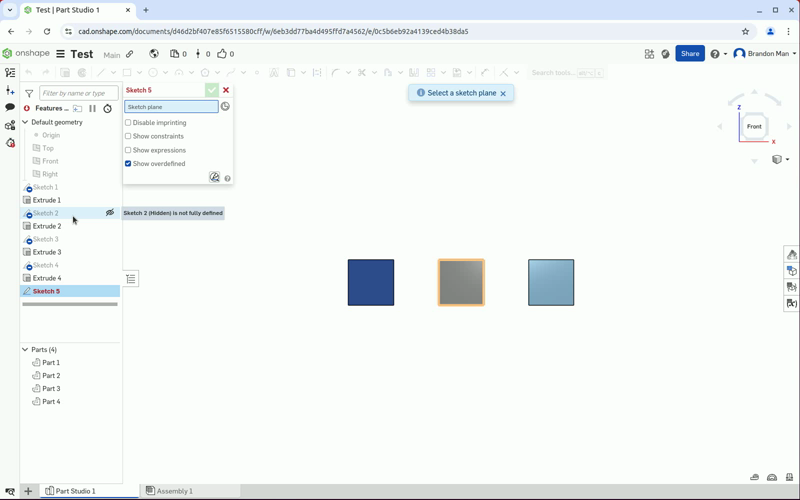
scroll(3)
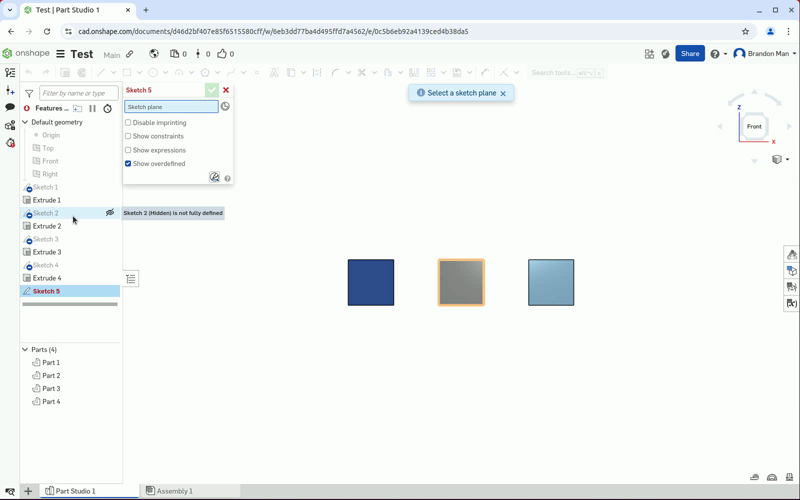
mouse_move(73, 163)
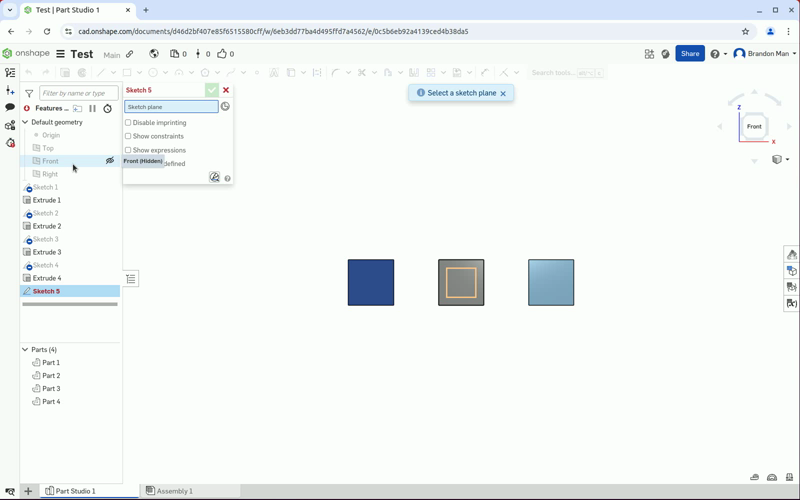
click(73, 163)
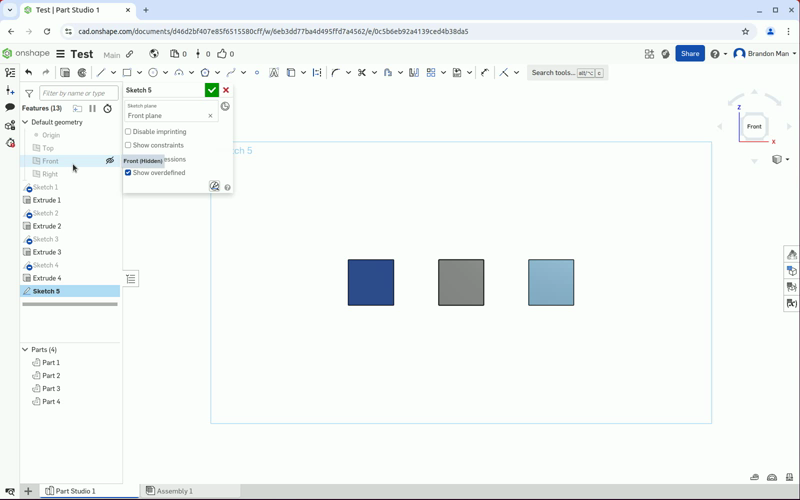
mouse_move(73, 352)
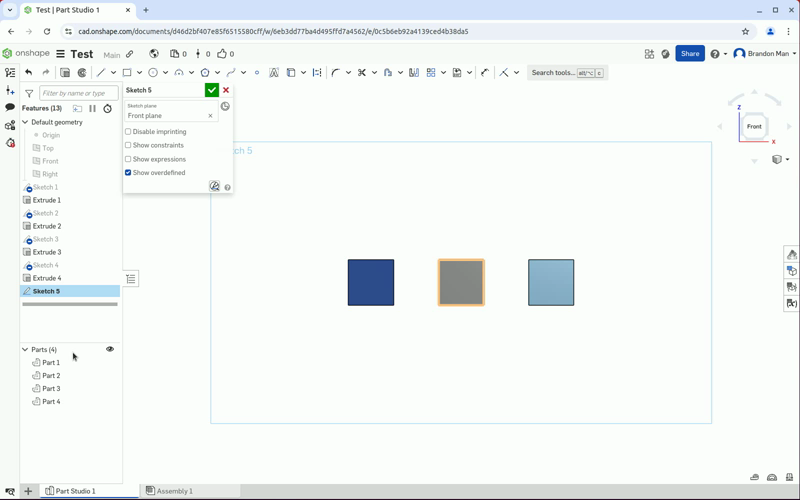
key(y)
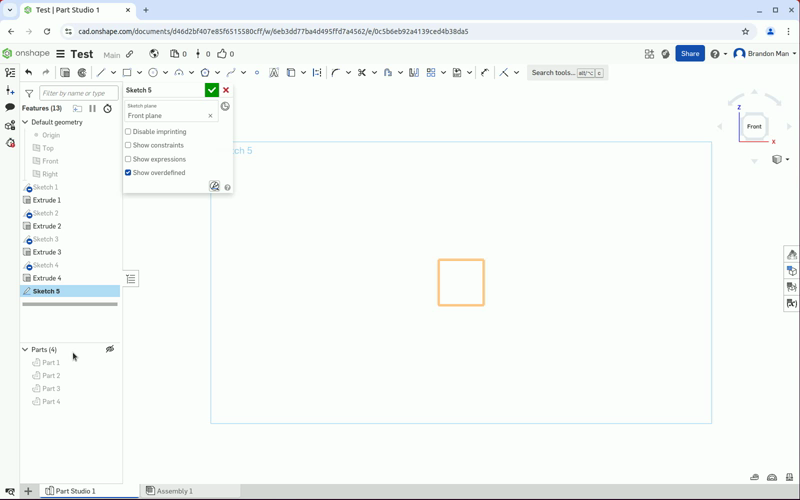
key(l)
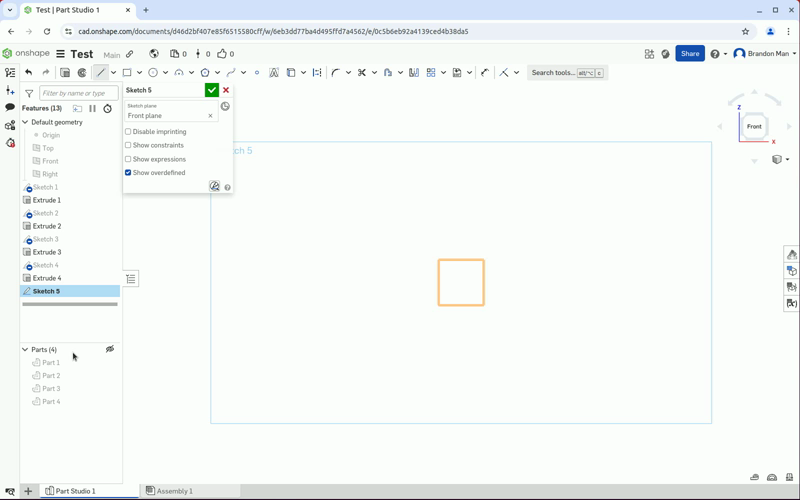
key_down(shift)
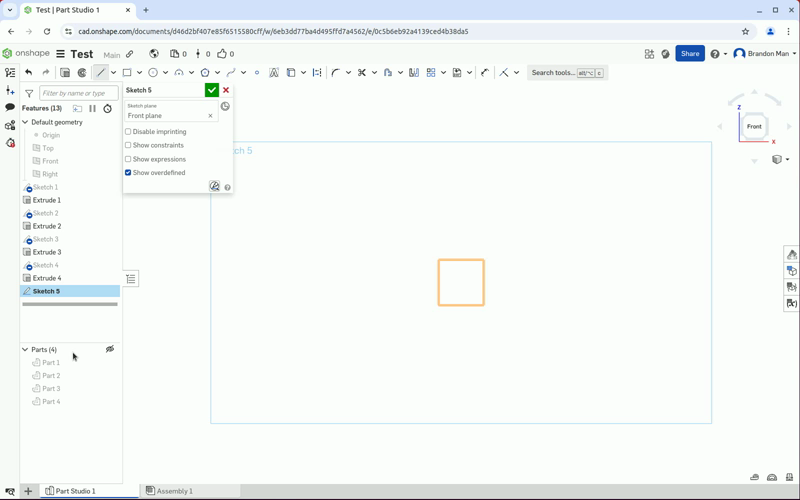
mouse_move(528, 305)
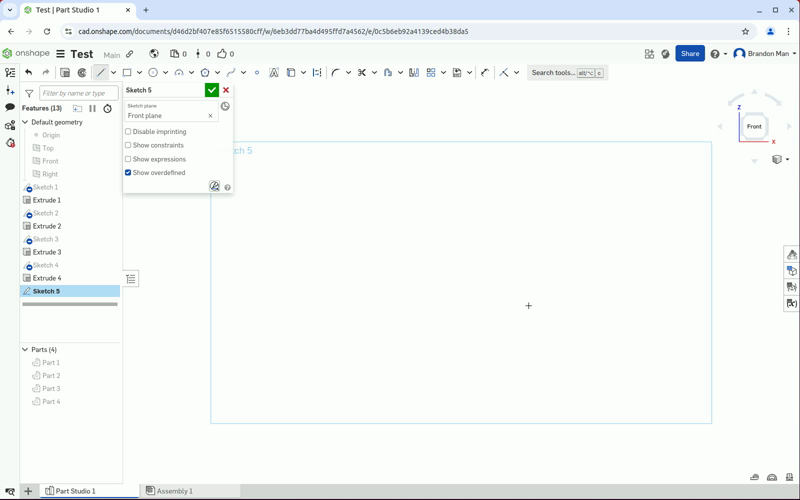
click(528, 305)
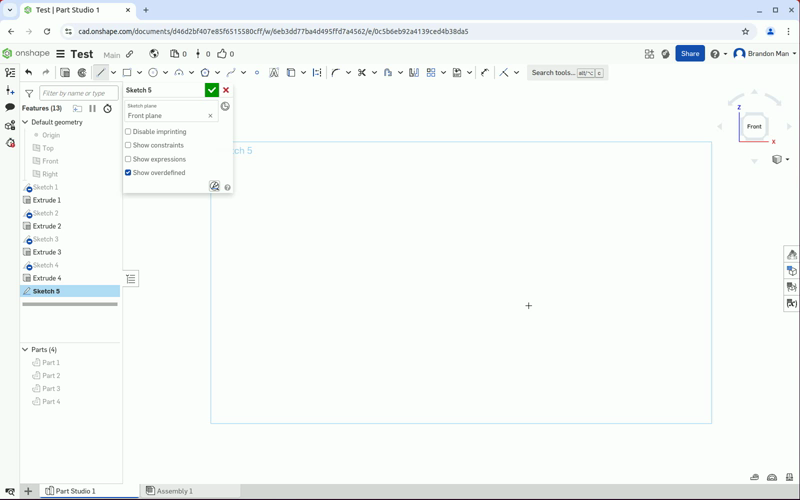
key_up(shift)
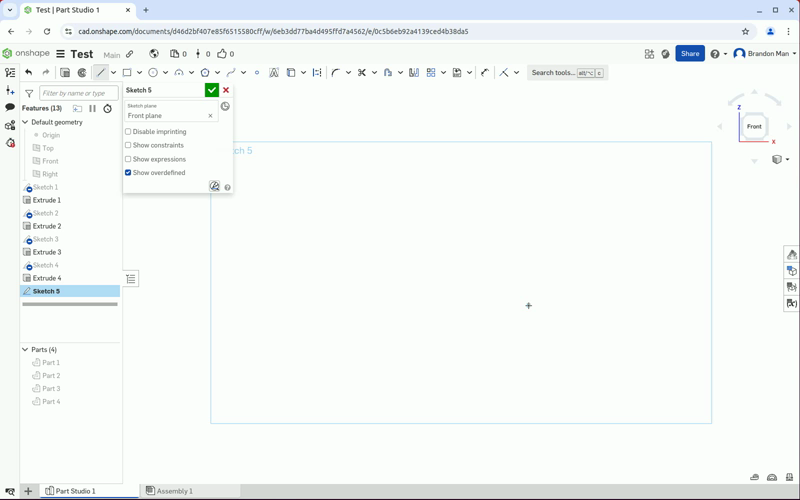
key_down(shift)
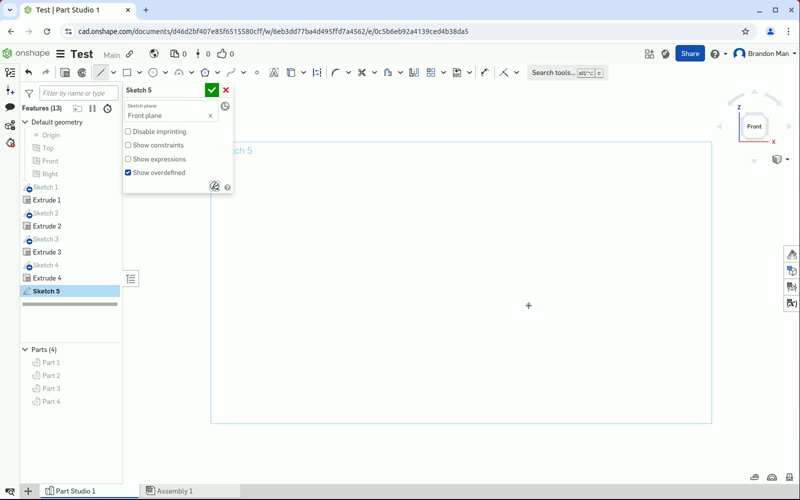
mouse_move(558, 305)
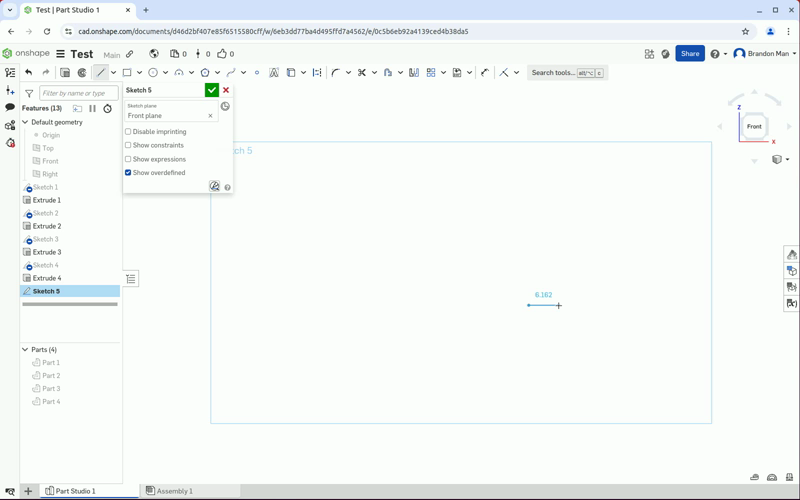
mouse_move(573, 305)
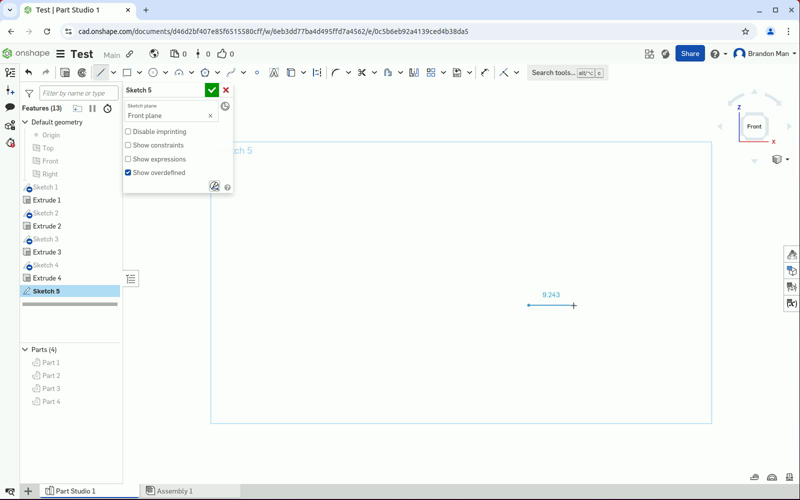
click(573, 305)
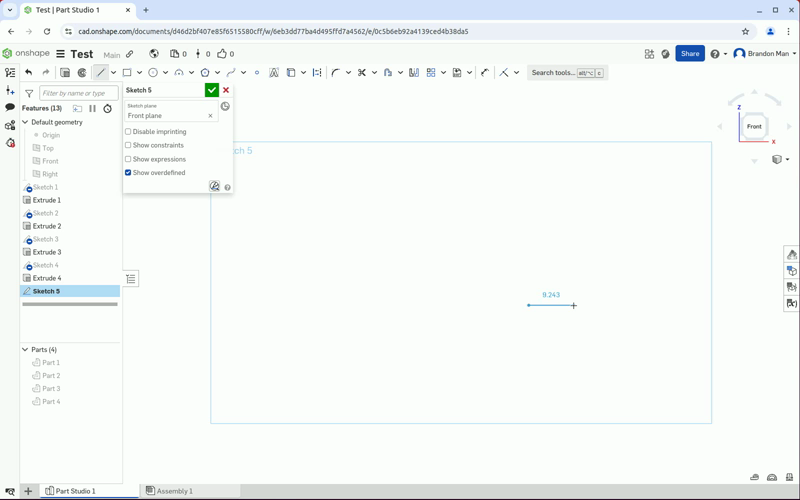
key_up(shift)
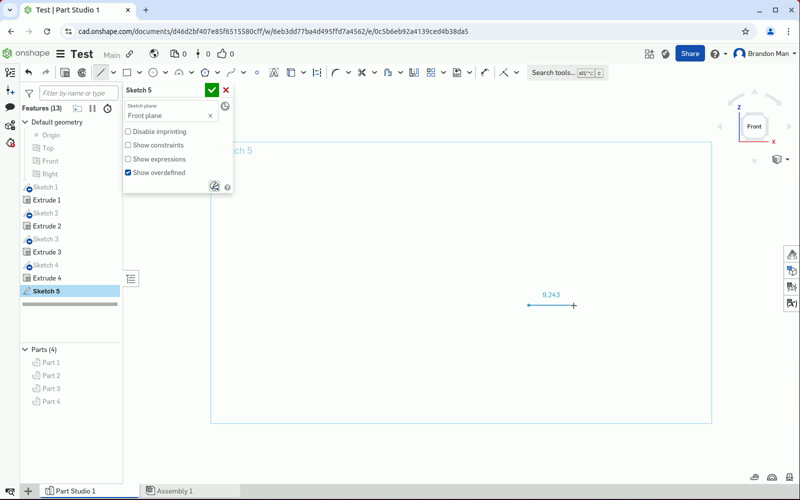
key_down(shift)
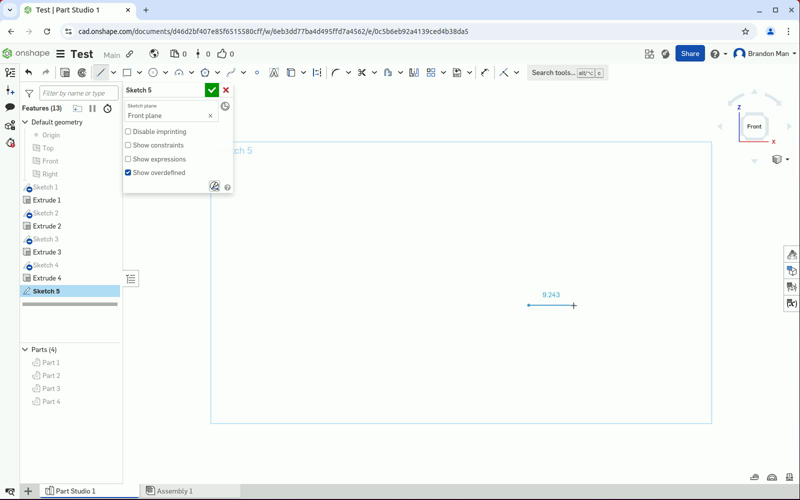
mouse_move(589, 305)
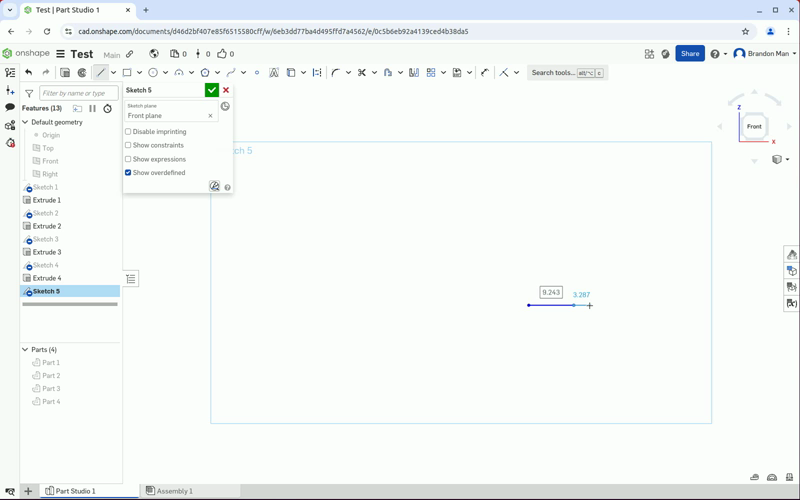
mouse_move(573, 259)
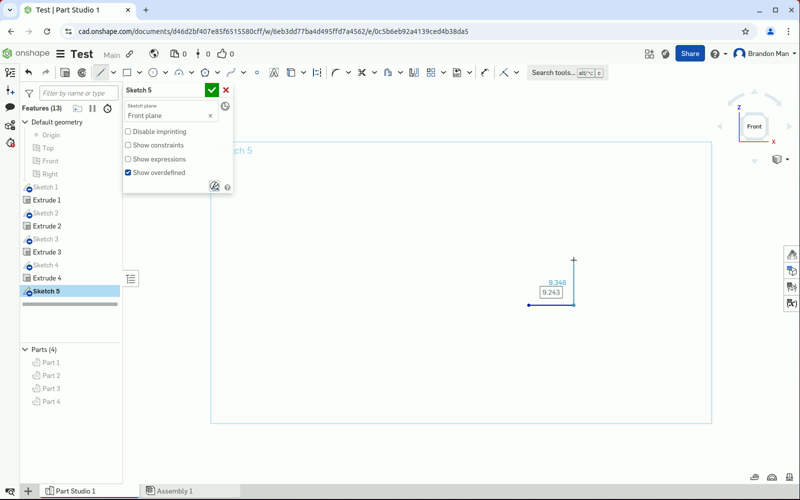
click(573, 259)
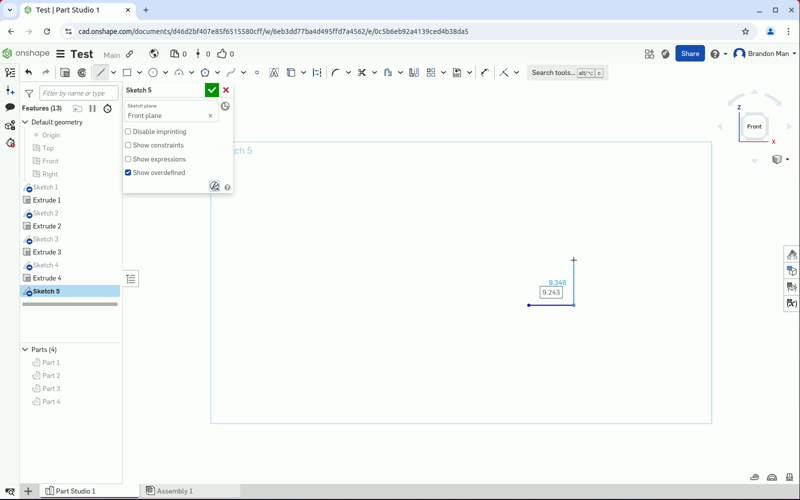
key_up(shift)
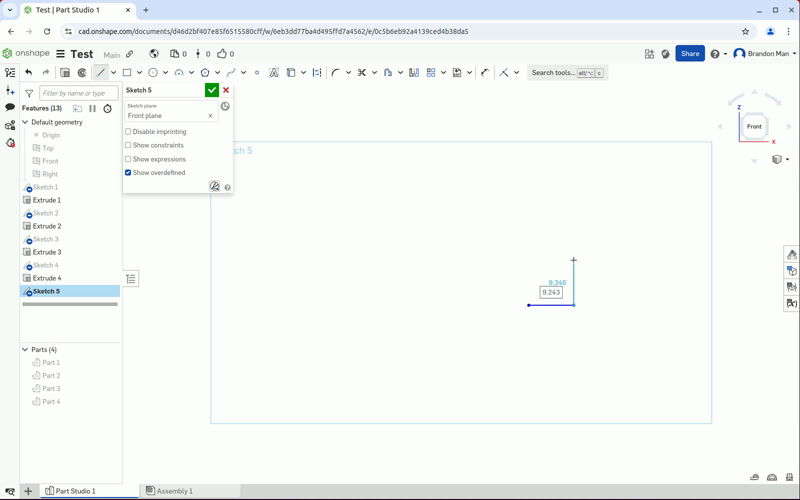
key_down(shift)
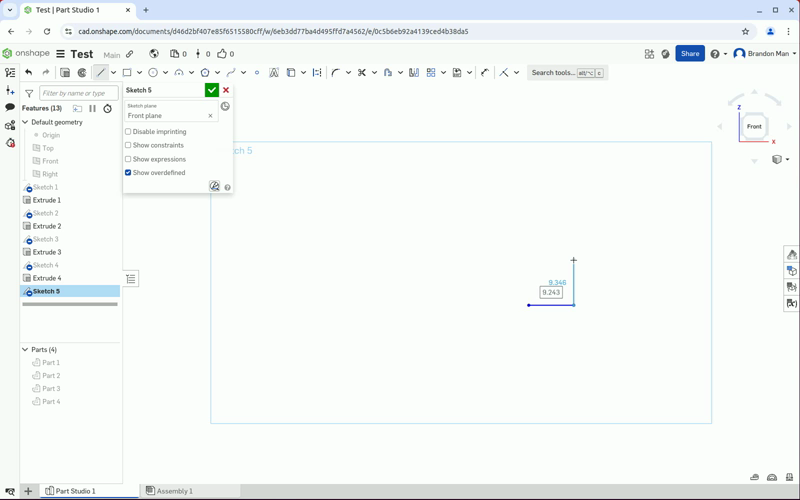
mouse_move(589, 259)
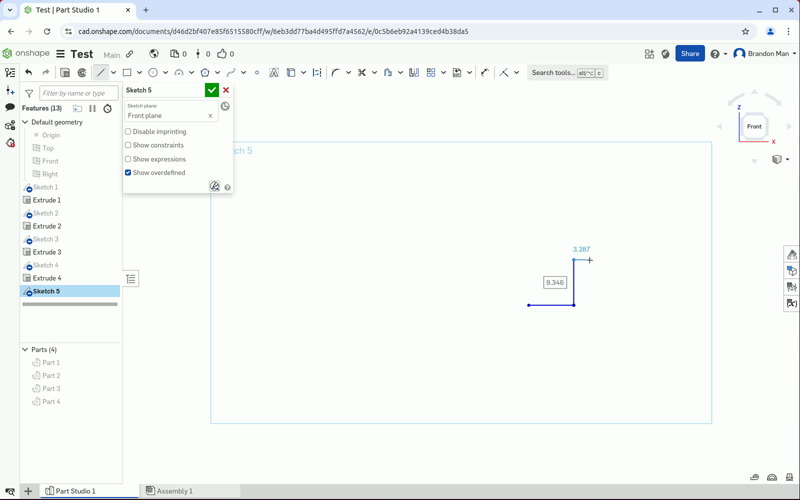
mouse_move(528, 259)
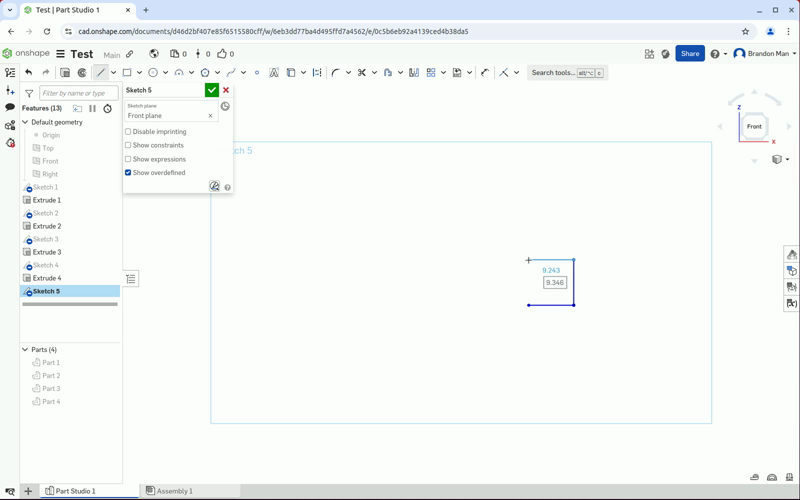
click(528, 259)
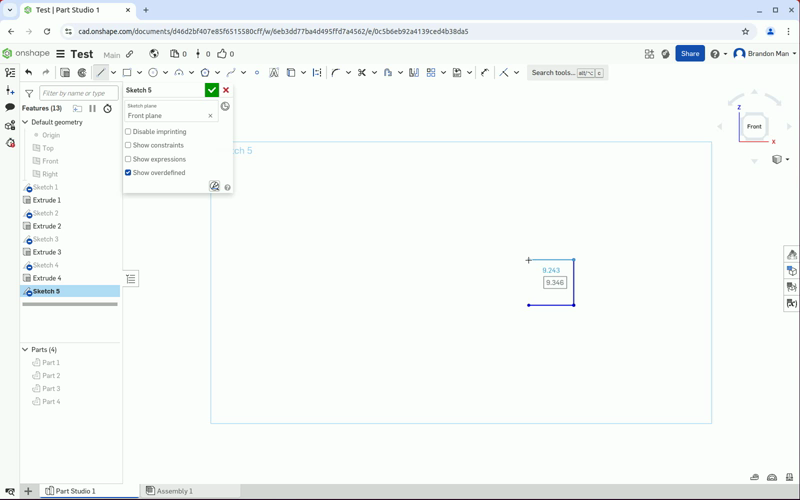
key_up(shift)
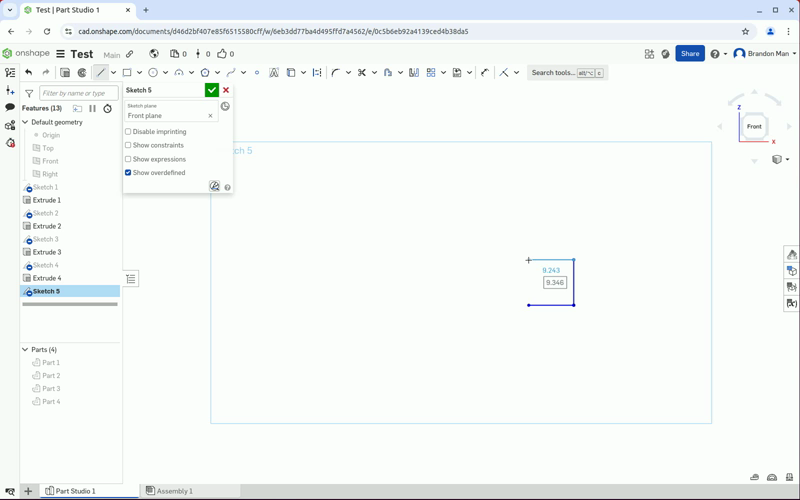
mouse_move(558, 259)
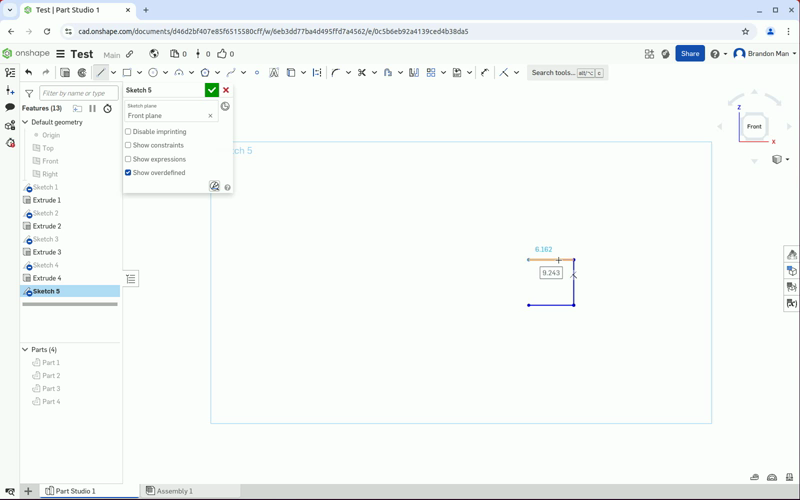
key_down(shift)
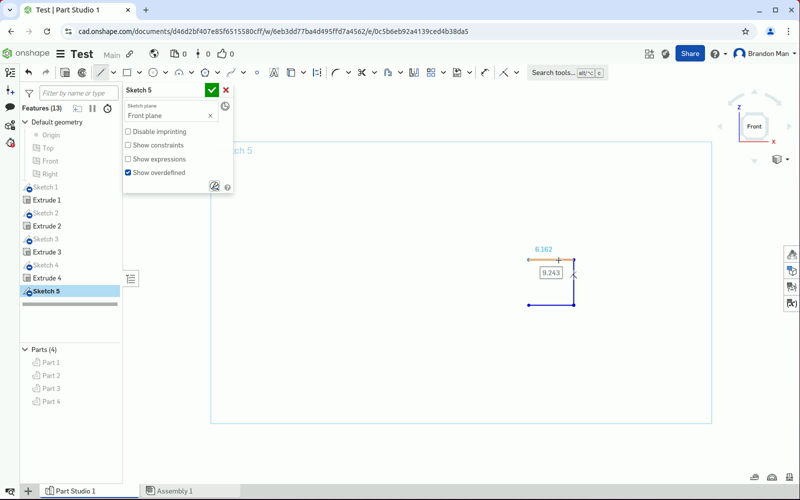
mouse_move(528, 305)
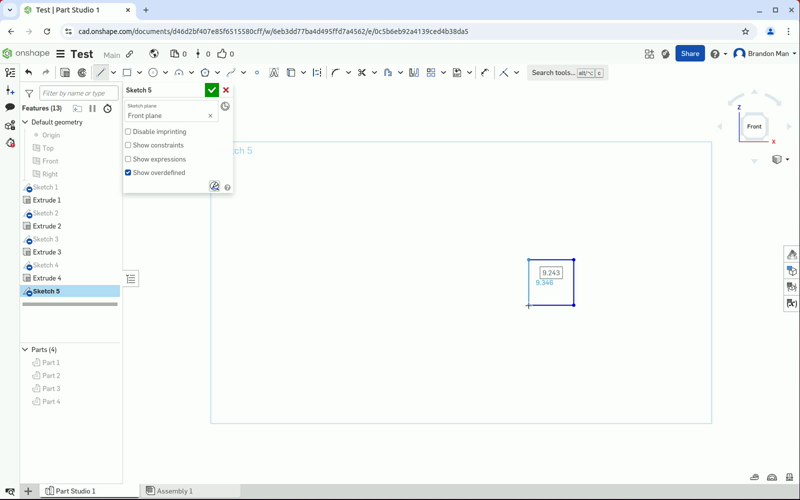
key_up(shift)
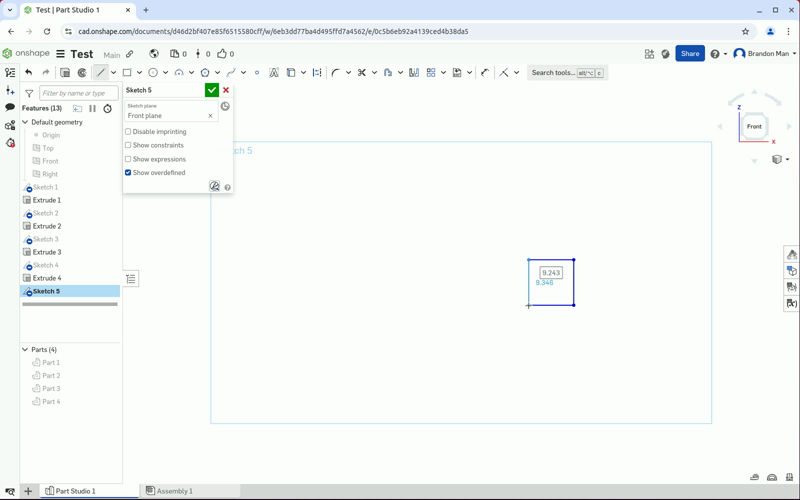
click(528, 305)
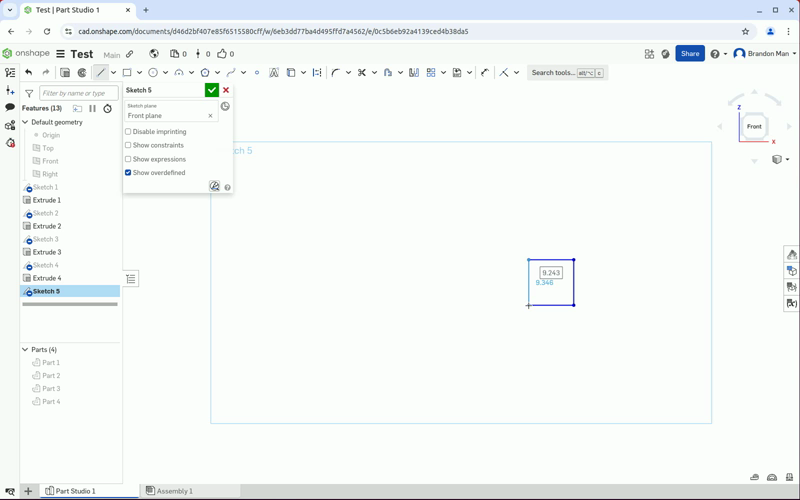
key(esc)
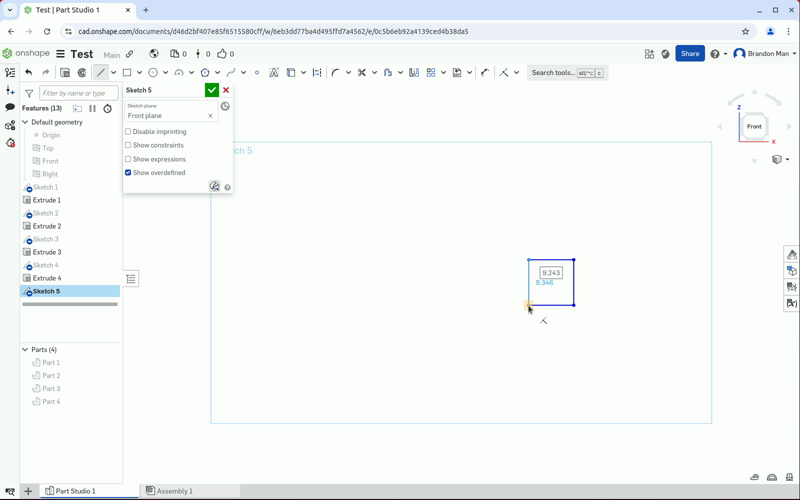
mouse_move(566, 263)
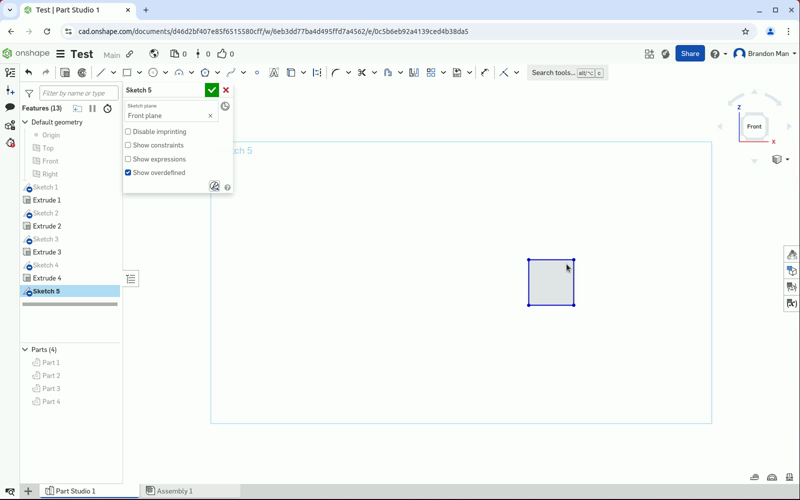
click(566, 263)
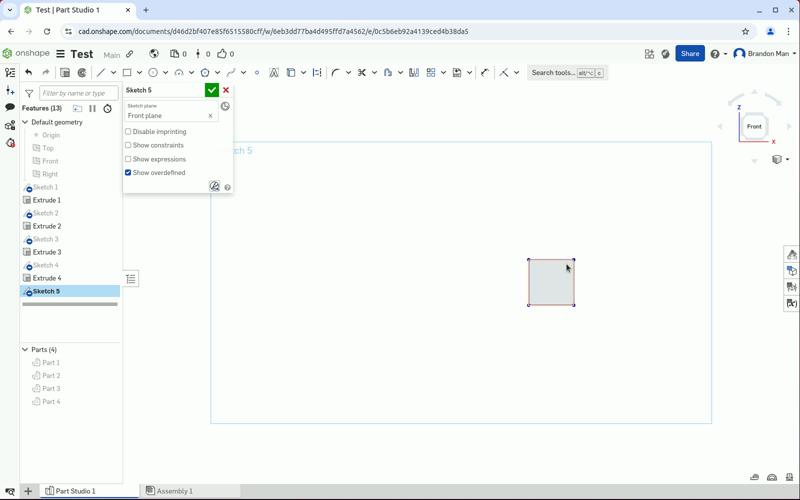
mouse_move(73, 352)
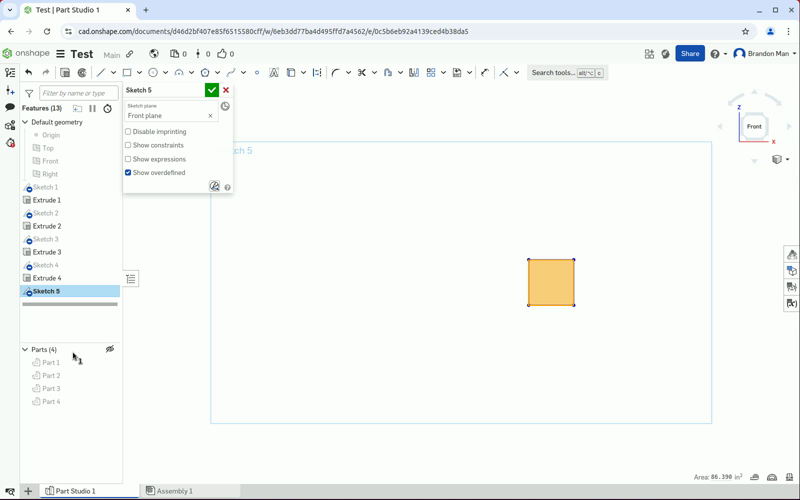
key(shift+y)
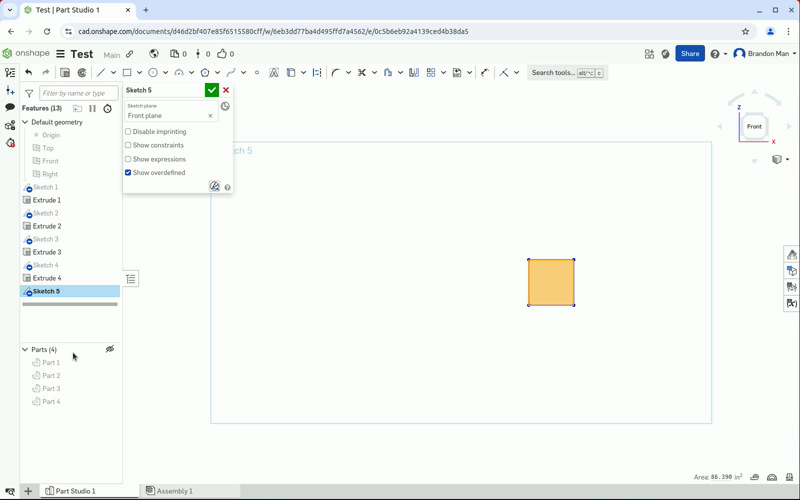
key(shift+e)
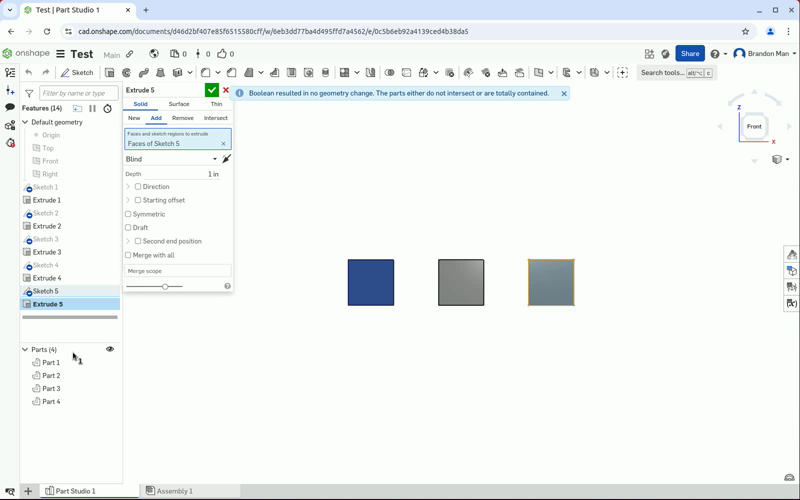
mouse_move(143, 106)
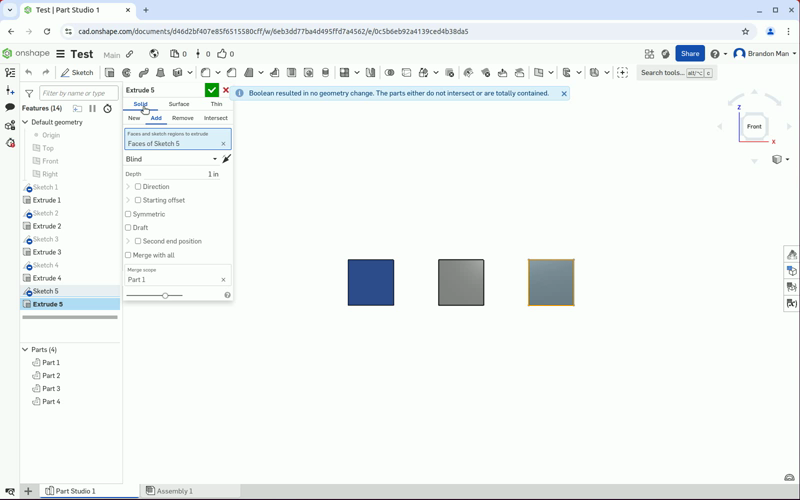
click(143, 106)
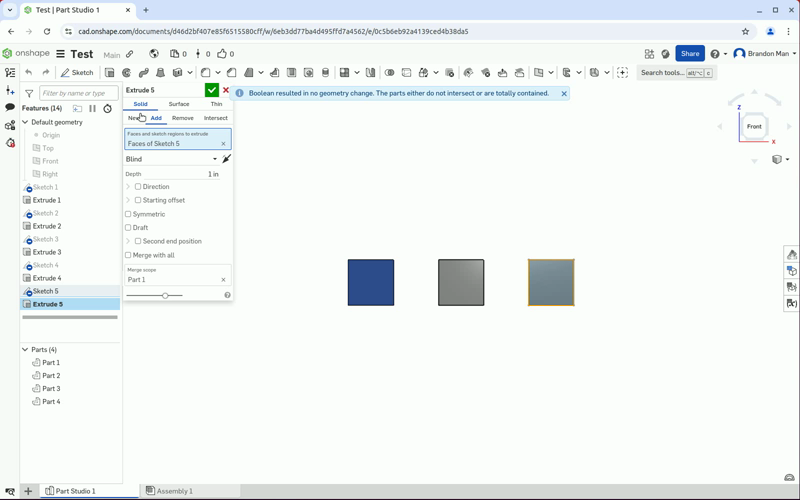
mouse_move(137, 120)
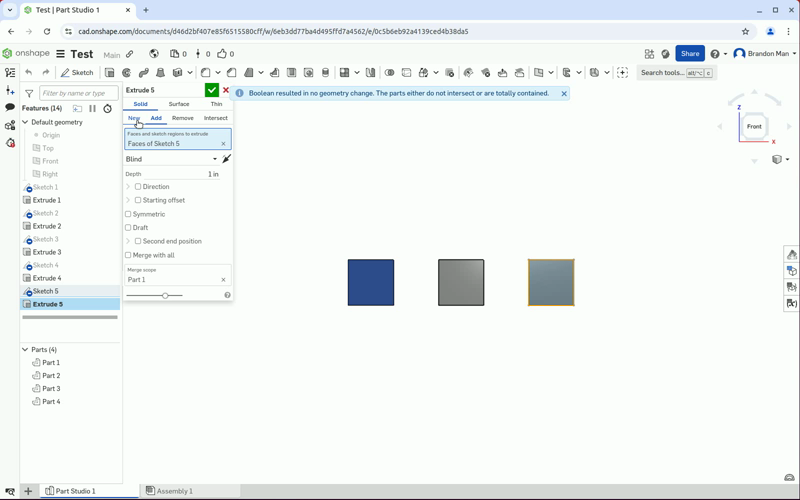
click(137, 120)
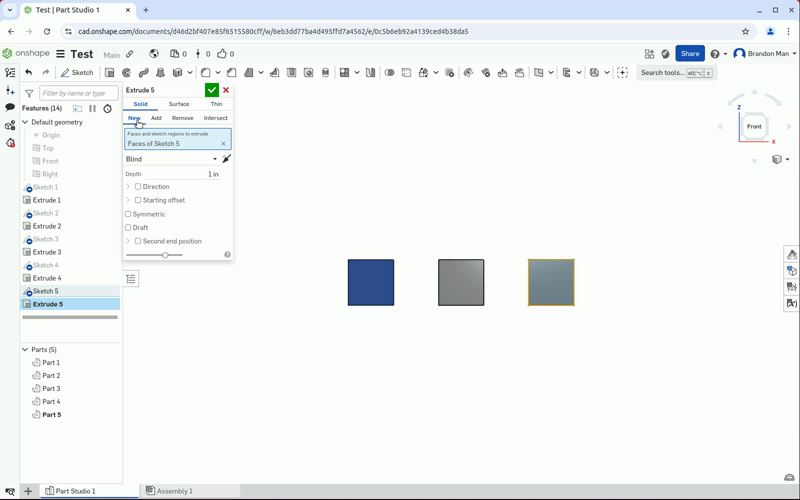
key(tab, 4)
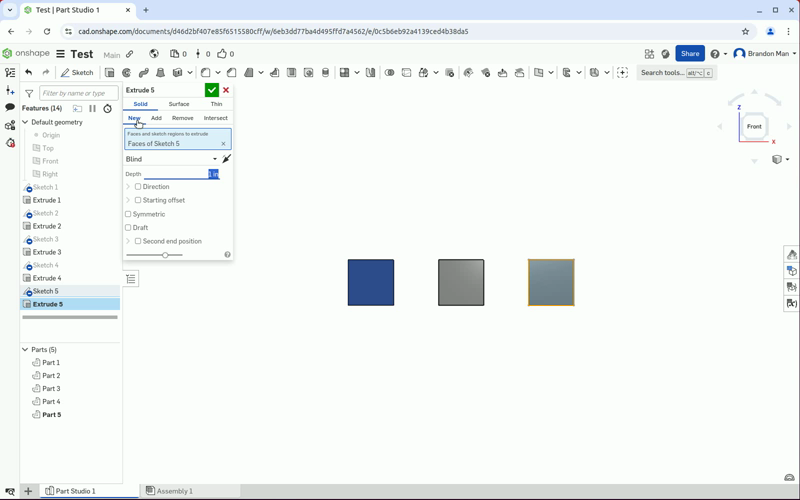
text(46.216)
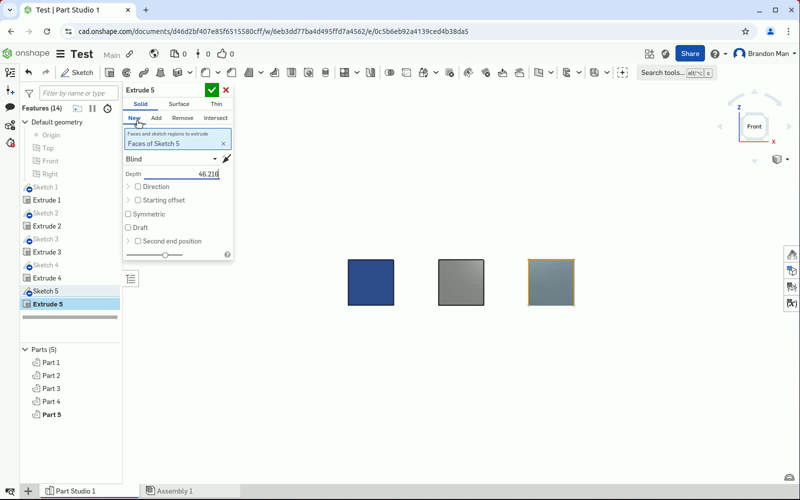
key(tab, 3)
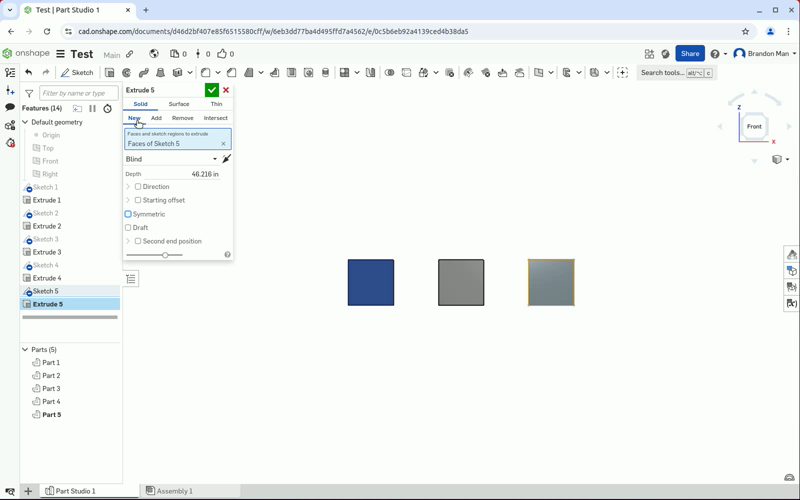
key(space)
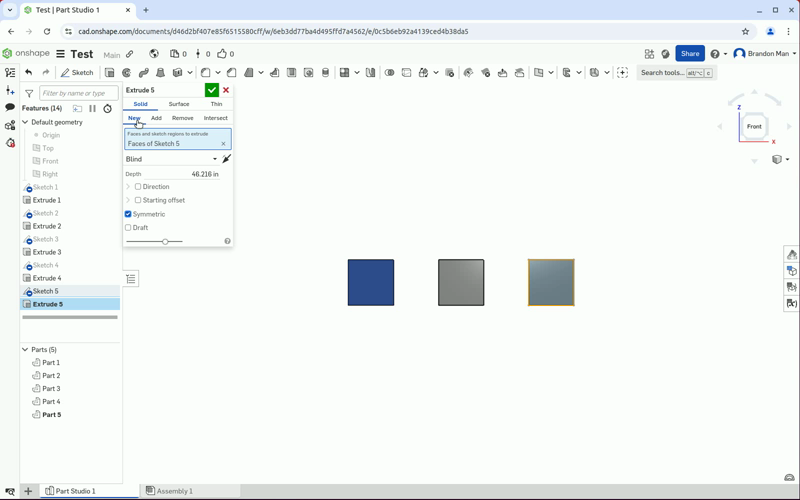
key(enter)
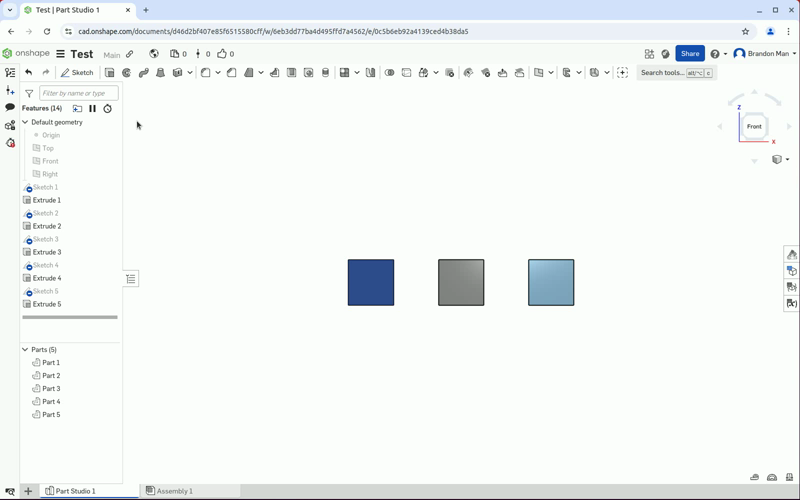
key(shift+h)
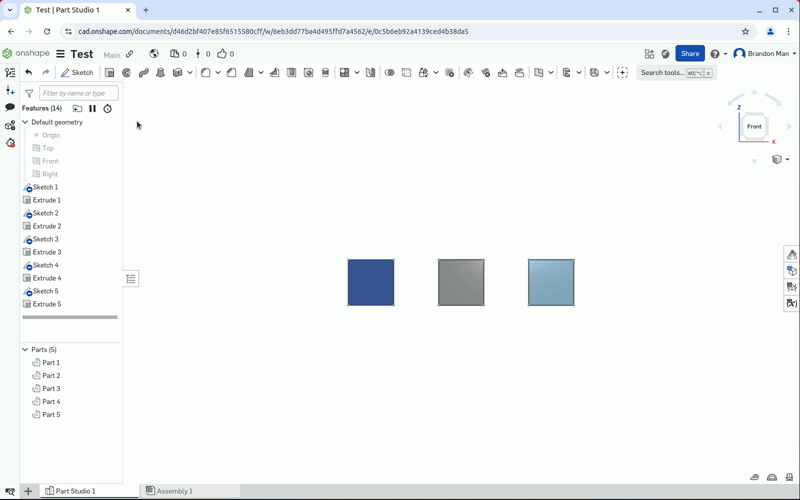
key(shift+h)
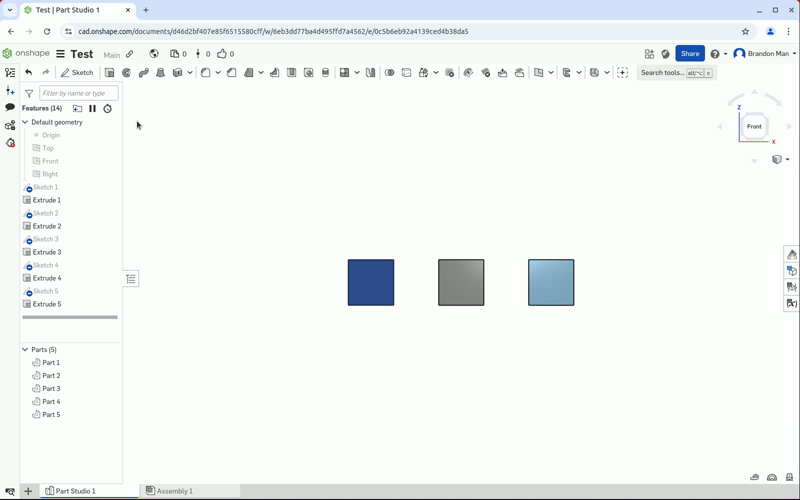
mouse_move(73, 189)
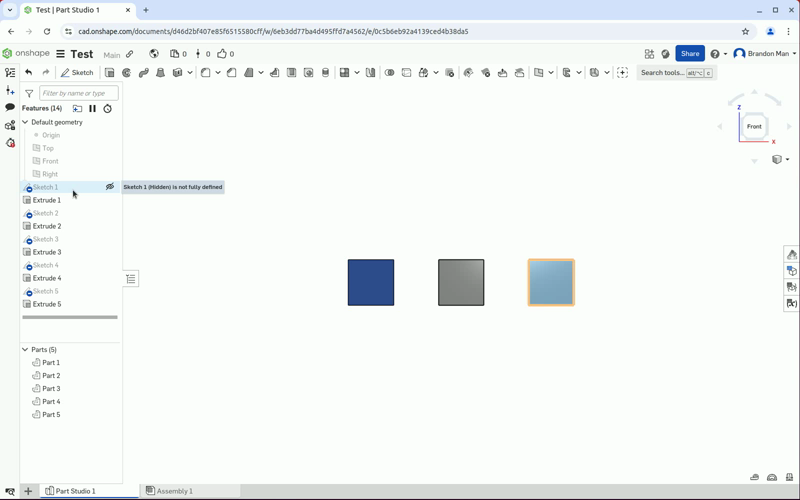
click(73, 189)
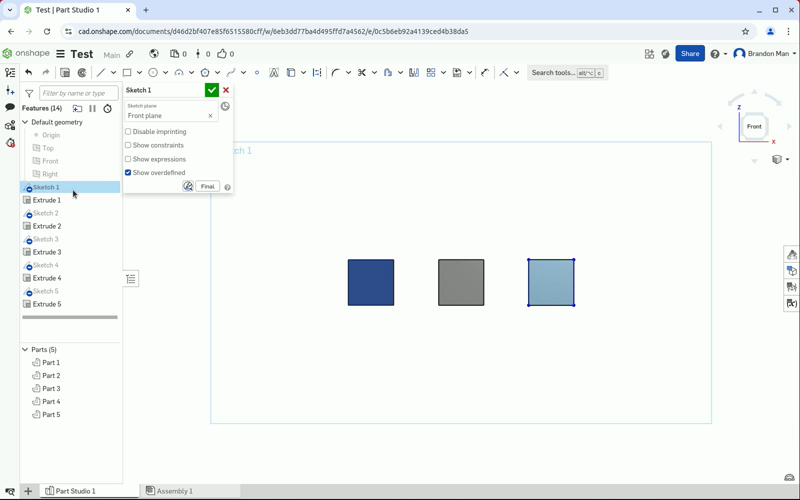
mouse_move(229, 92)
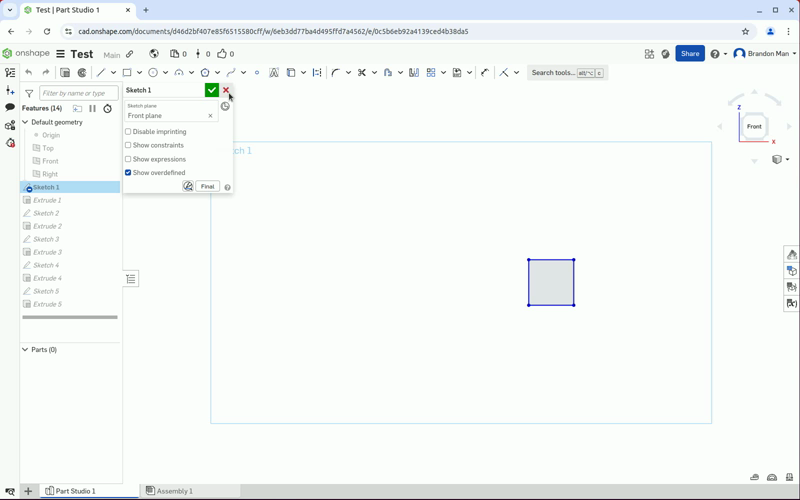
click(229, 92)
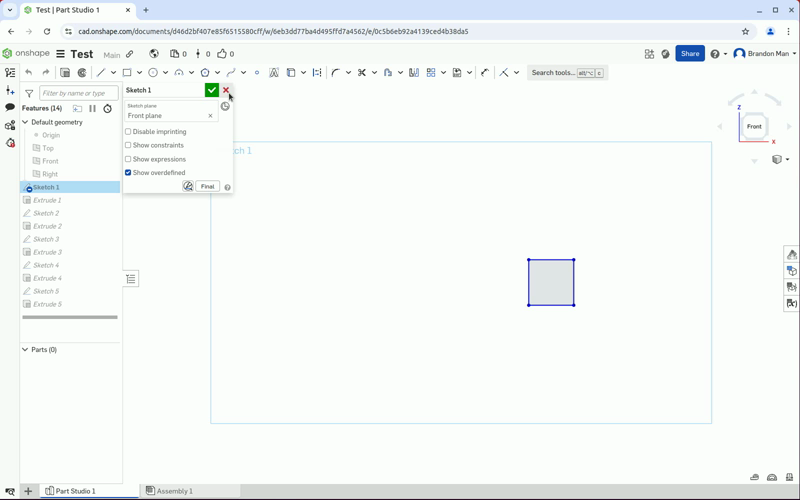
key(shift+s)
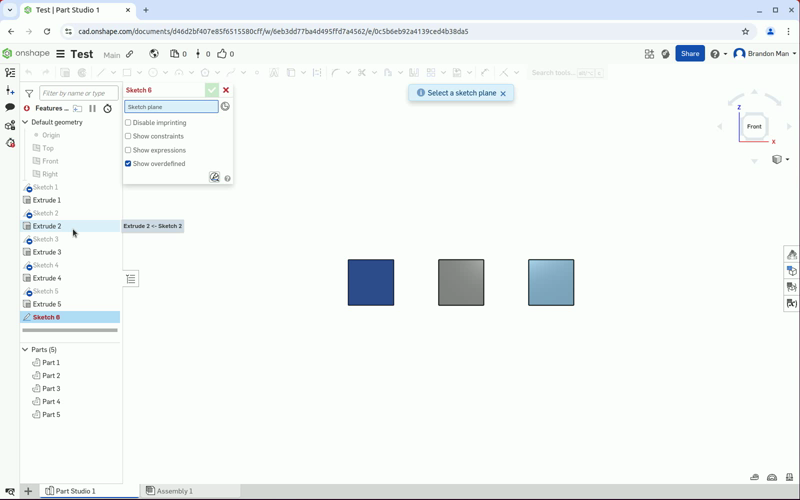
scroll(3)
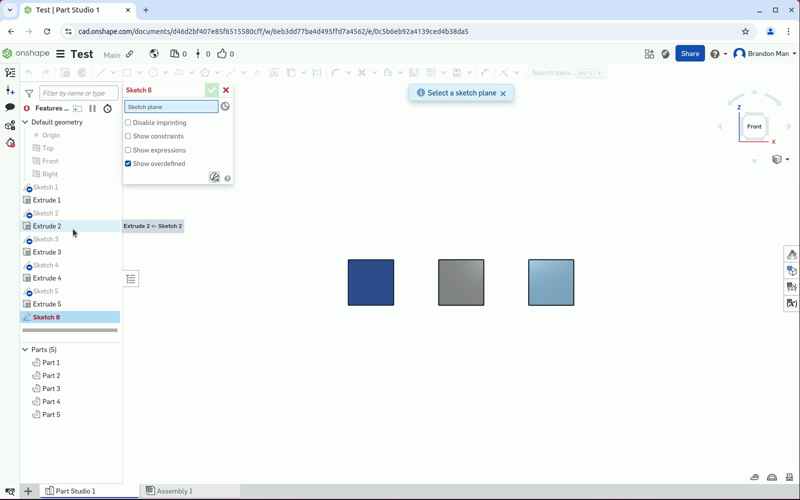
mouse_move(73, 163)
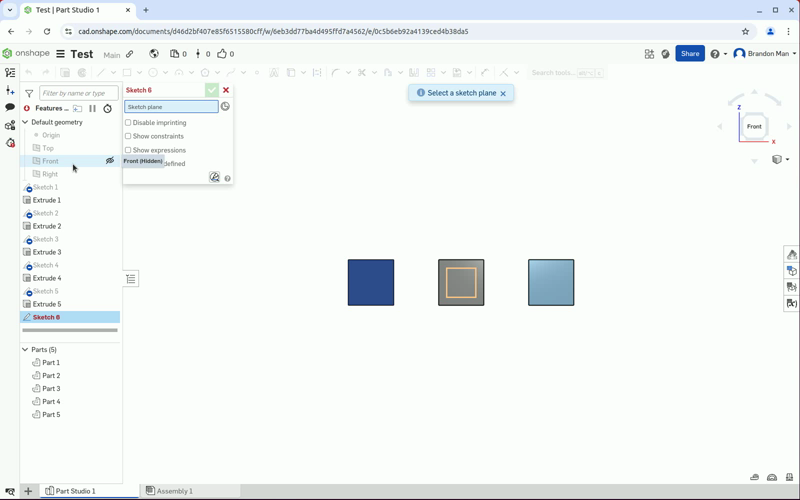
click(73, 163)
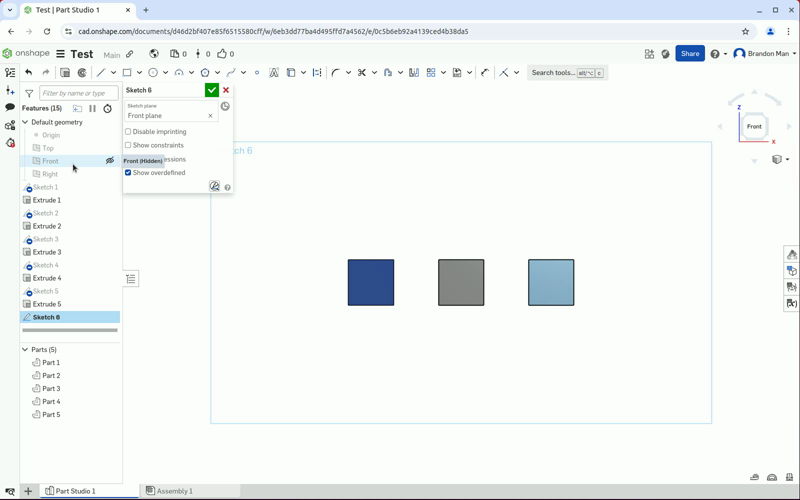
mouse_move(73, 352)
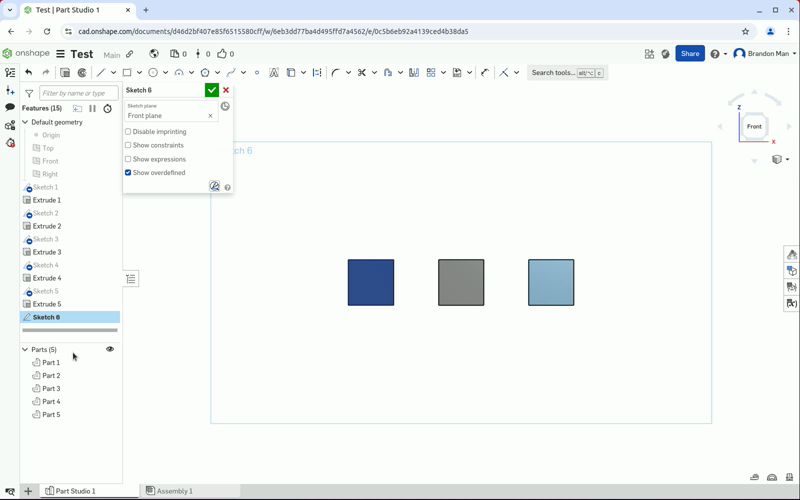
key(y)
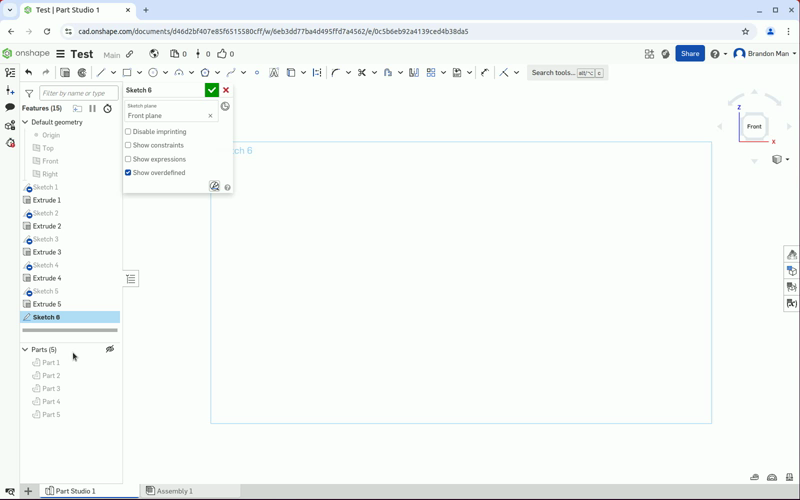
key(l)
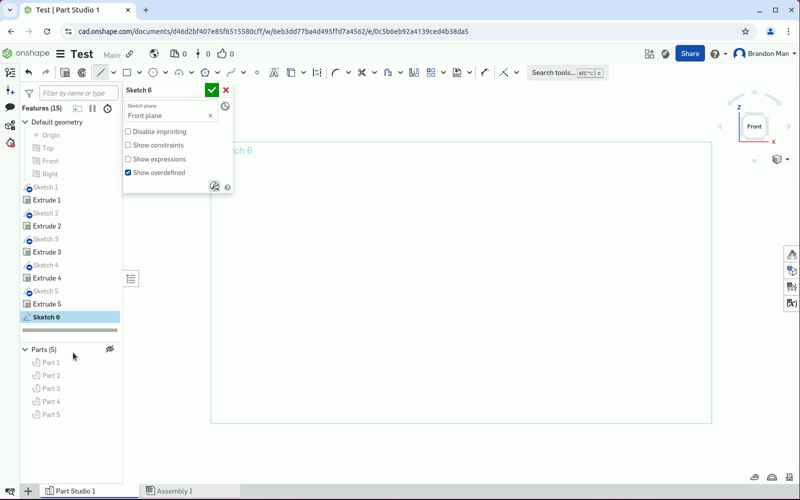
key_down(shift)
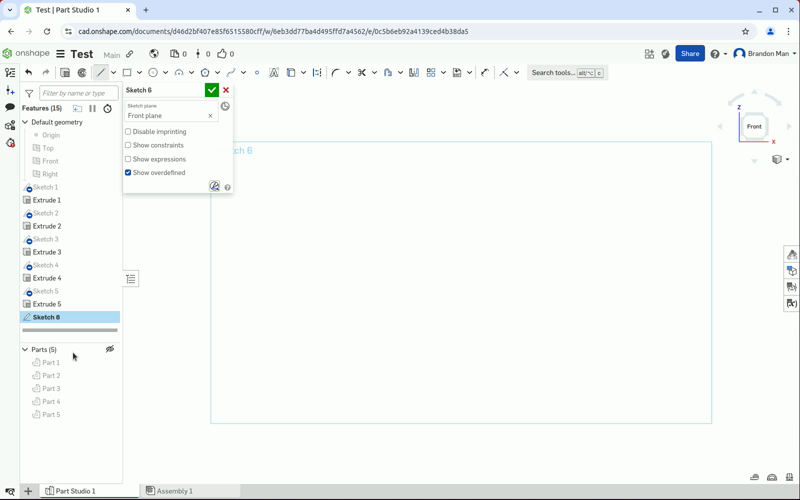
mouse_move(348, 305)
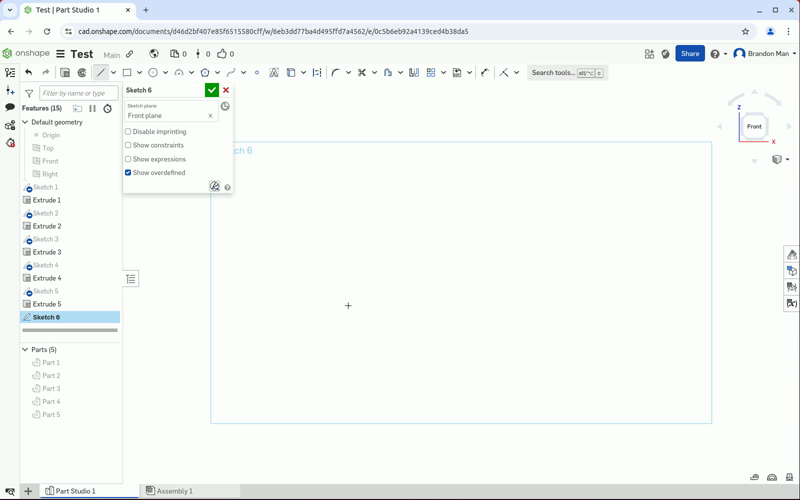
click(348, 305)
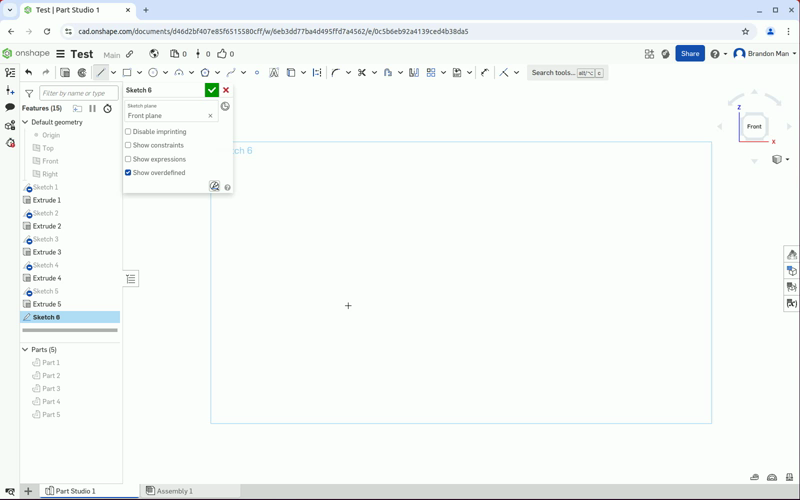
key_up(shift)
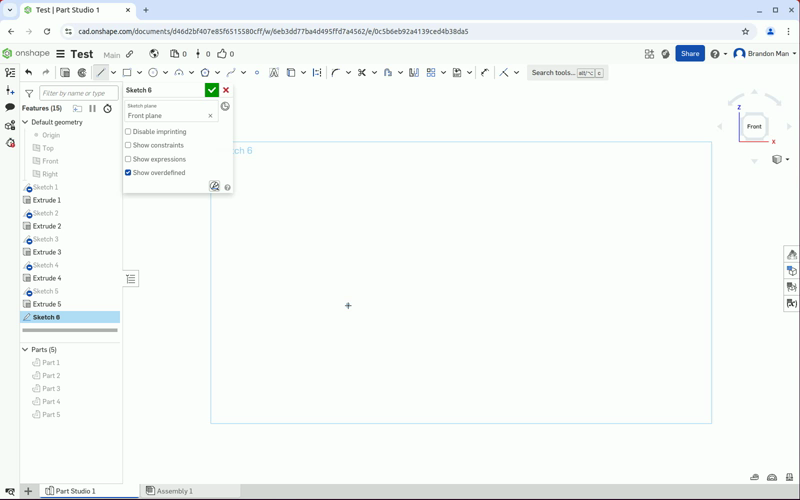
key_down(shift)
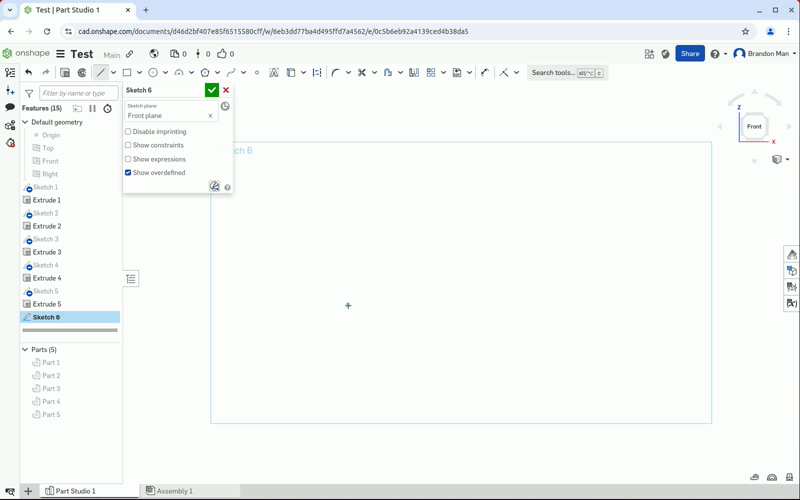
mouse_move(378, 305)
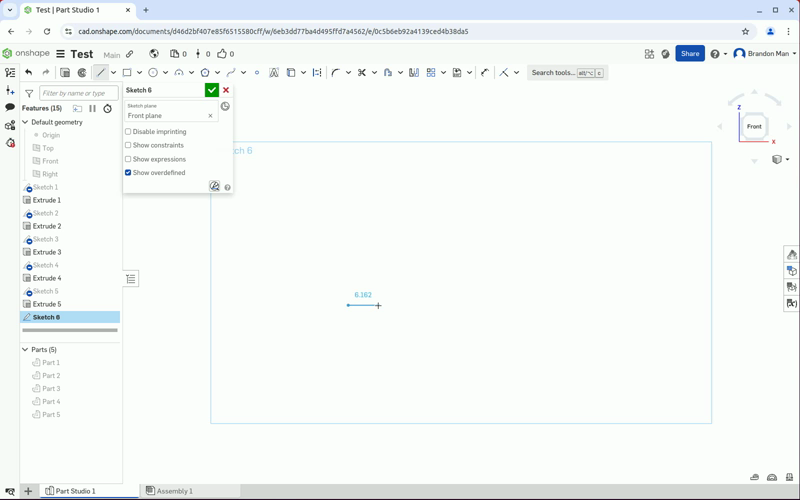
mouse_move(393, 305)
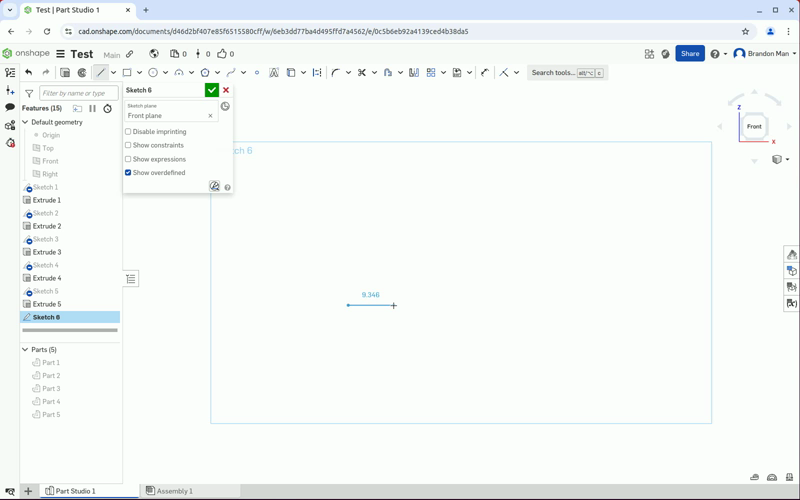
click(393, 305)
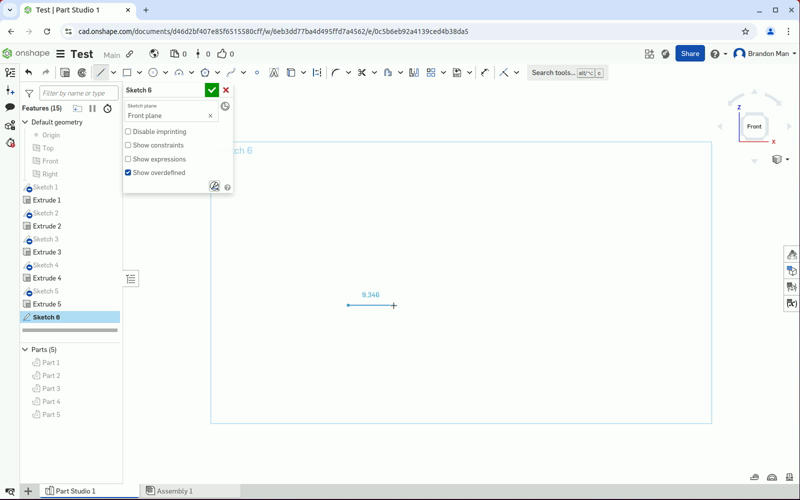
key_up(shift)
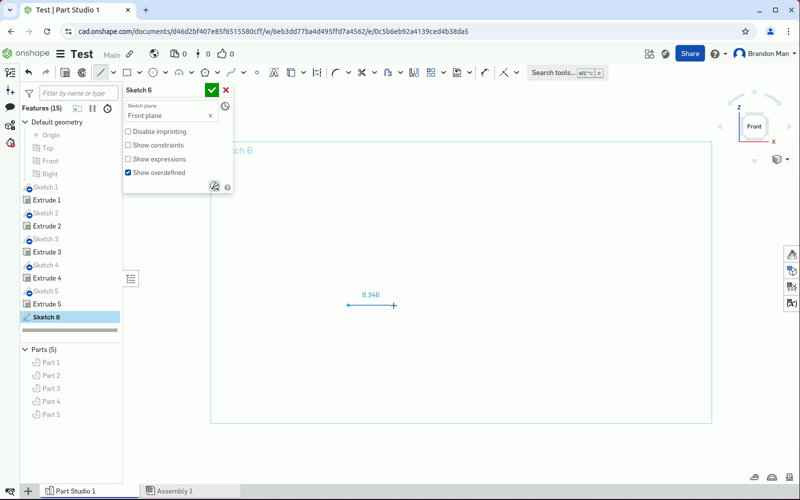
key_down(shift)
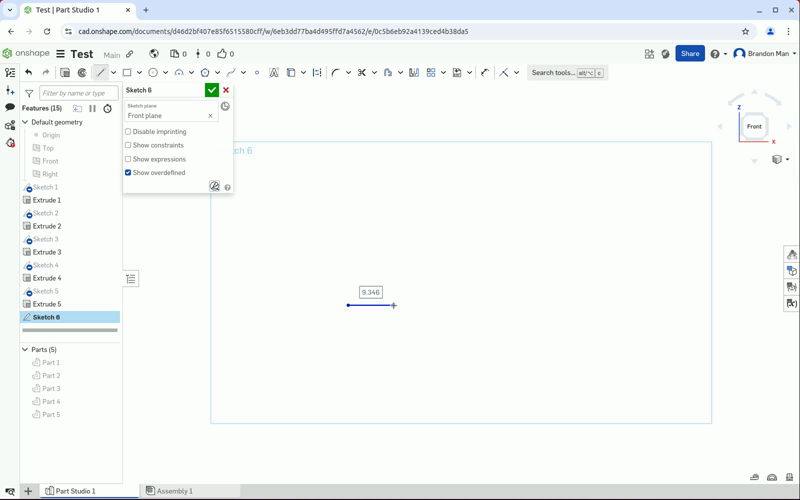
mouse_move(423, 305)
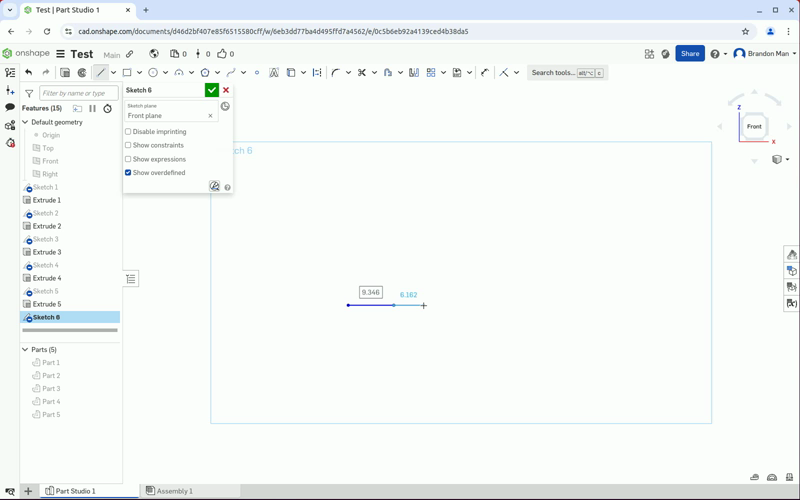
mouse_move(393, 259)
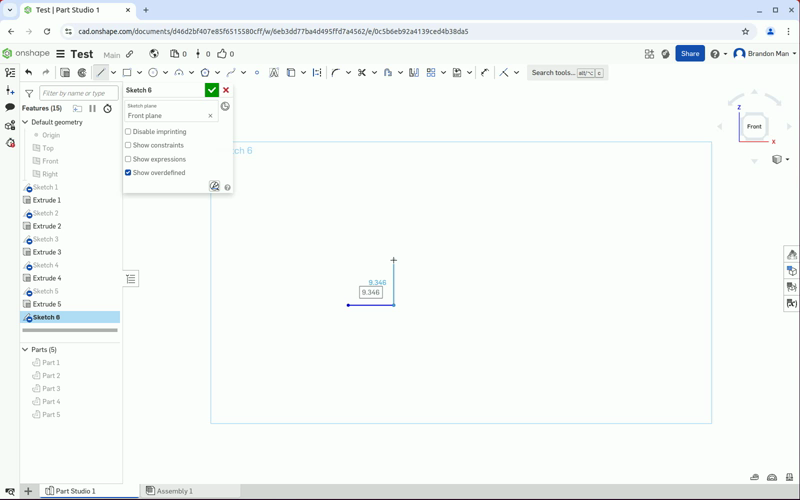
click(393, 259)
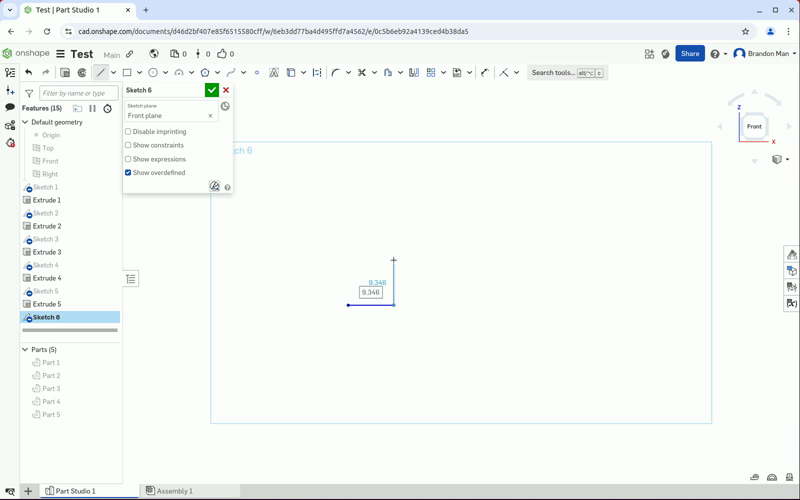
key_up(shift)
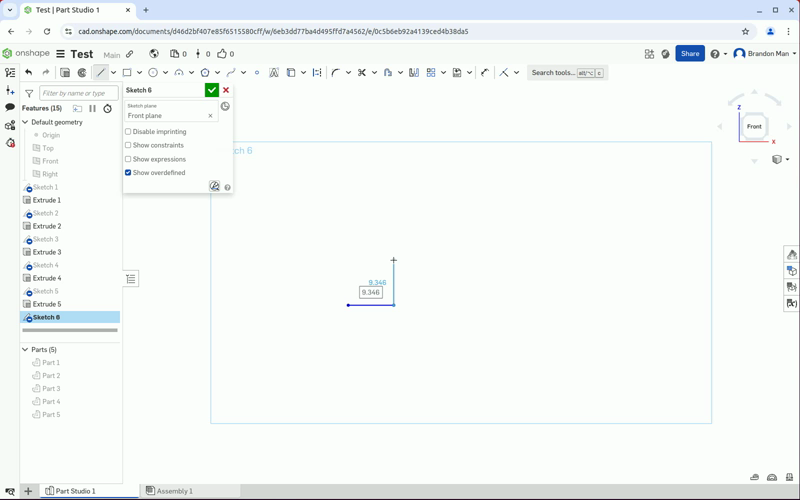
key_down(shift)
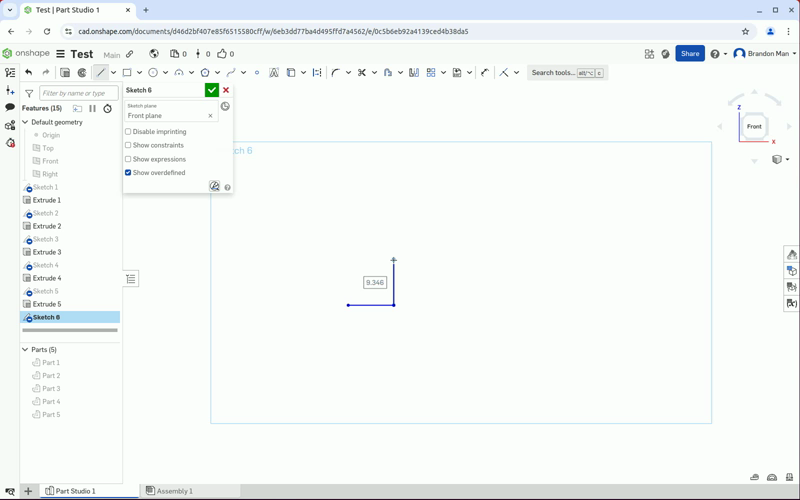
mouse_move(423, 259)
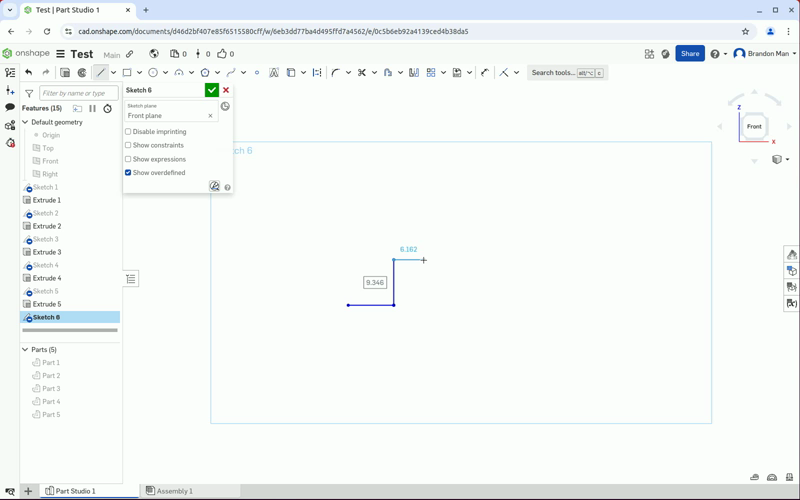
mouse_move(348, 259)
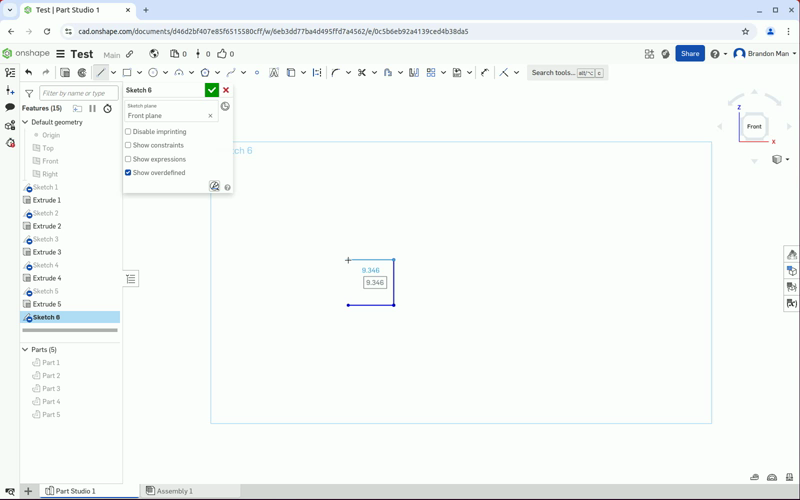
click(348, 259)
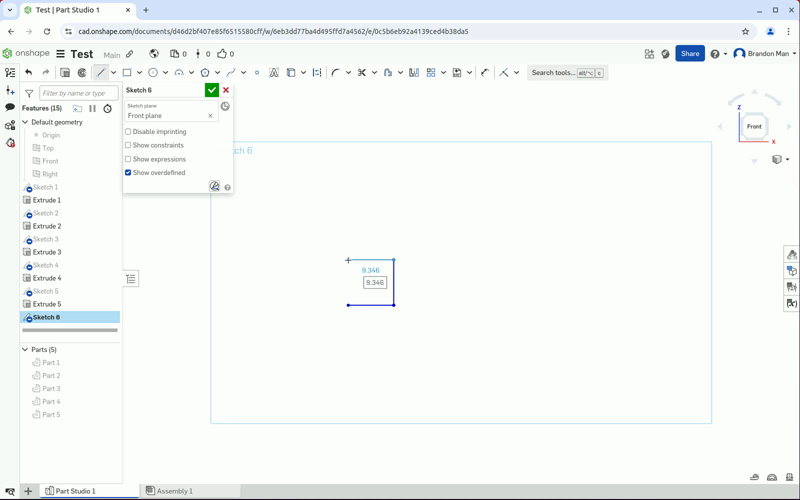
key_up(shift)
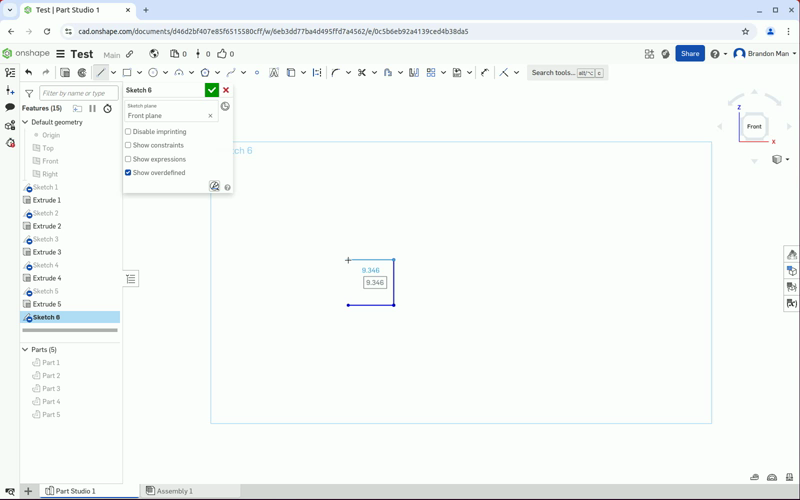
mouse_move(378, 259)
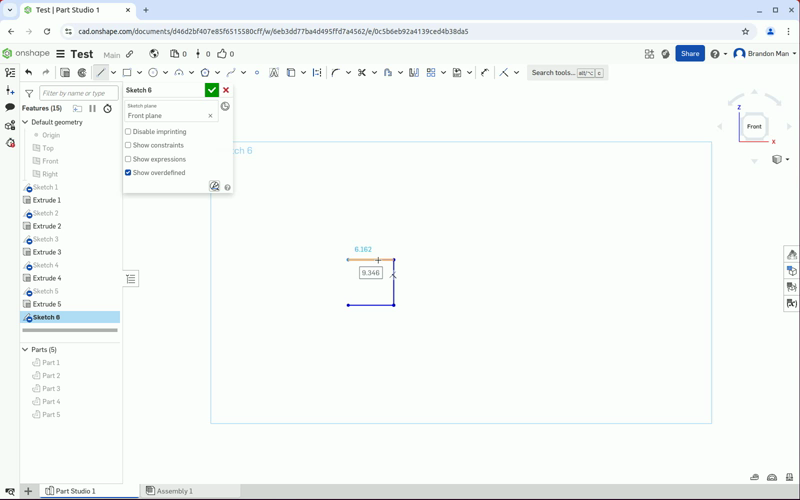
key_down(shift)
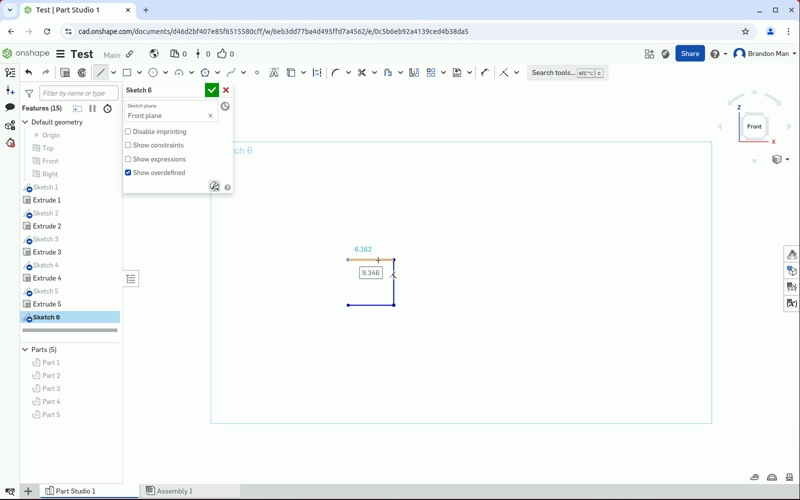
mouse_move(348, 305)
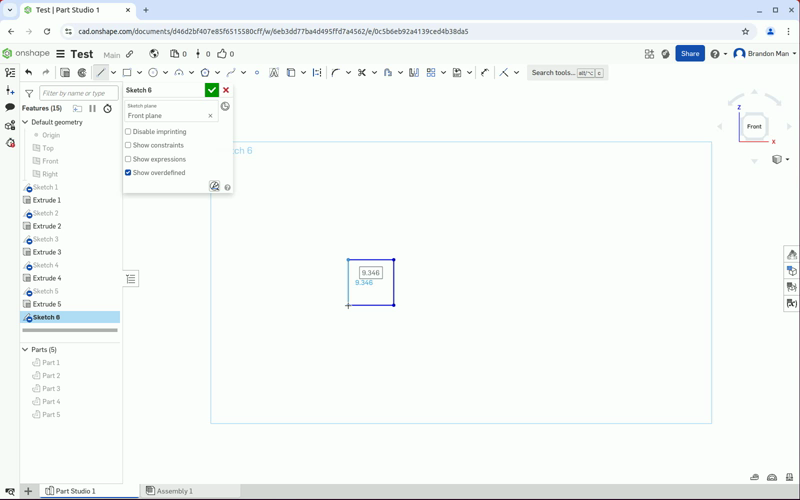
key_up(shift)
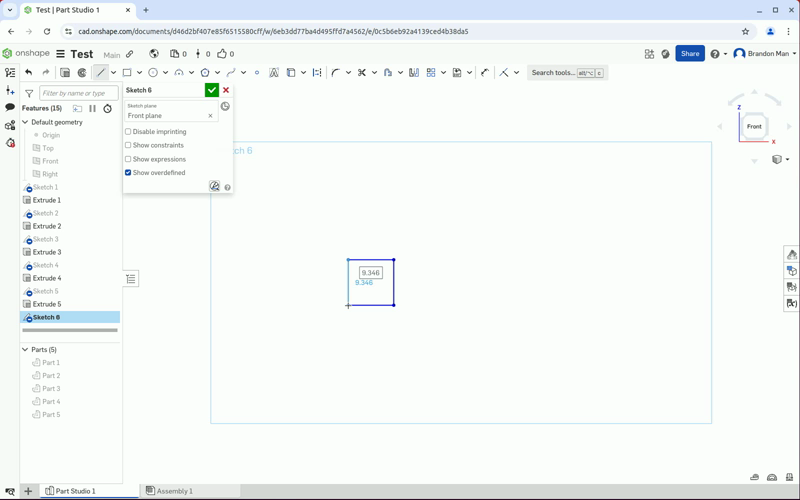
click(348, 305)
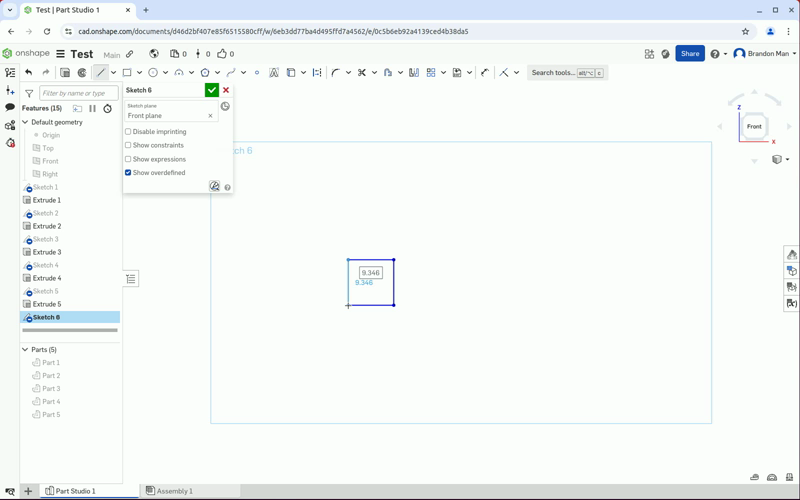
key(esc)
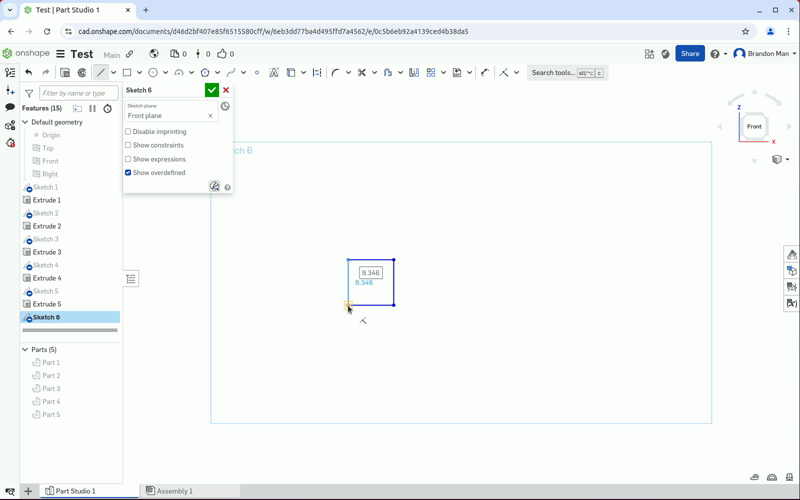
mouse_move(367, 284)
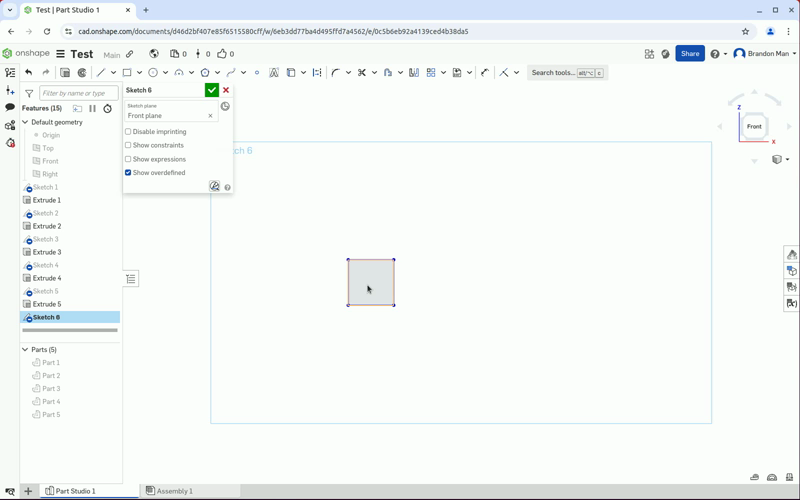
click(367, 284)
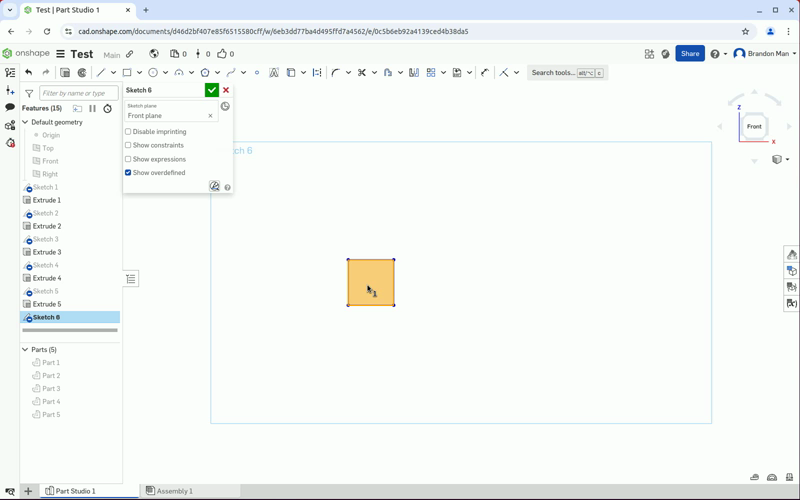
mouse_move(73, 352)
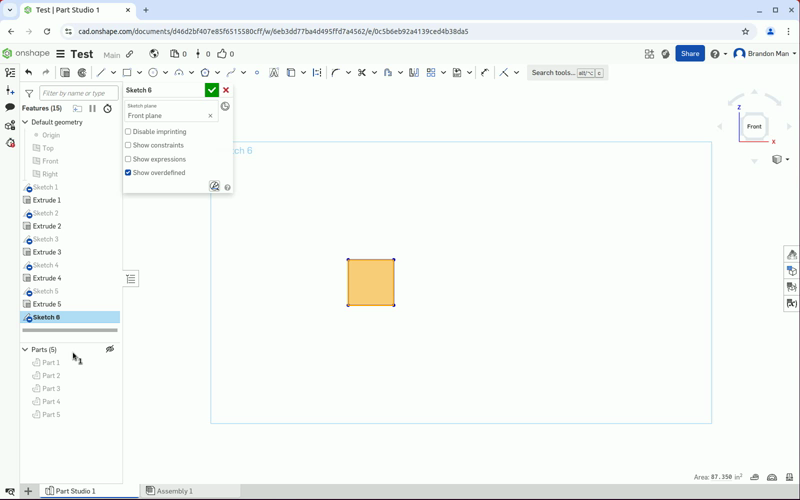
key(shift+y)
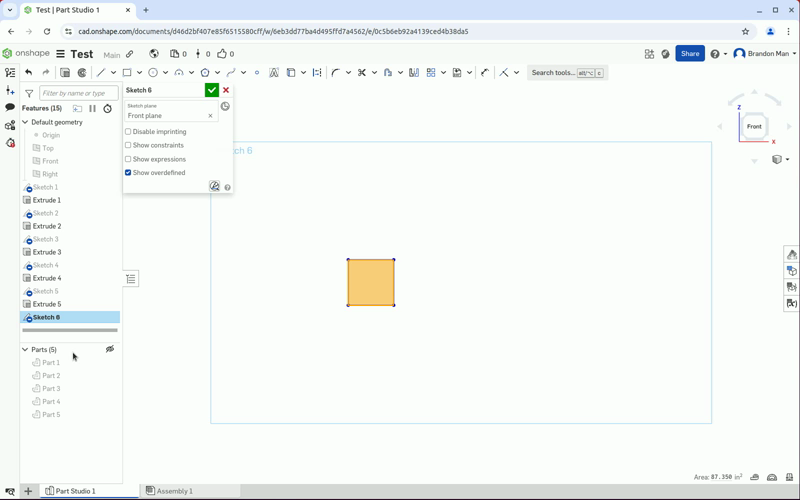
key(shift+e)
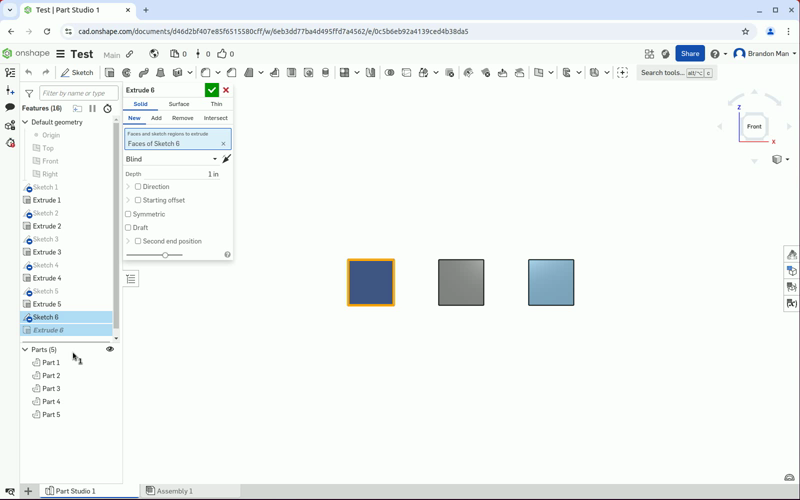
mouse_move(143, 106)
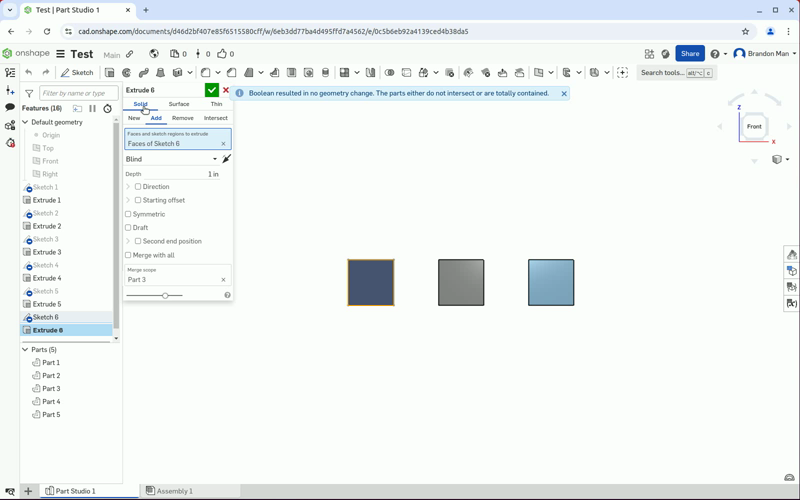
click(143, 106)
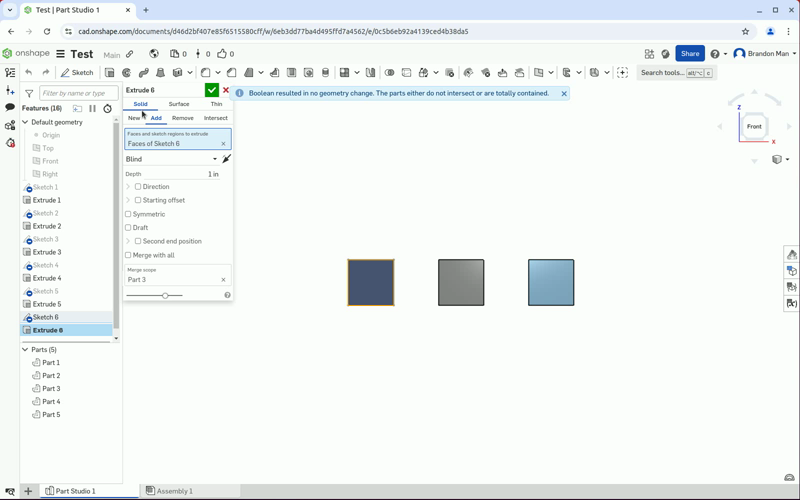
mouse_move(137, 120)
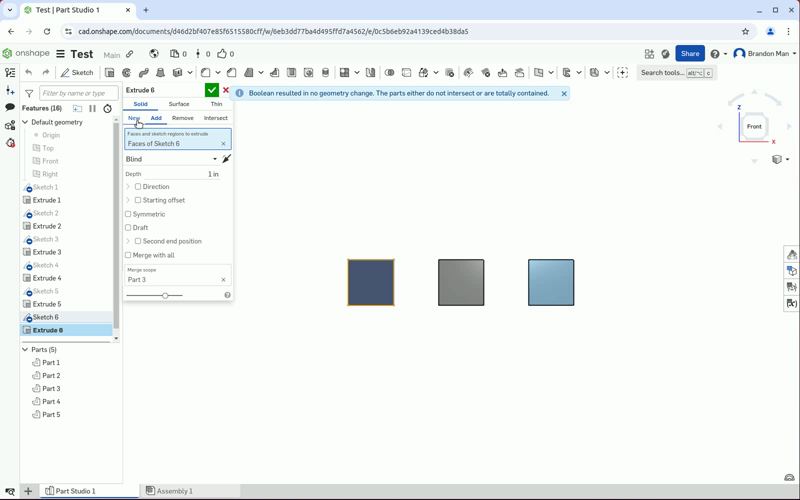
click(137, 120)
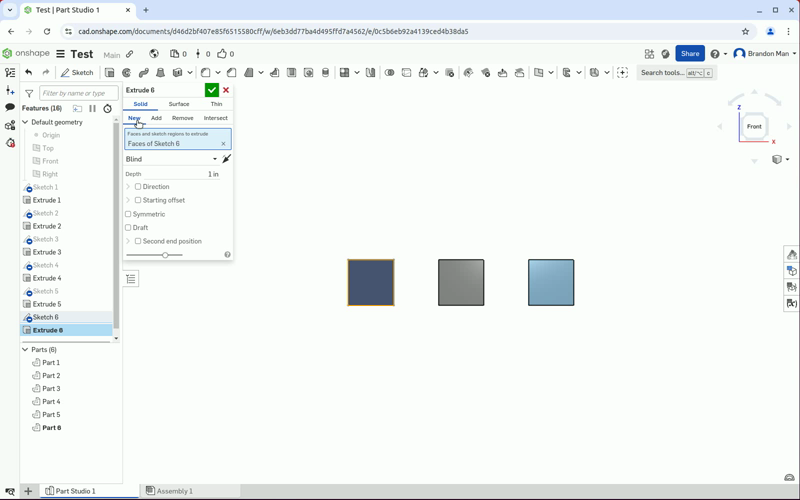
key(tab, 4)
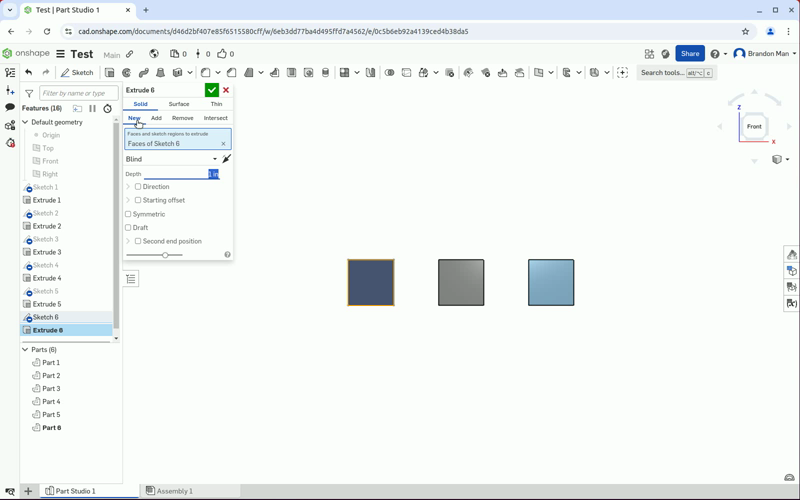
text(46.216)
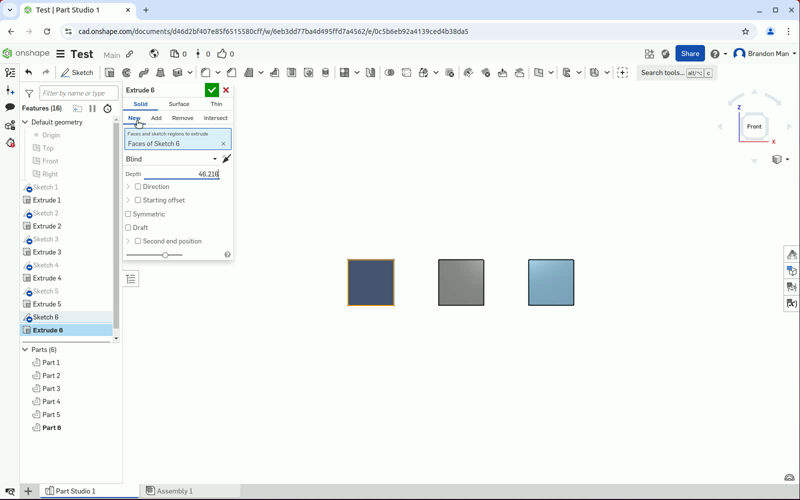
key(tab, 3)
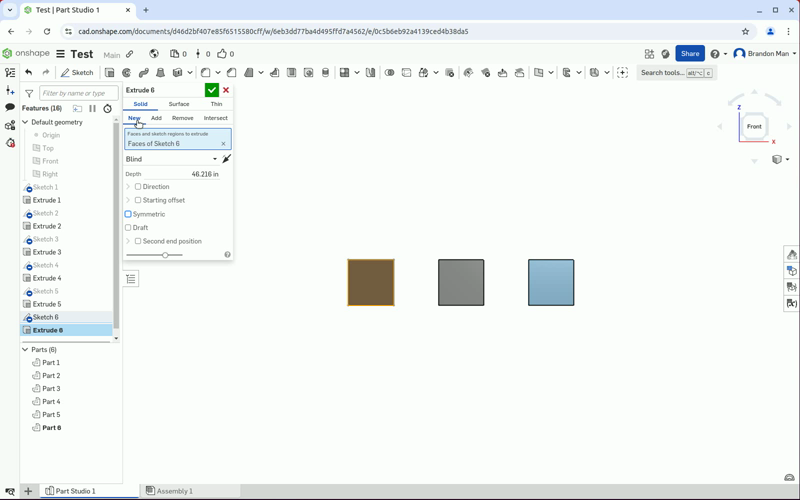
key(space)
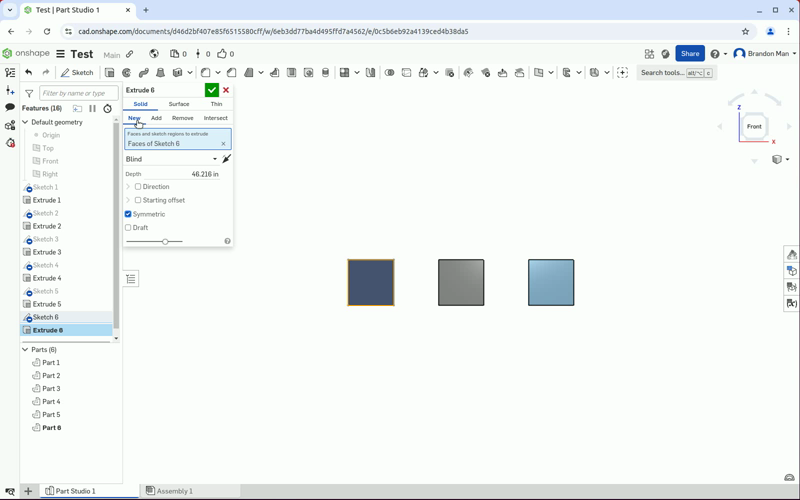
key(enter)
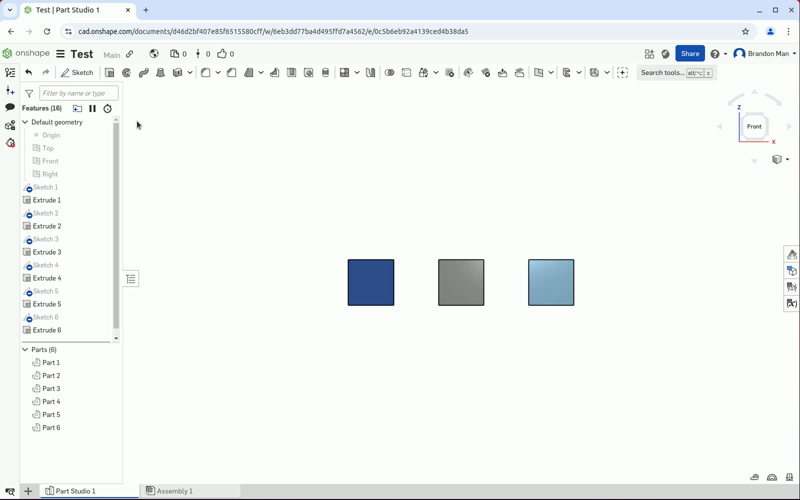
key(shift+h)
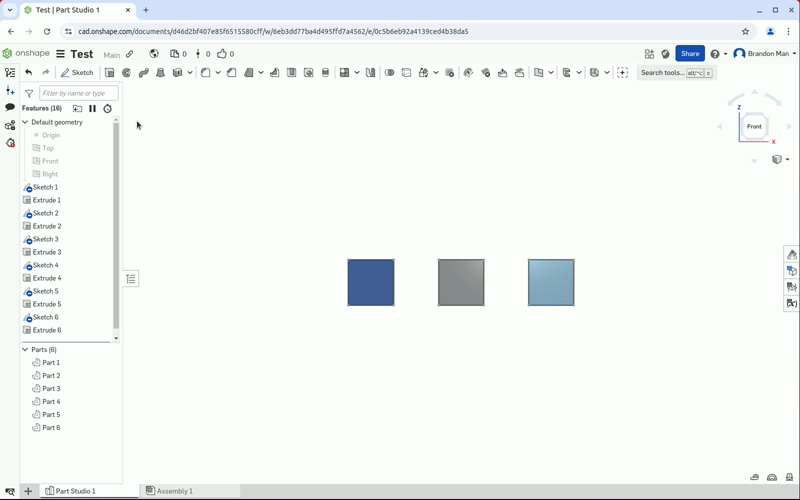
key(shift+h)
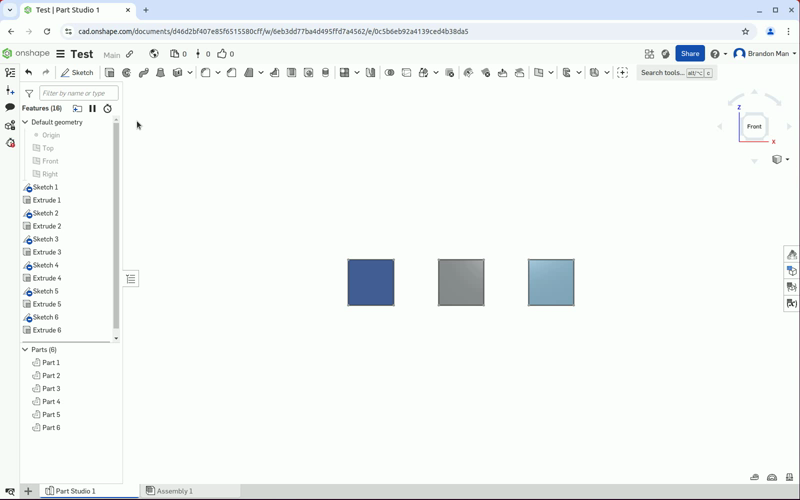
key(shift+7)
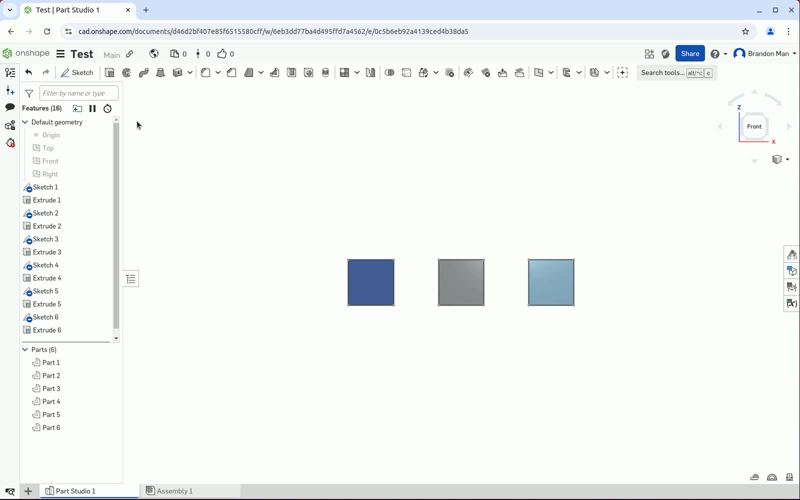
key(left, 2)
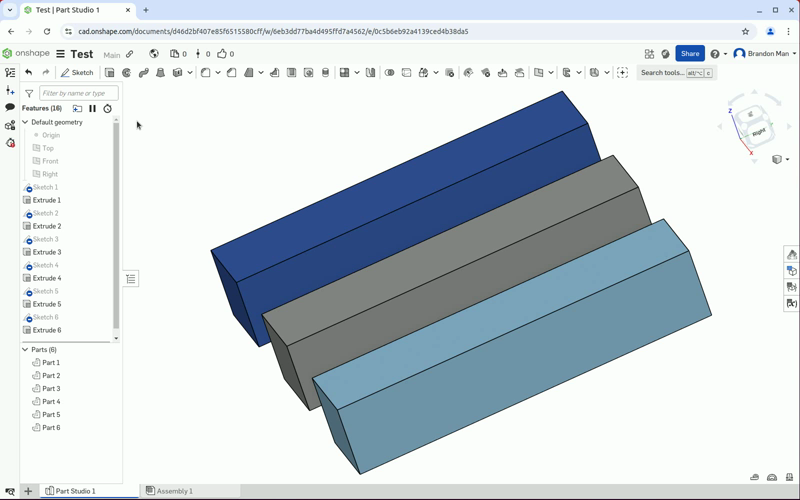
key(down, 2)
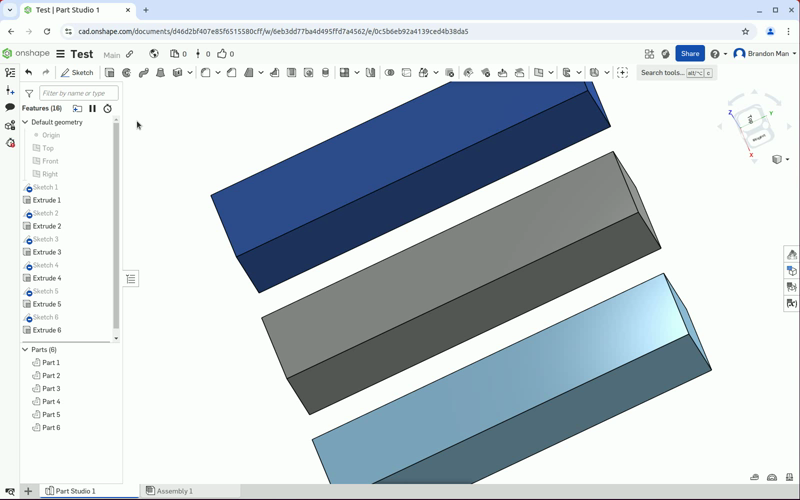
key(up, 2)
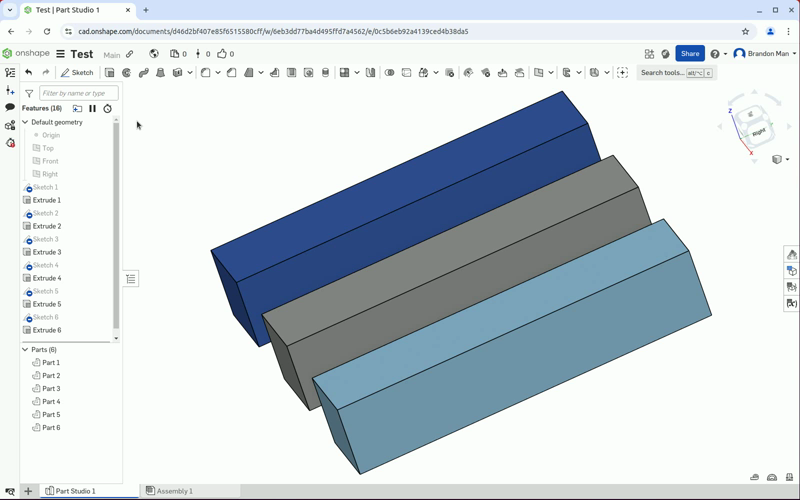
key(right, 2)
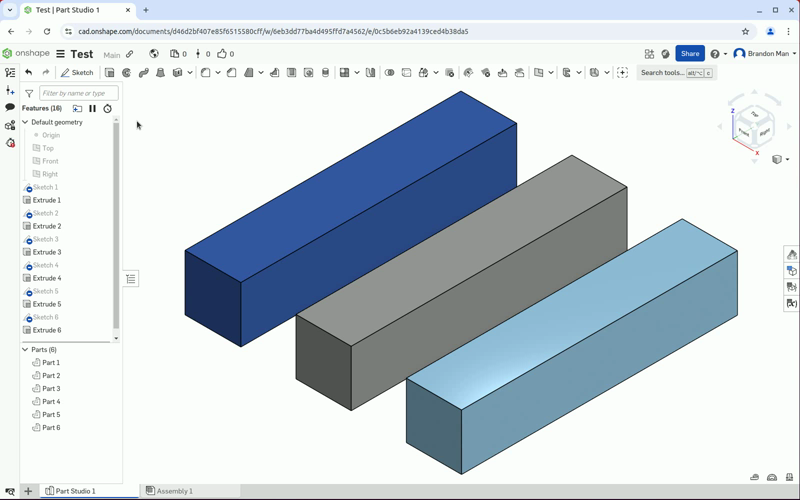
mouse_move(69, 189)
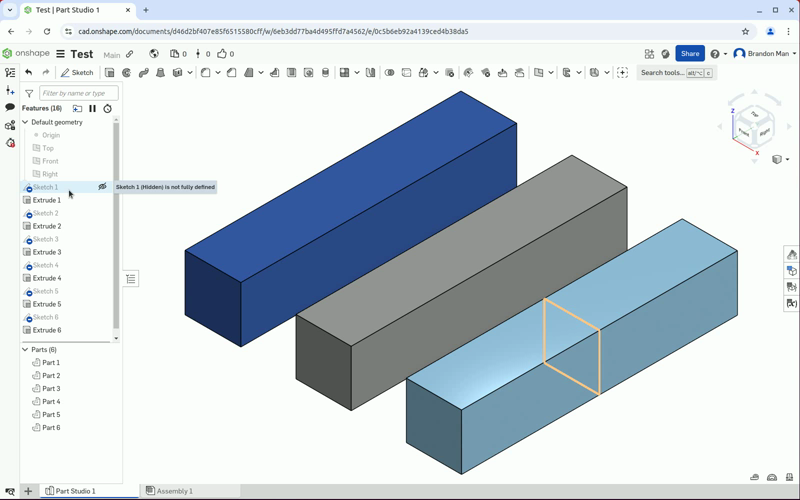
click(69, 189)